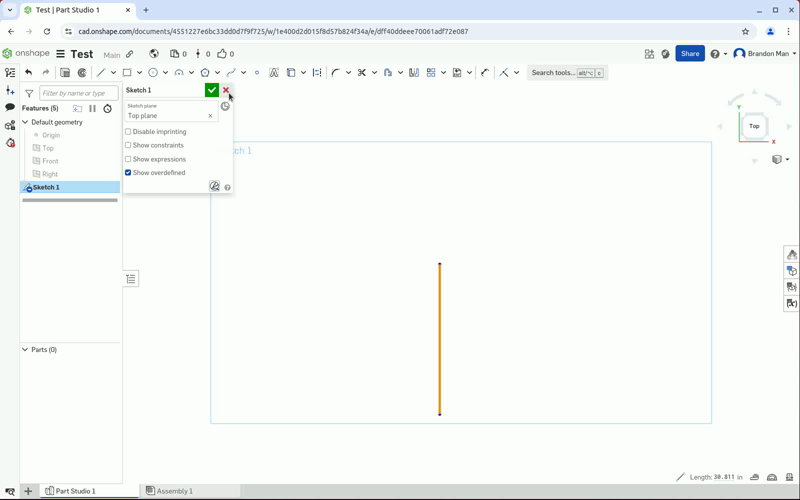
key(shift+h)
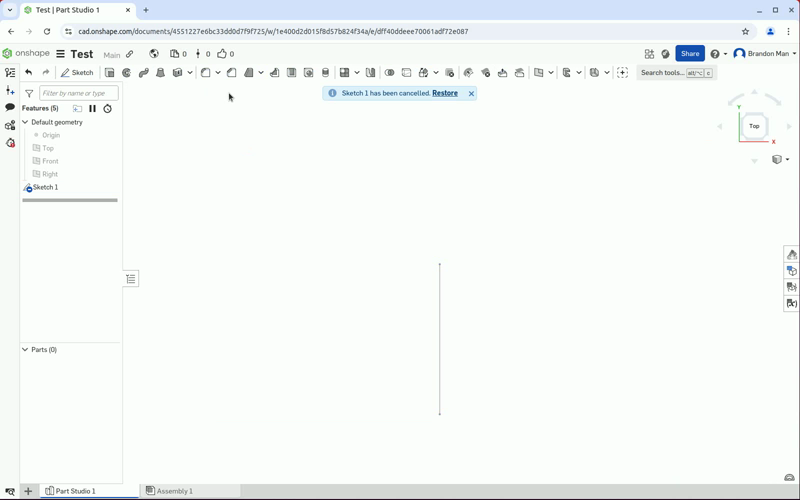
key(shift+s)
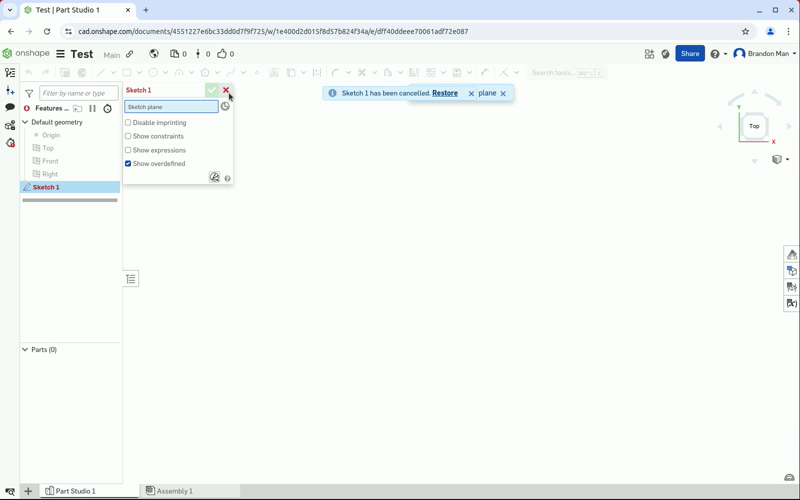
mouse_move(73, 150)
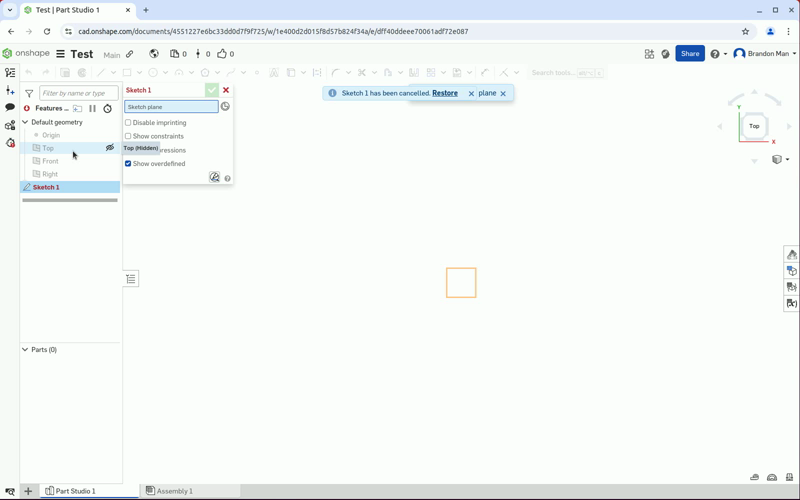
click(73, 150)
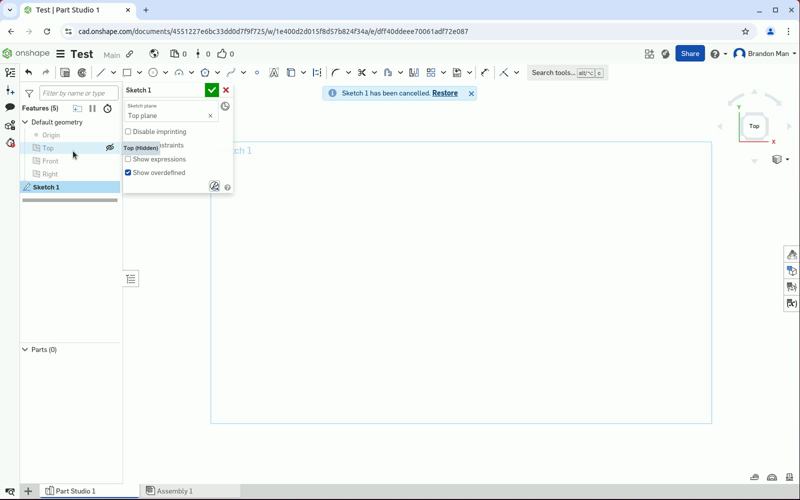
mouse_move(73, 352)
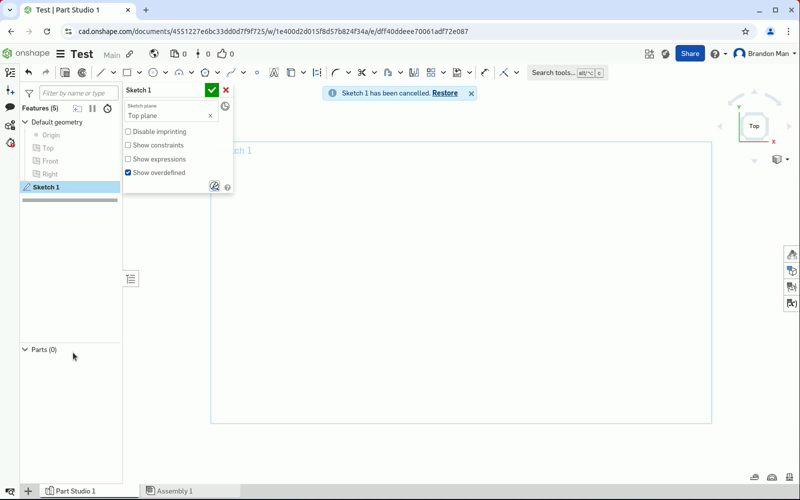
key(y)
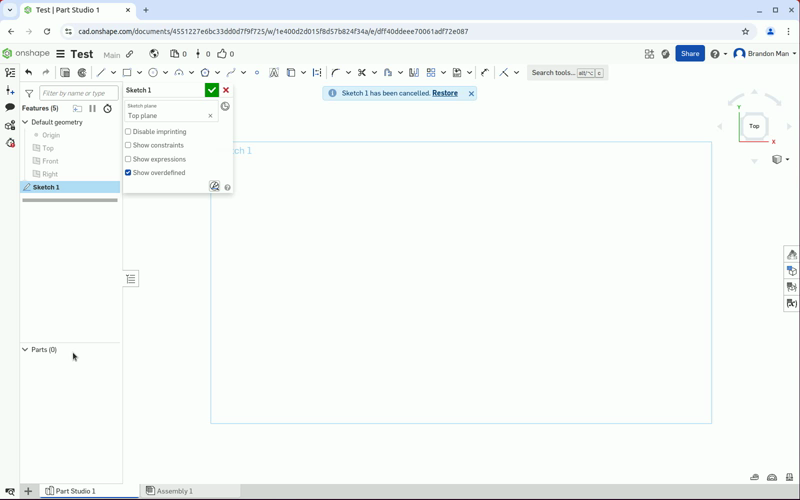
key(c)
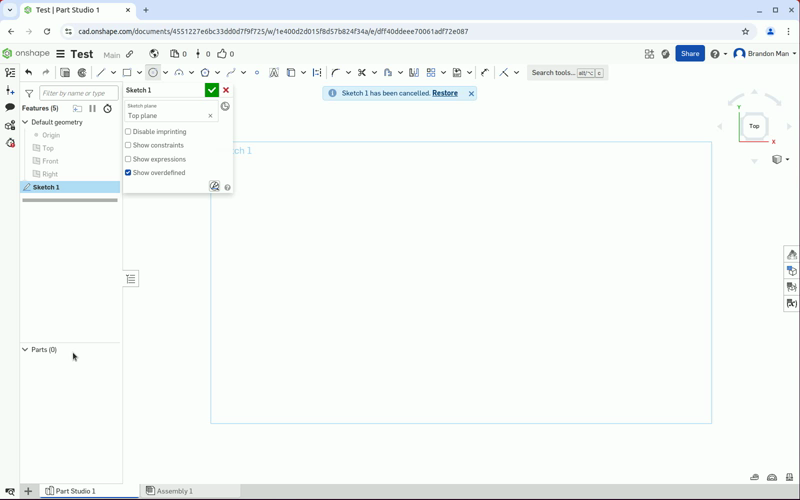
key_down(shift)
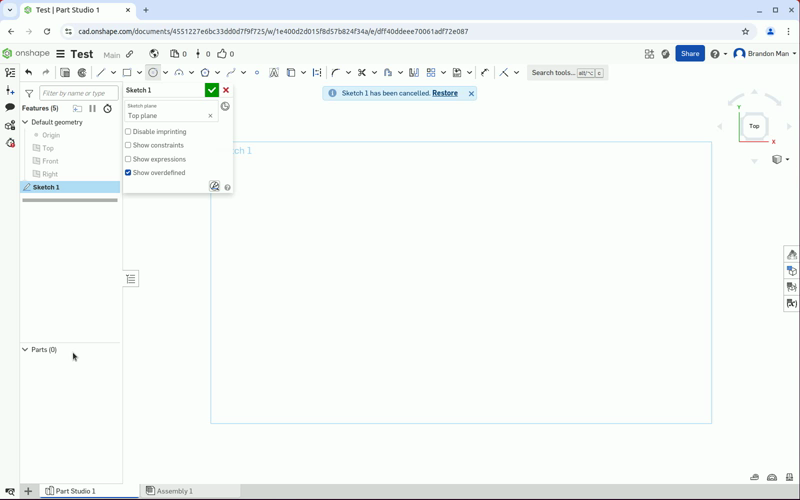
mouse_move(378, 271)
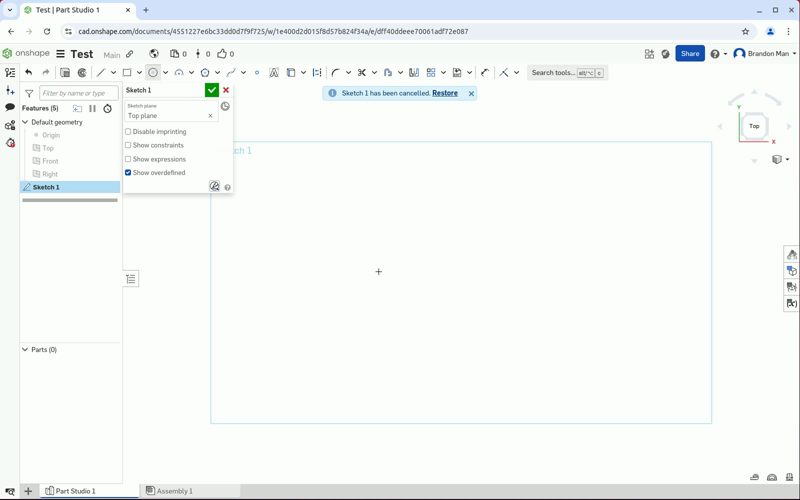
click(378, 271)
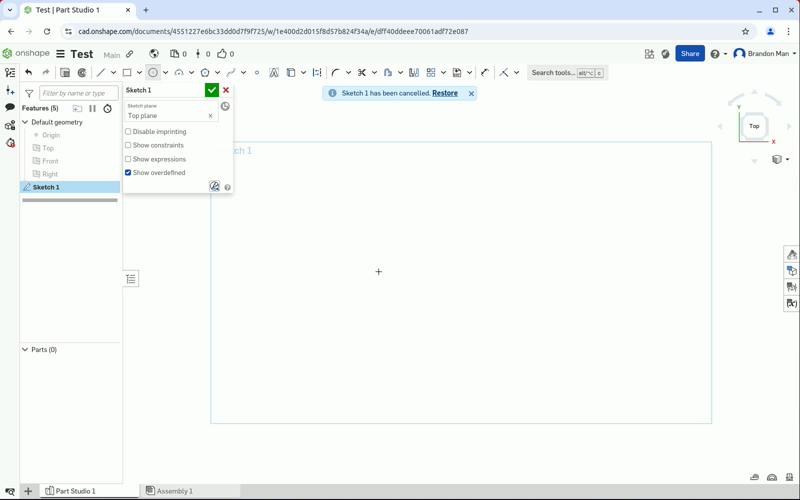
key_up(shift)
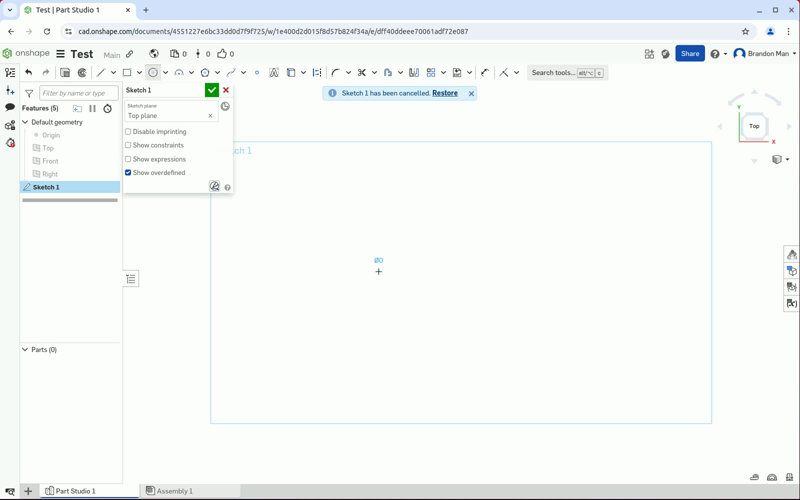
mouse_move(408, 271)
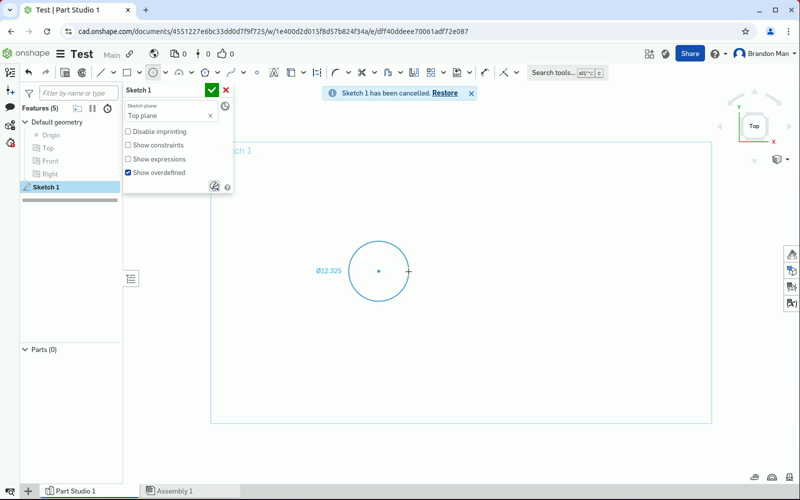
click(408, 271)
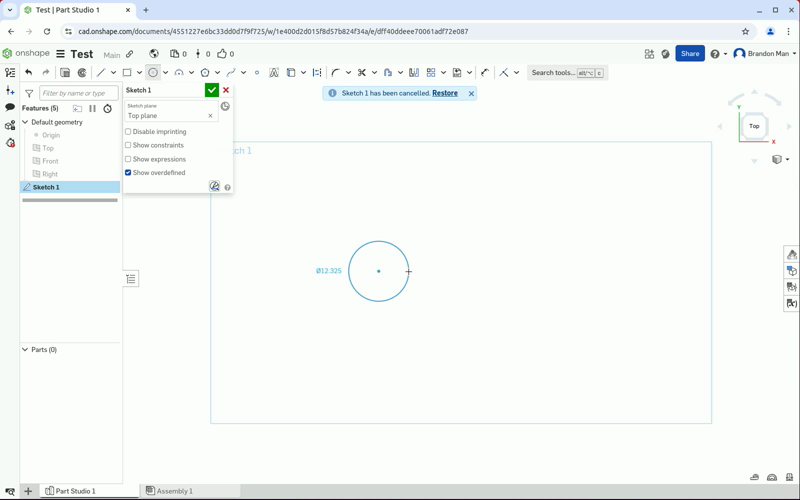
key(esc)
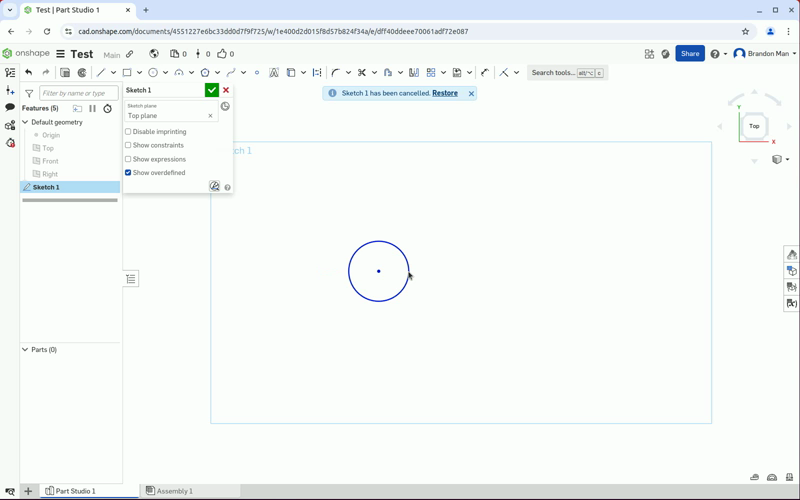
key(c)
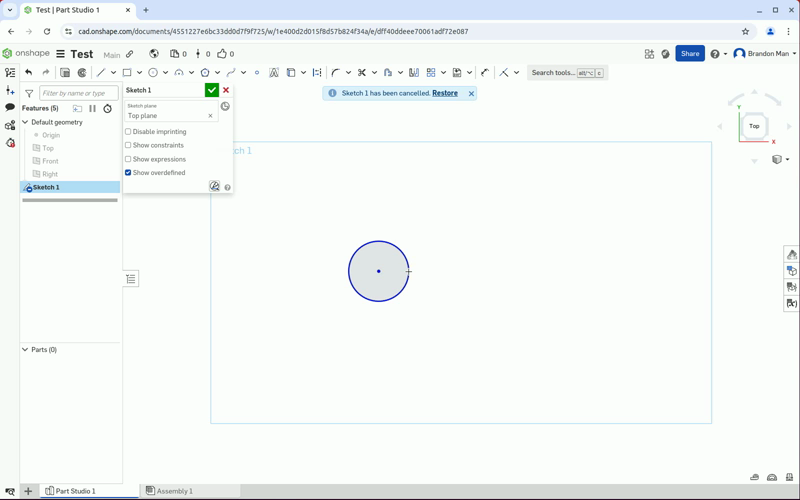
key_down(shift)
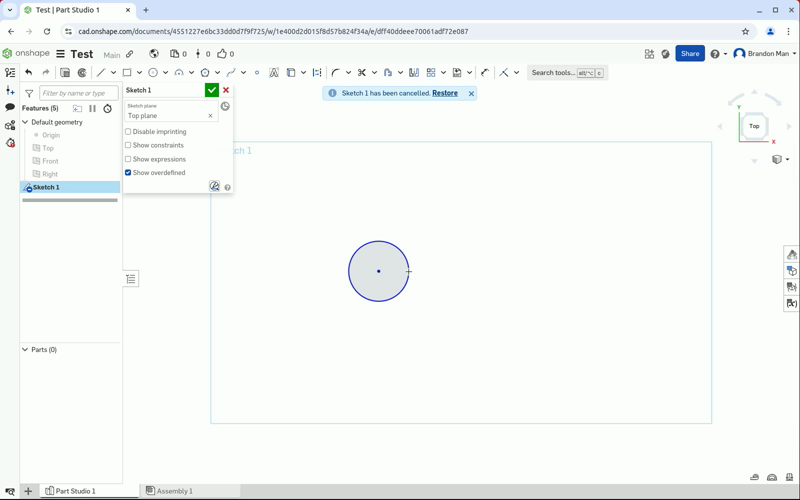
mouse_move(378, 271)
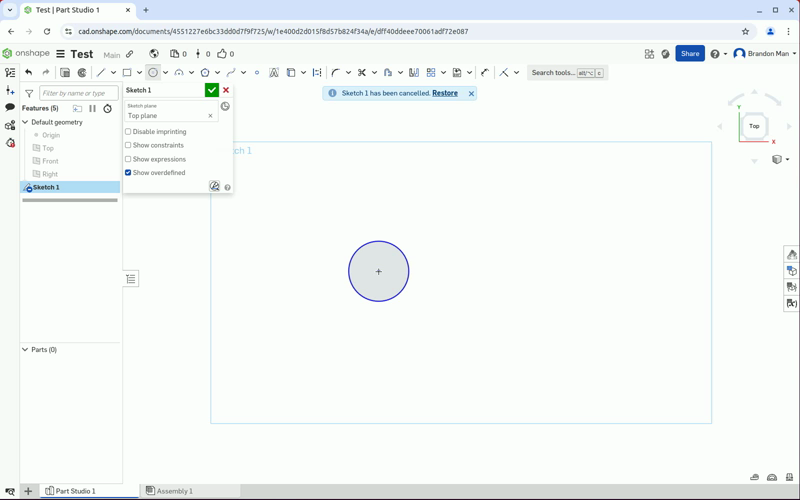
click(378, 271)
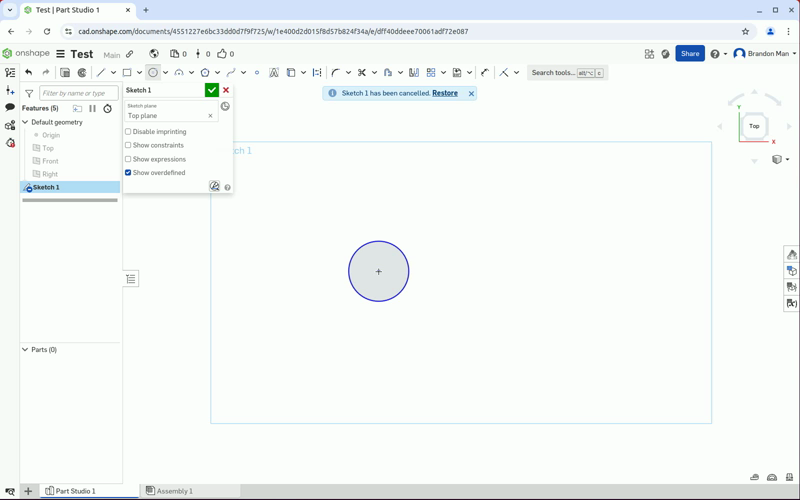
key_up(shift)
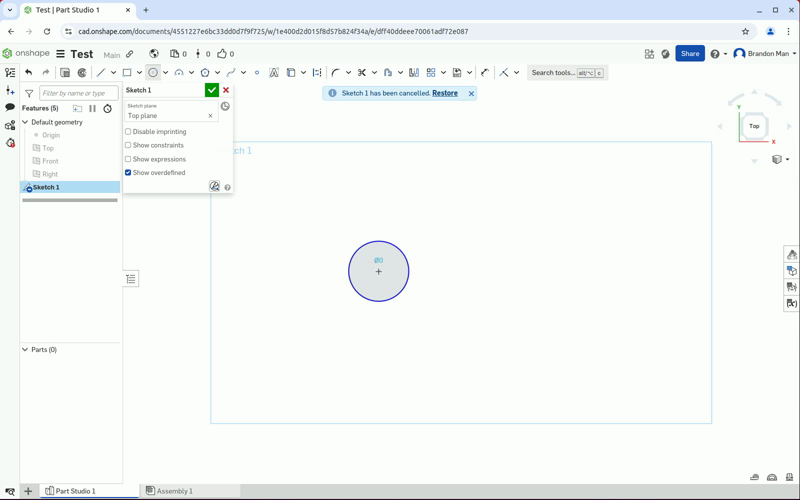
mouse_move(401, 271)
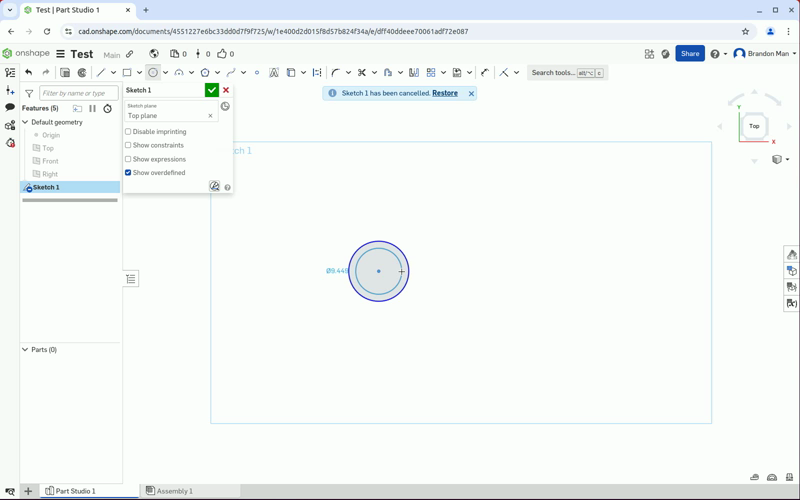
click(401, 271)
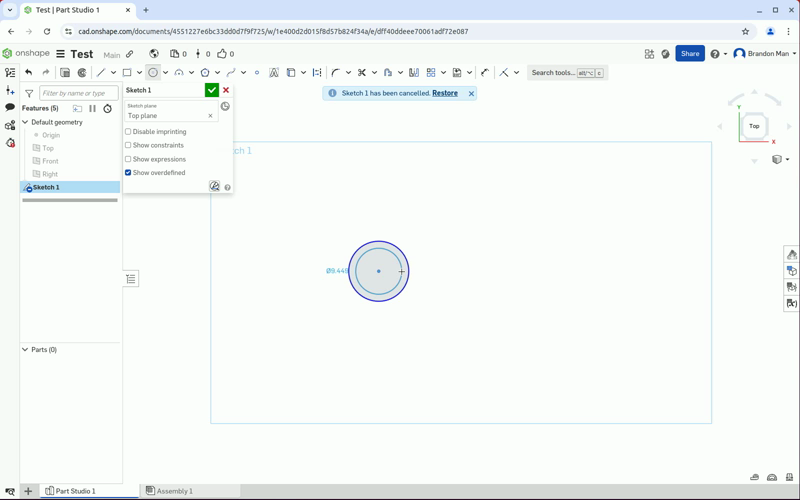
key(esc)
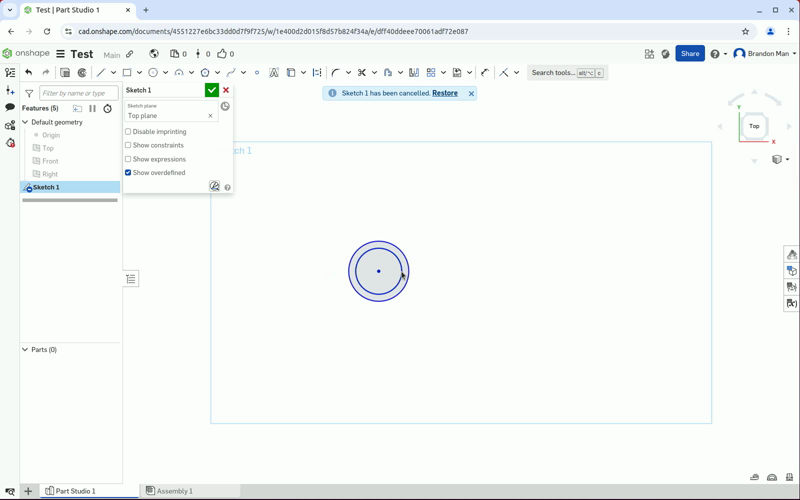
mouse_move(360, 288)
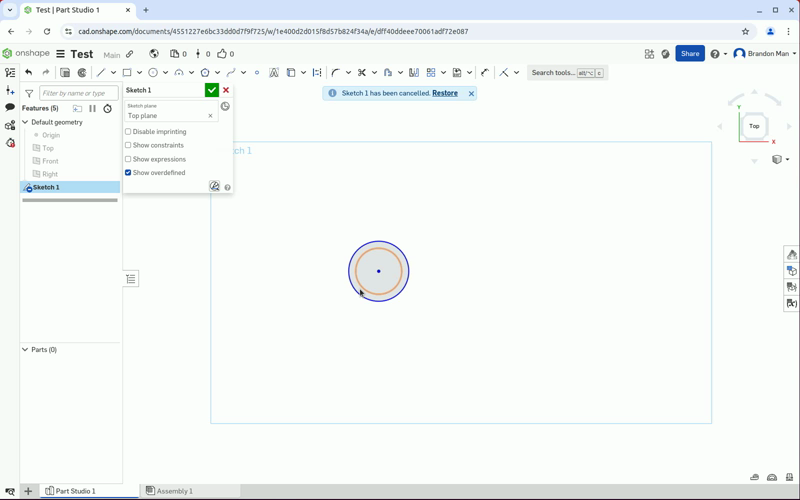
scroll(6)
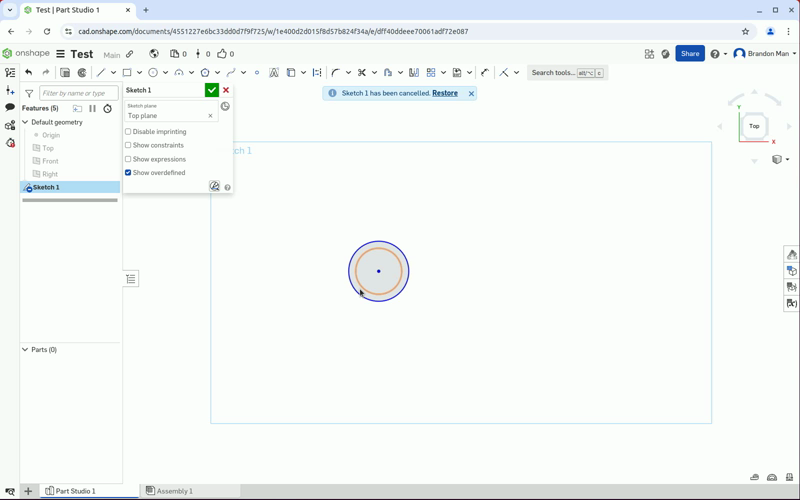
scroll(6)
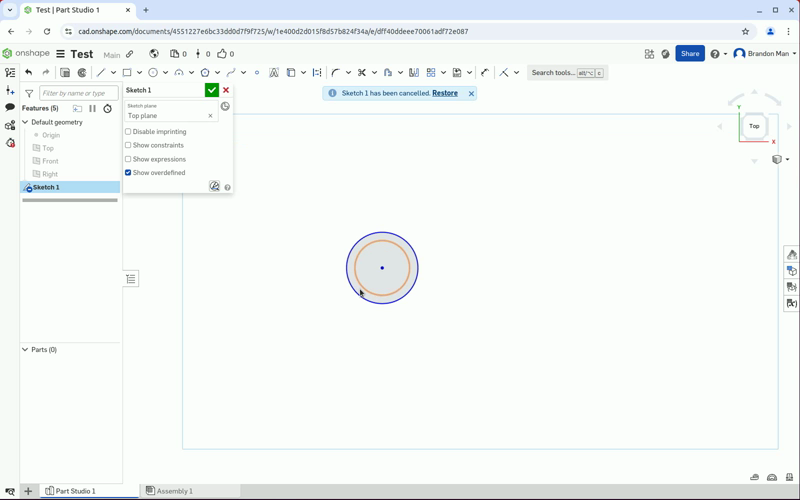
scroll(6)
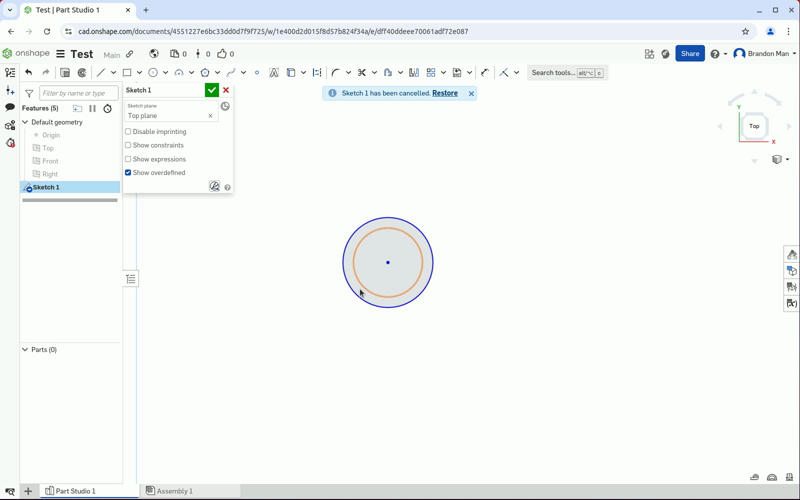
scroll(6)
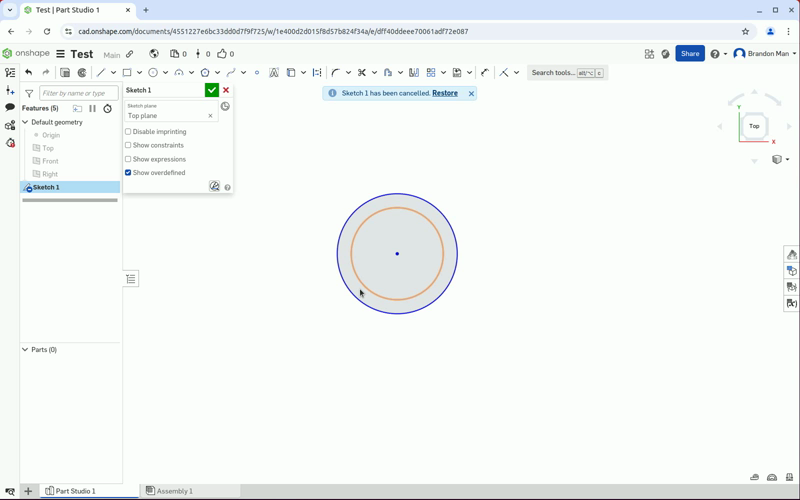
scroll(6)
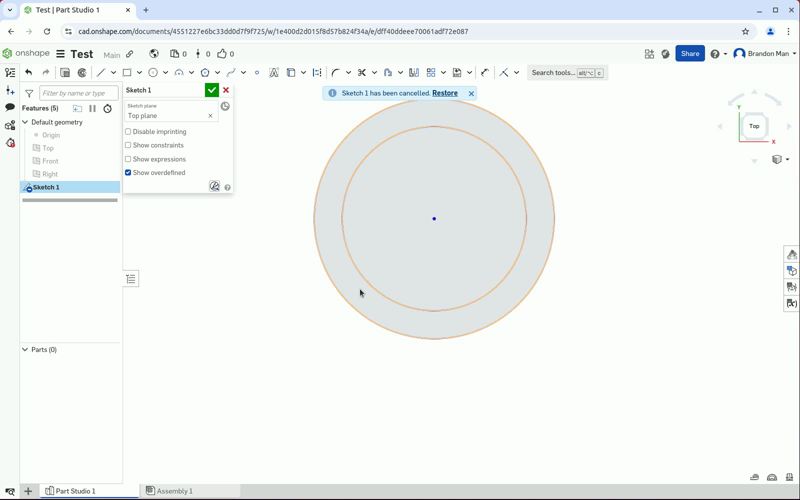
scroll(6)
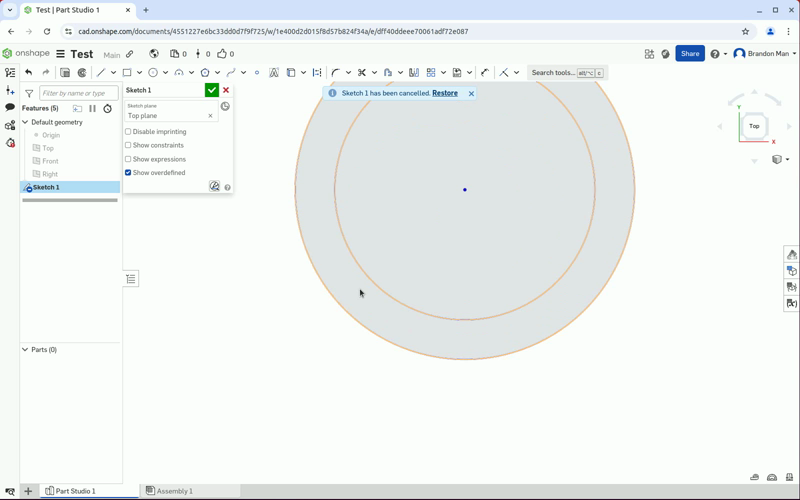
scroll(6)
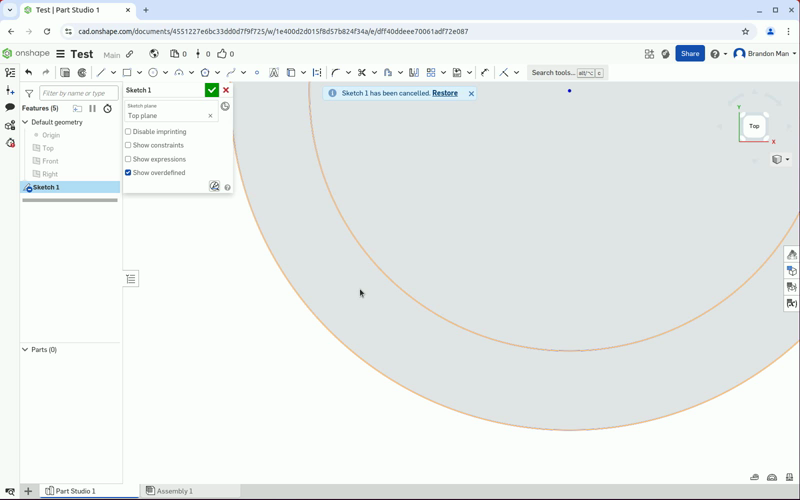
click(360, 288)
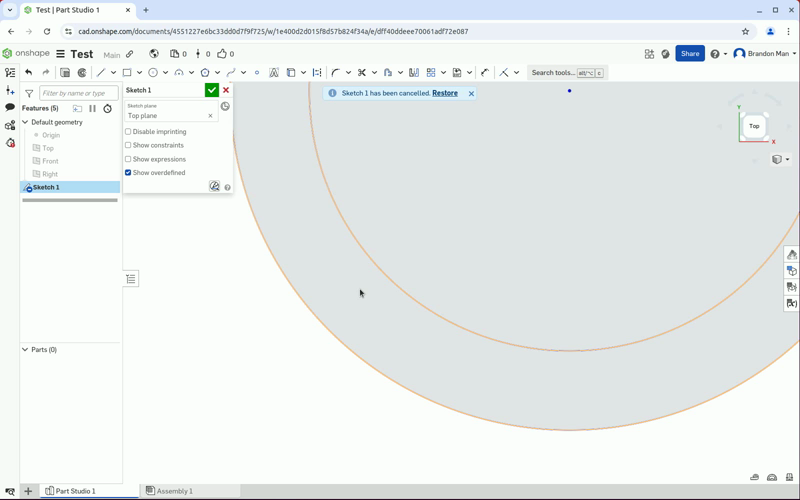
scroll(-6)
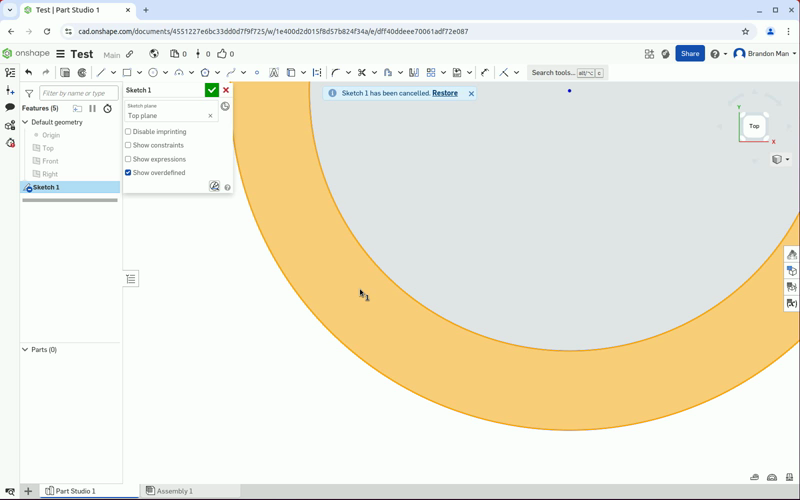
scroll(-6)
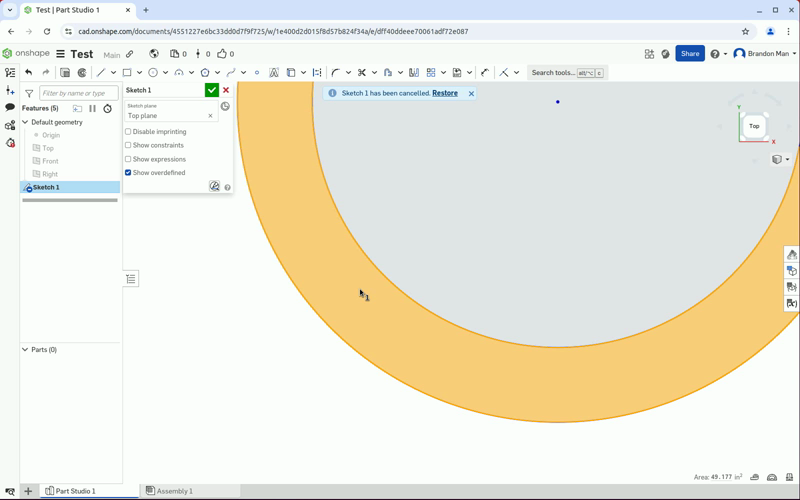
scroll(-6)
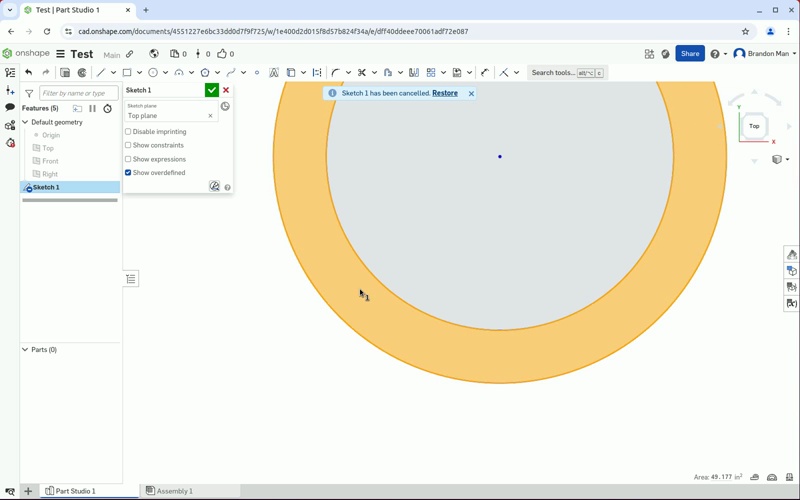
scroll(-6)
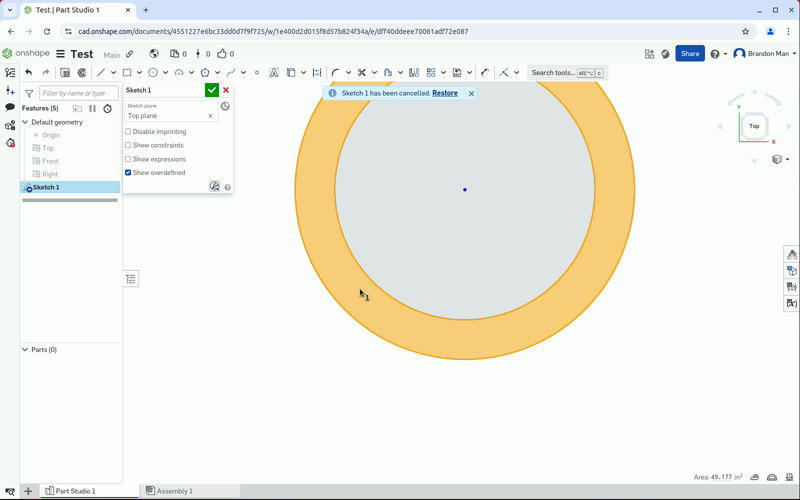
scroll(-6)
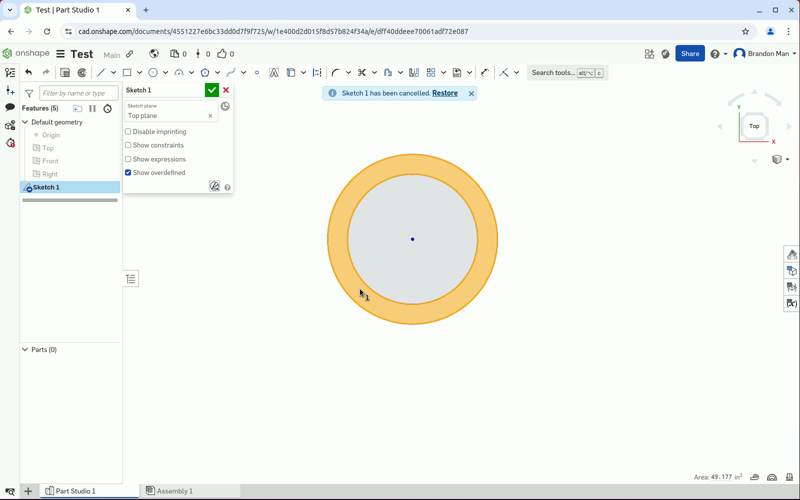
scroll(-6)
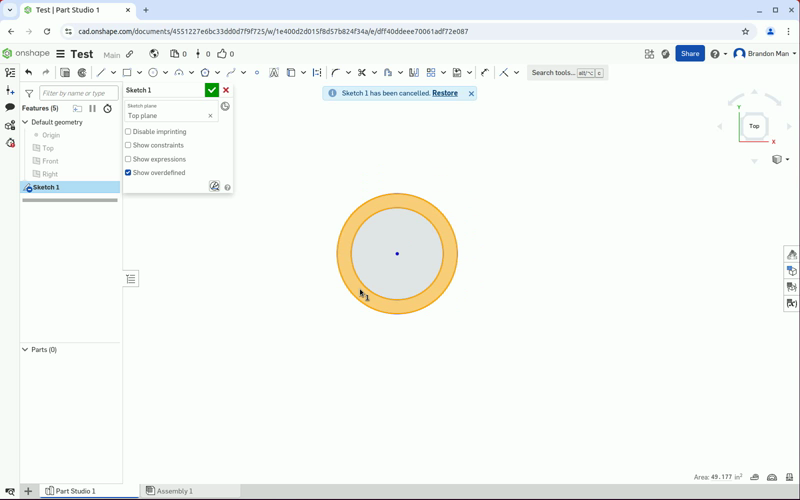
scroll(-6)
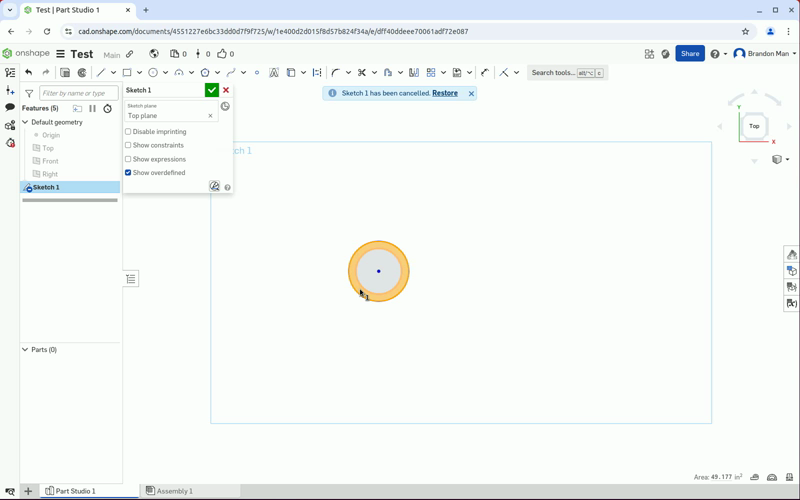
mouse_move(73, 352)
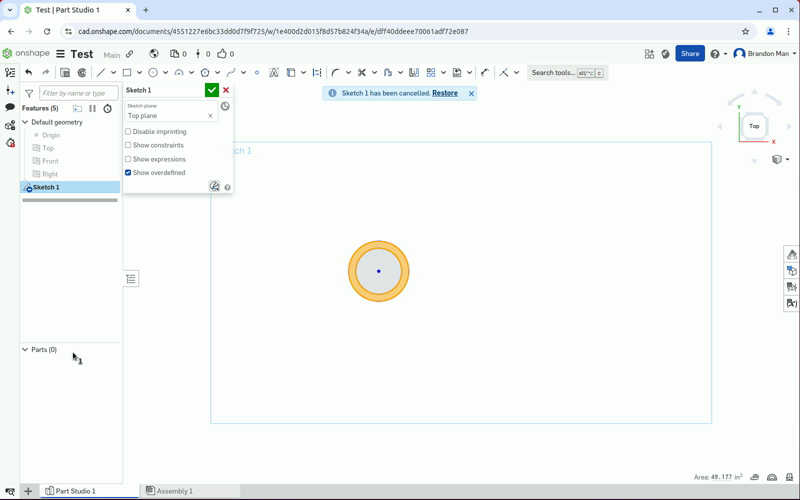
key(shift+y)
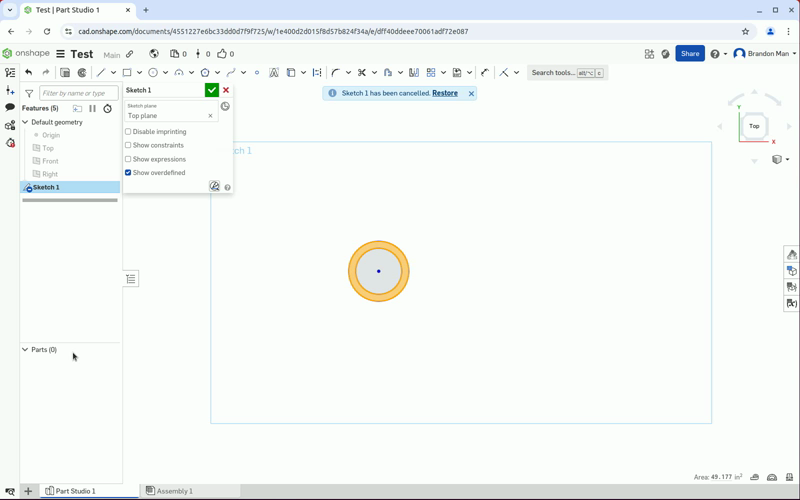
key(shift+e)
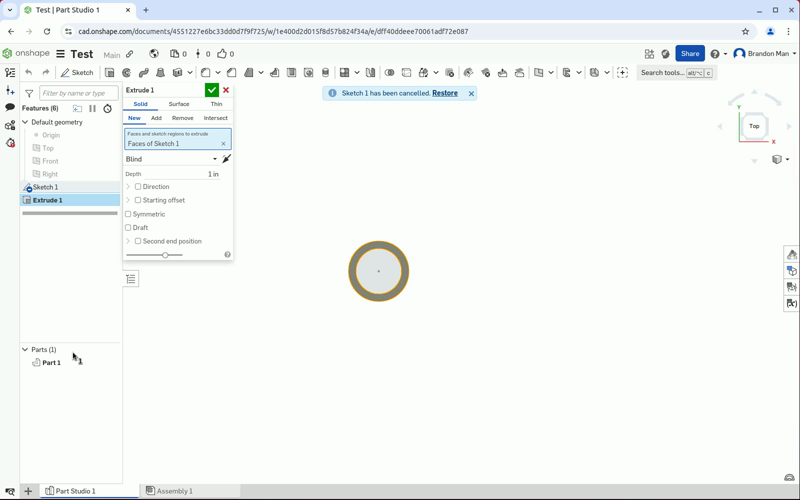
mouse_move(143, 106)
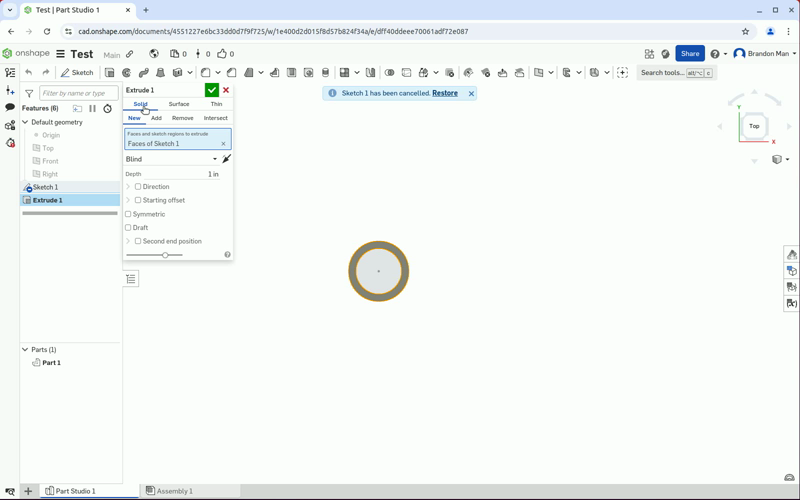
click(143, 106)
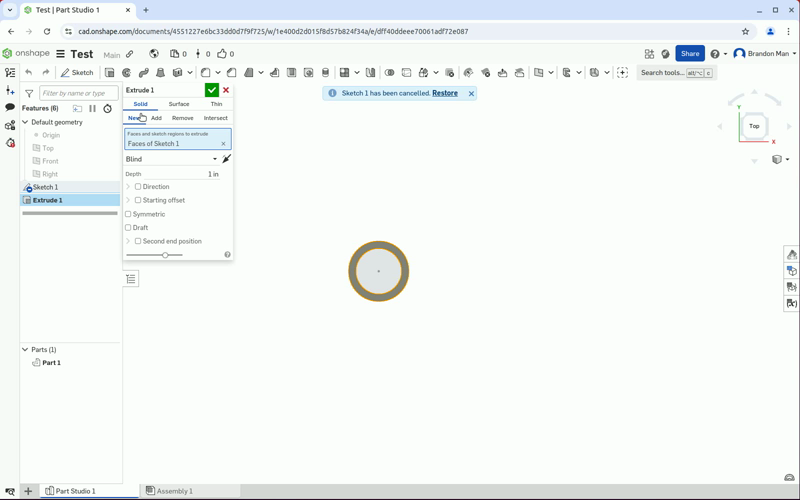
mouse_move(137, 120)
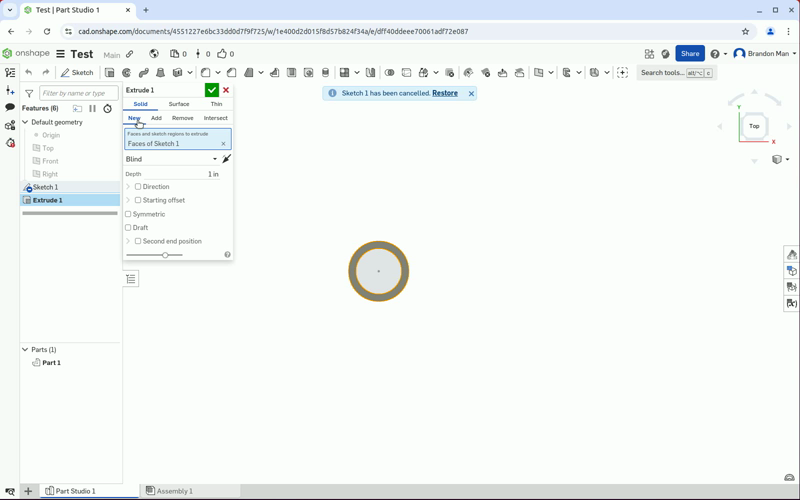
click(137, 120)
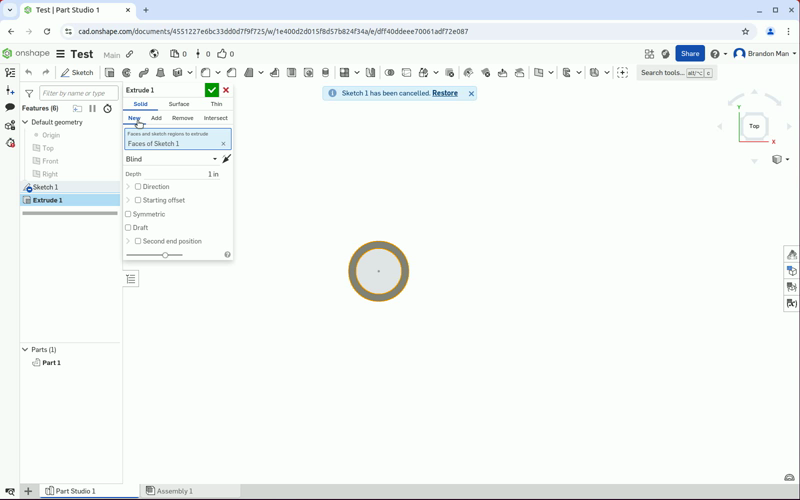
key(tab, 4)
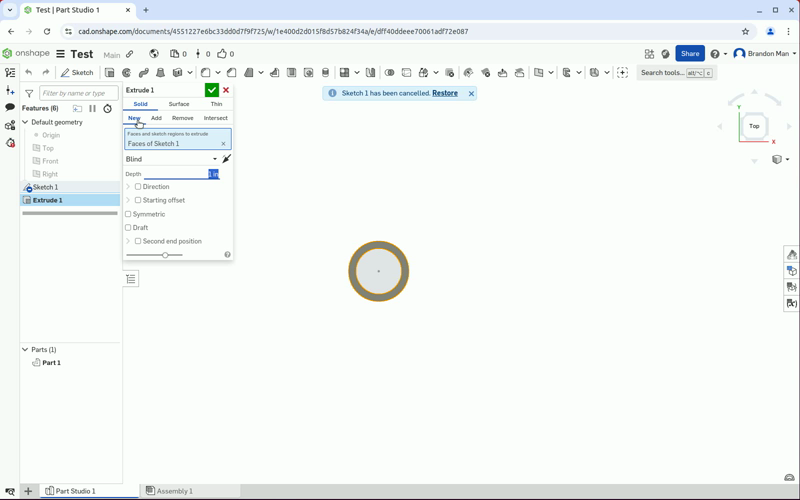
text(9.147)
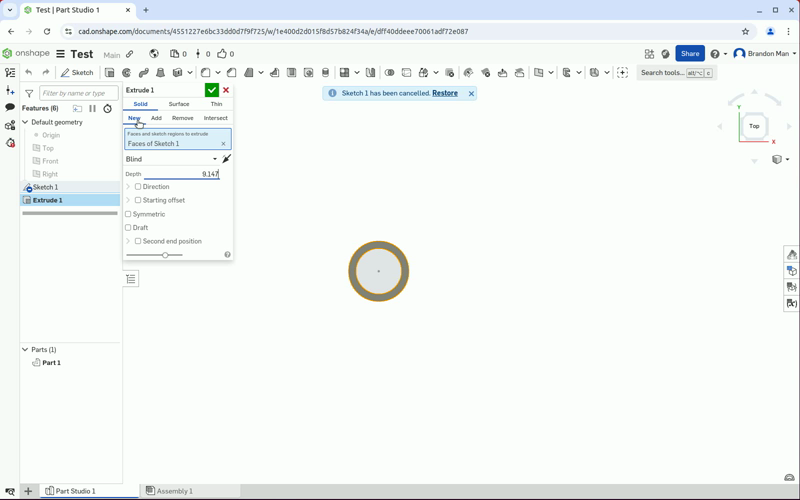
key(enter)
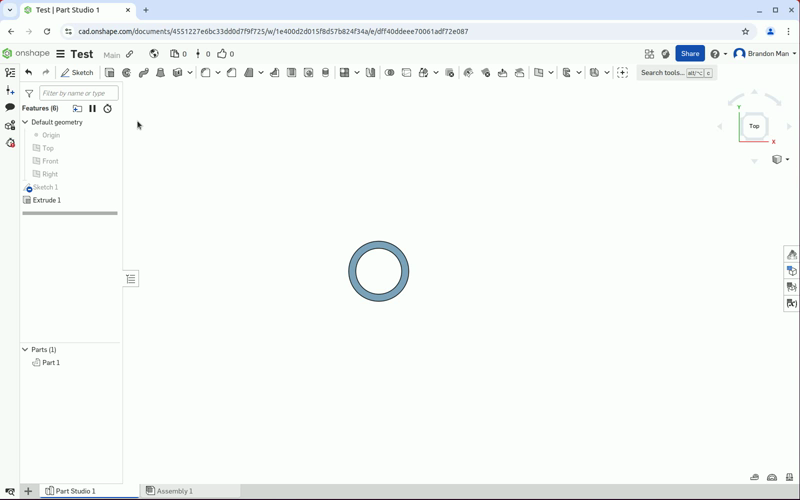
key(shift+h)
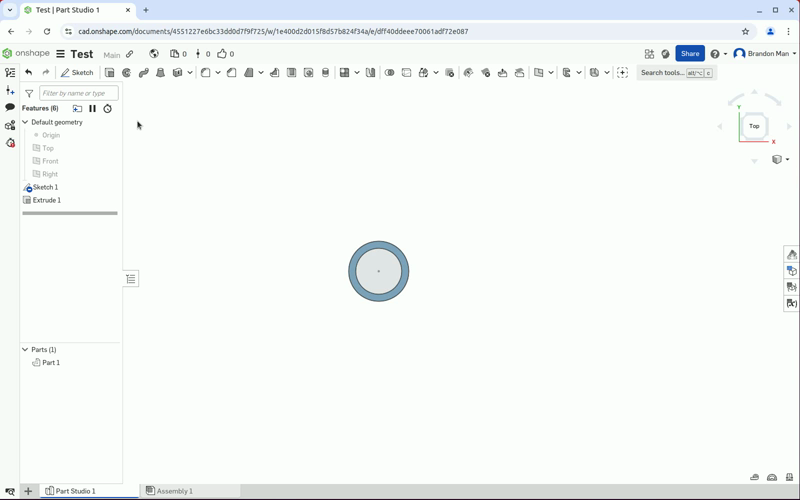
key(shift+h)
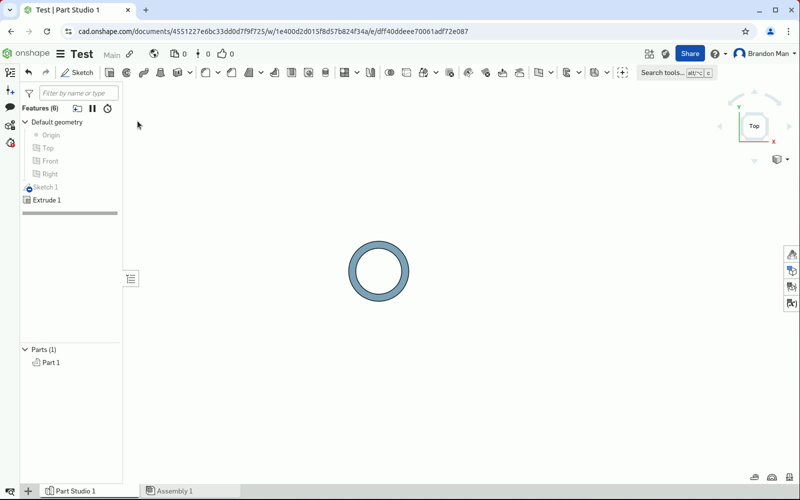
mouse_move(73, 189)
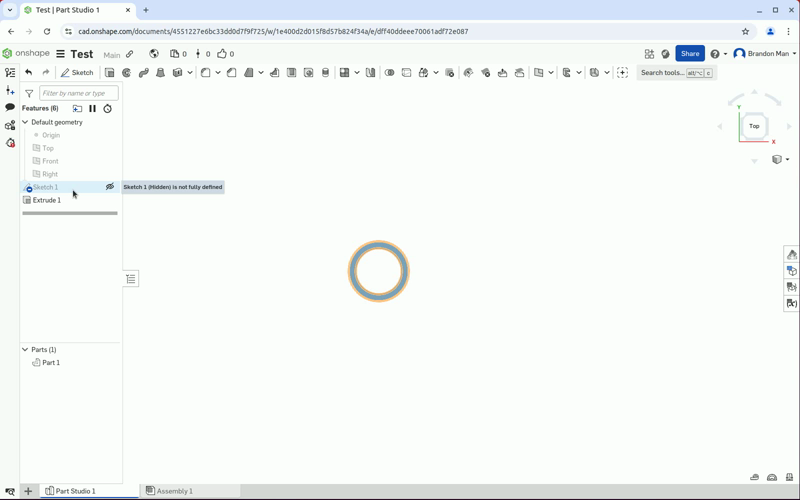
click(73, 189)
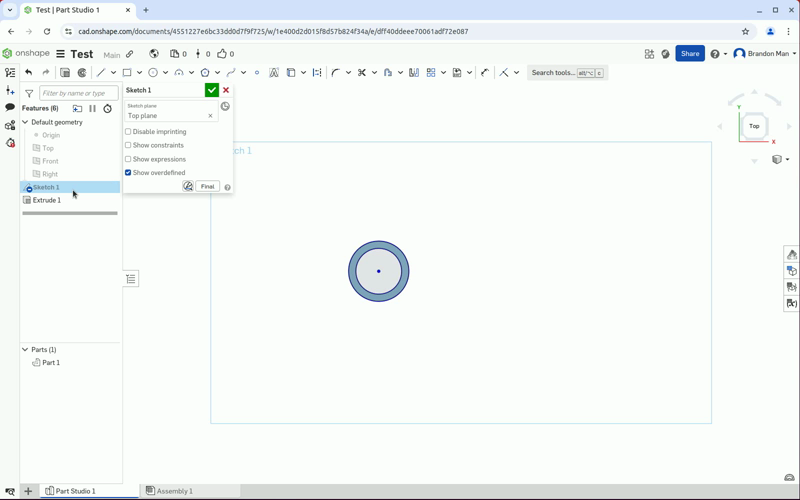
mouse_move(229, 92)
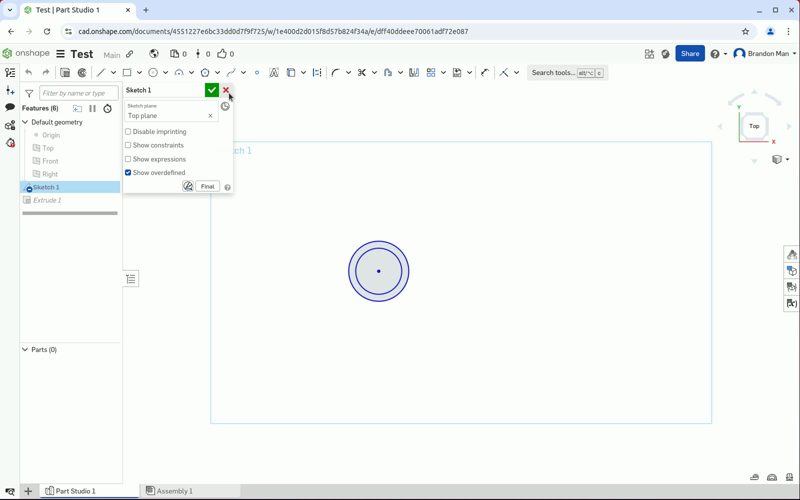
click(229, 92)
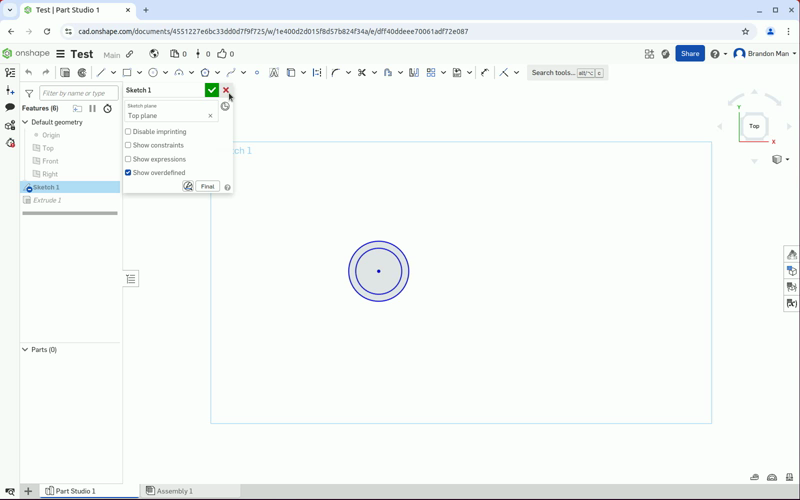
key(shift+s)
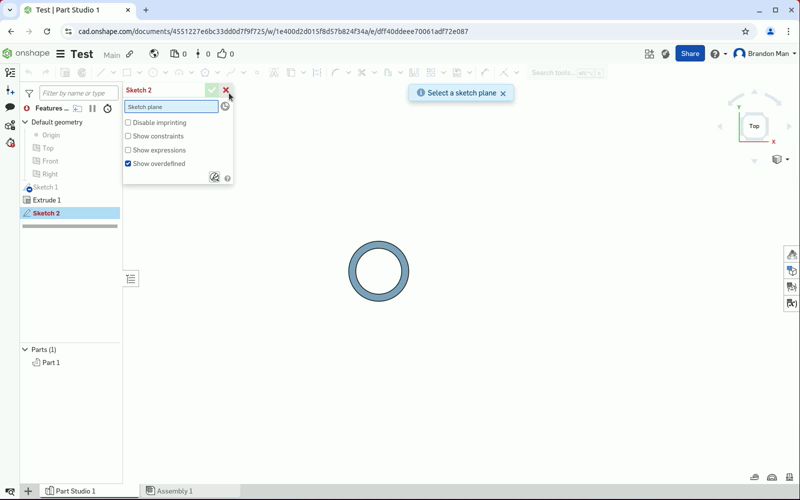
mouse_move(73, 150)
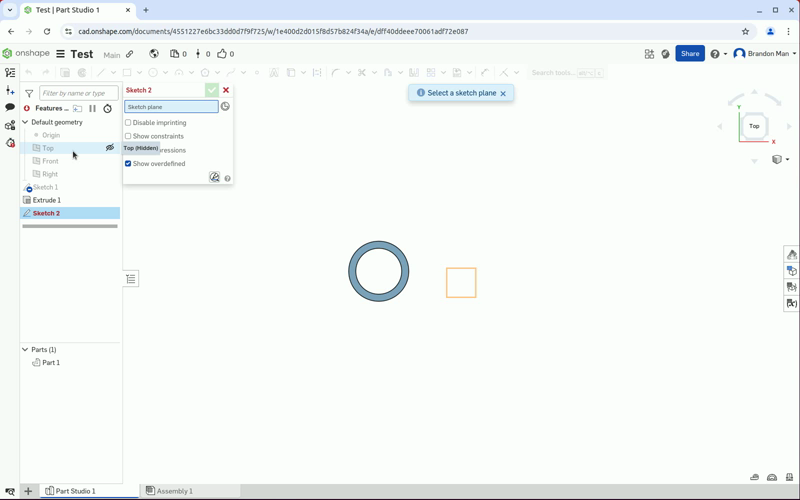
click(73, 150)
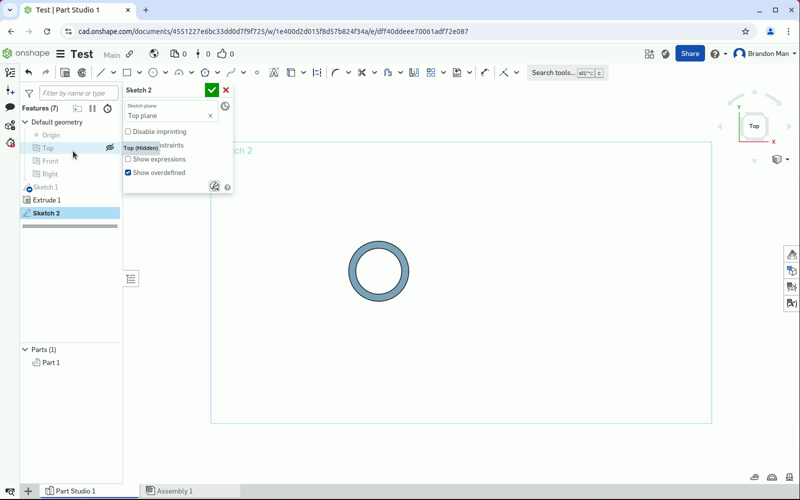
mouse_move(73, 352)
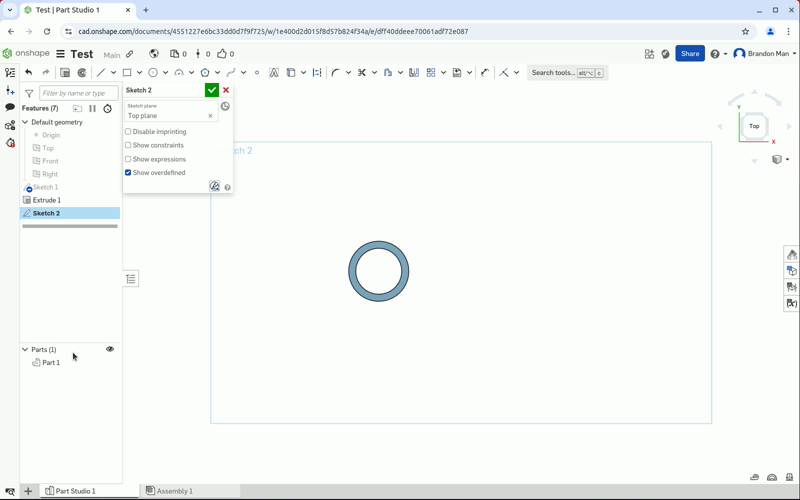
key(y)
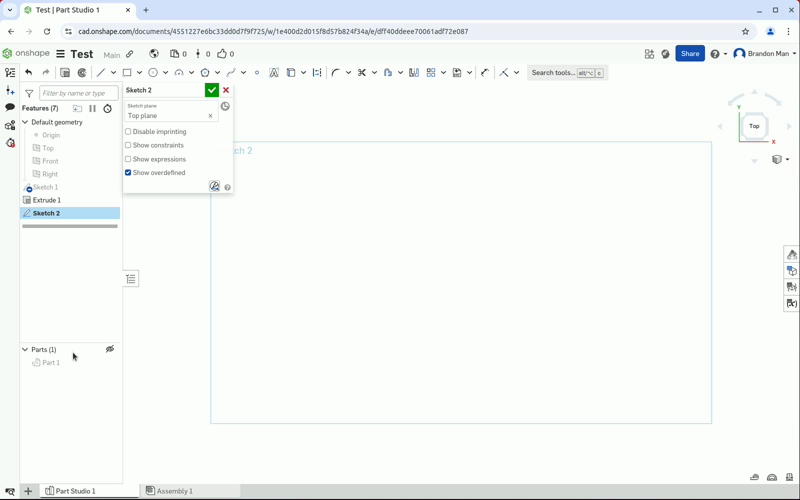
key(l)
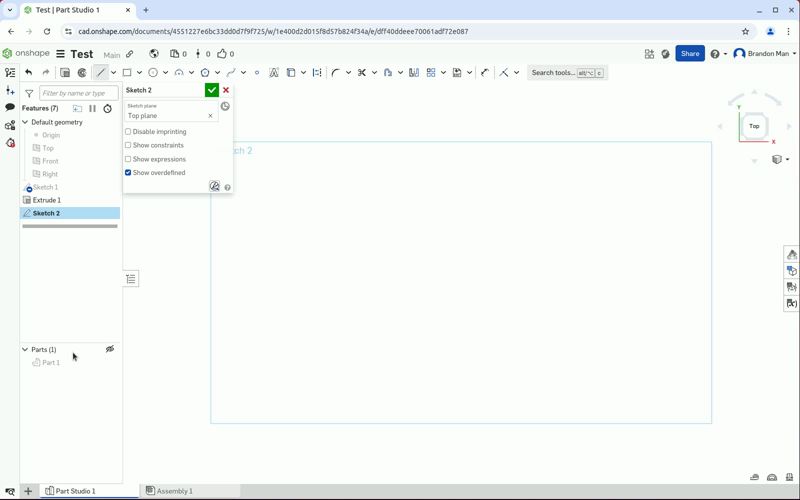
key_down(shift)
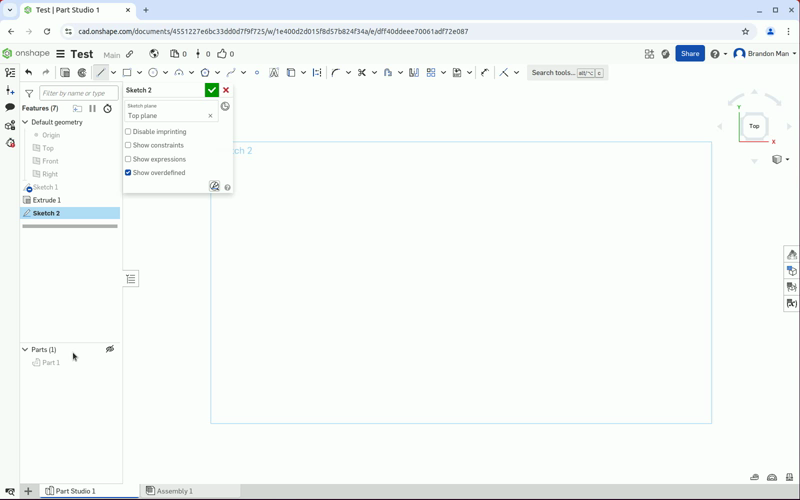
mouse_move(380, 300)
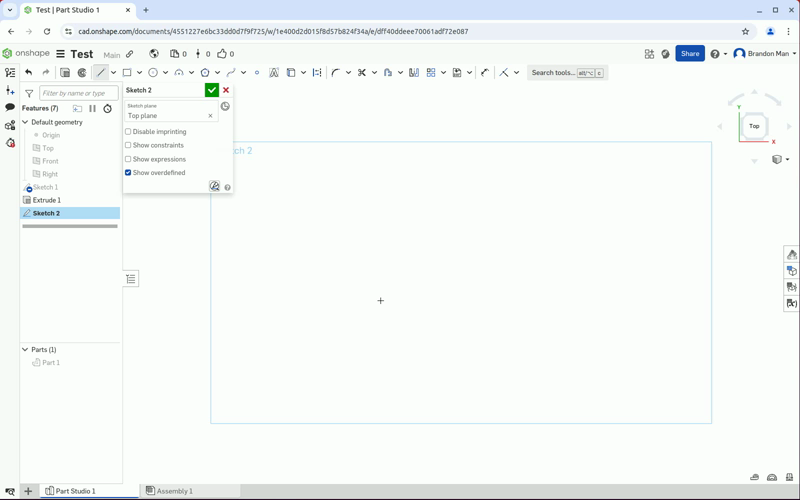
click(380, 300)
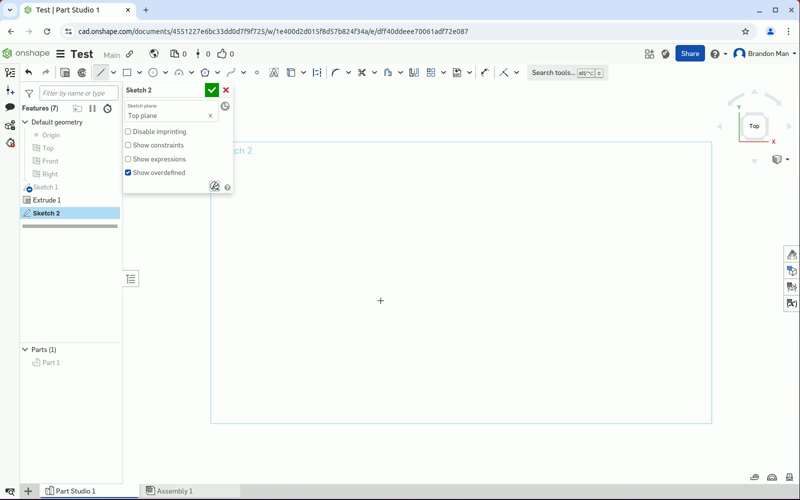
key_up(shift)
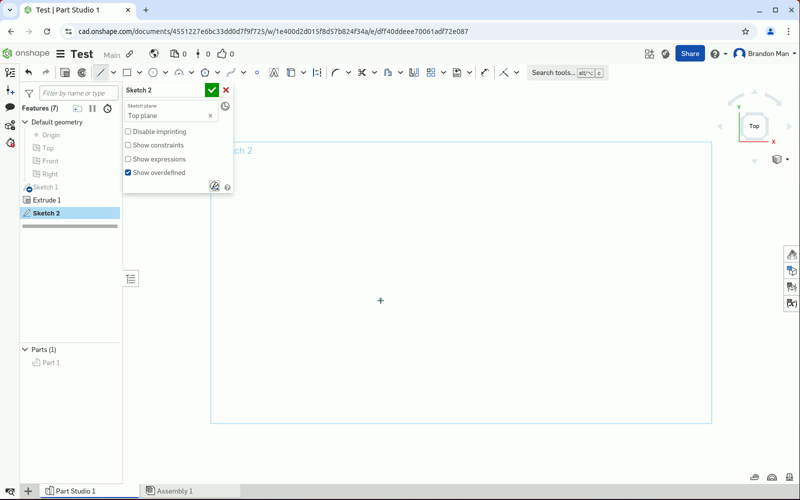
key_down(shift)
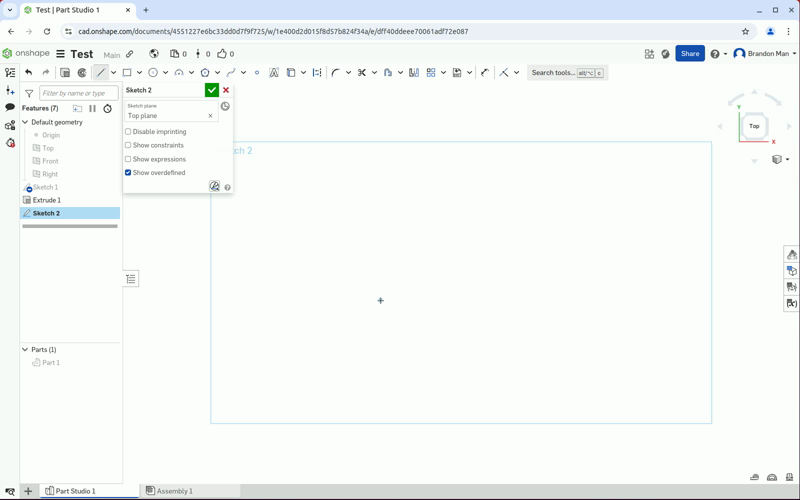
mouse_move(529, 284)
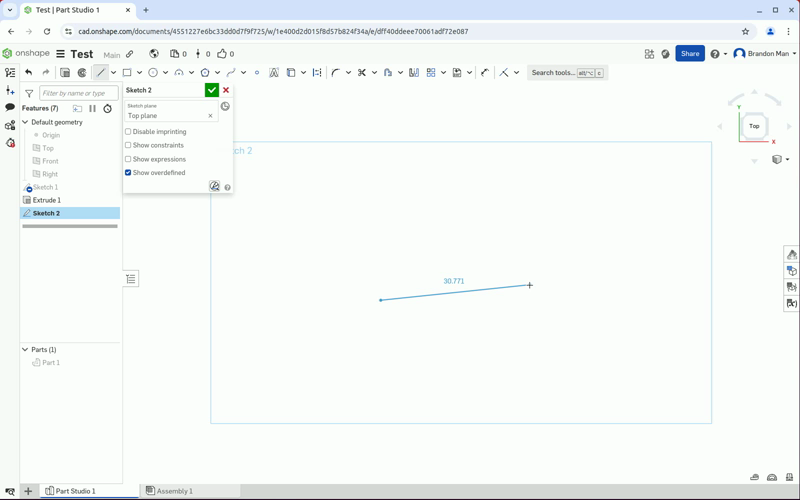
click(529, 284)
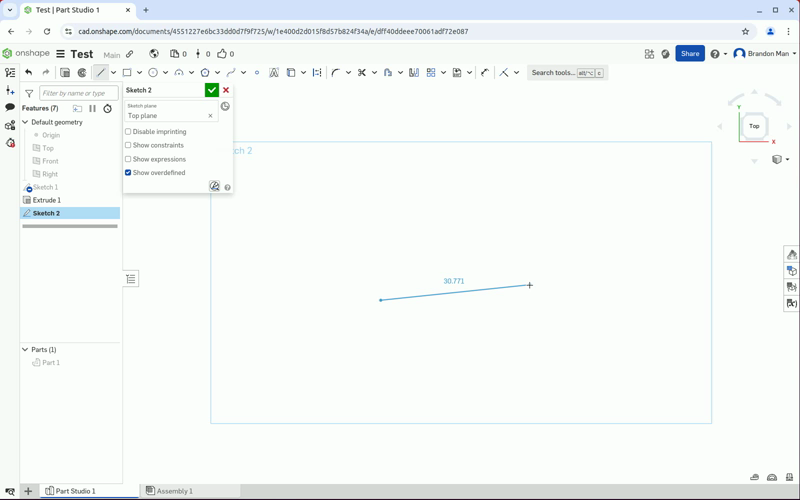
key_up(shift)
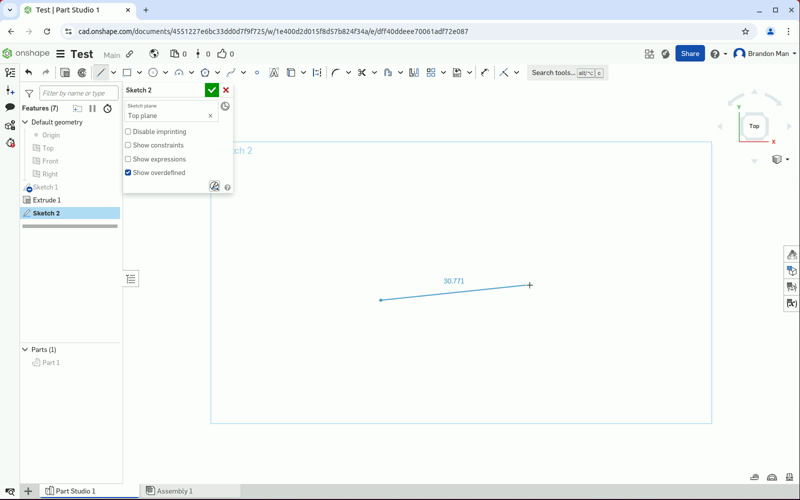
key(esc)
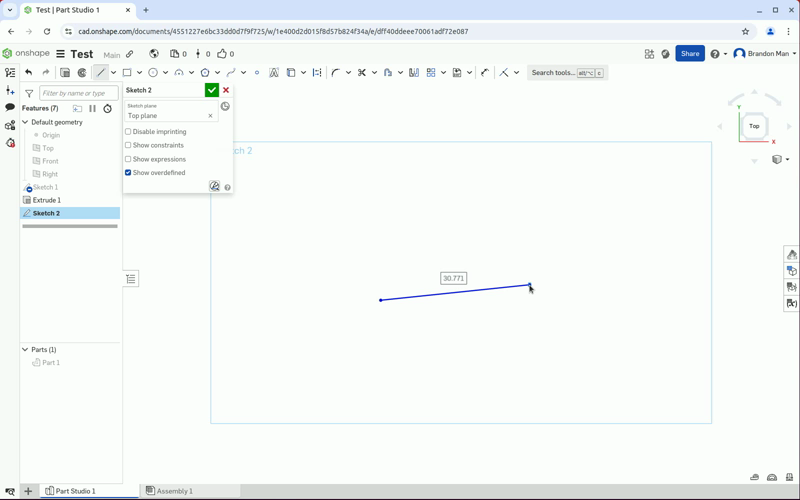
key(a)
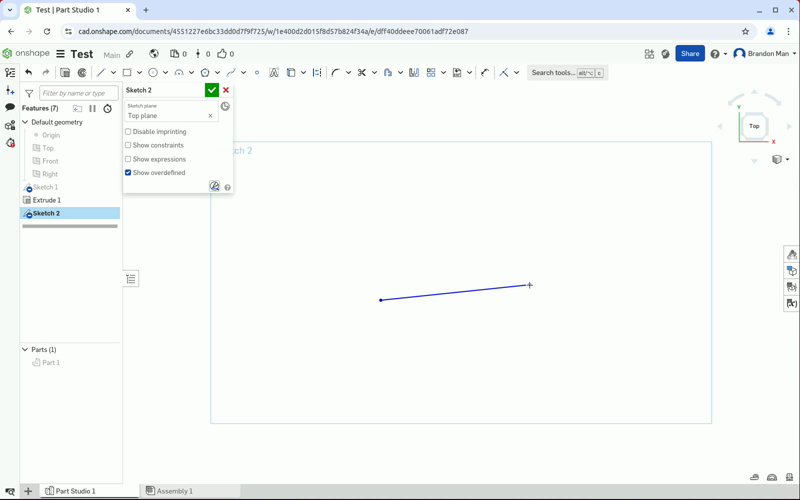
mouse_move(529, 284)
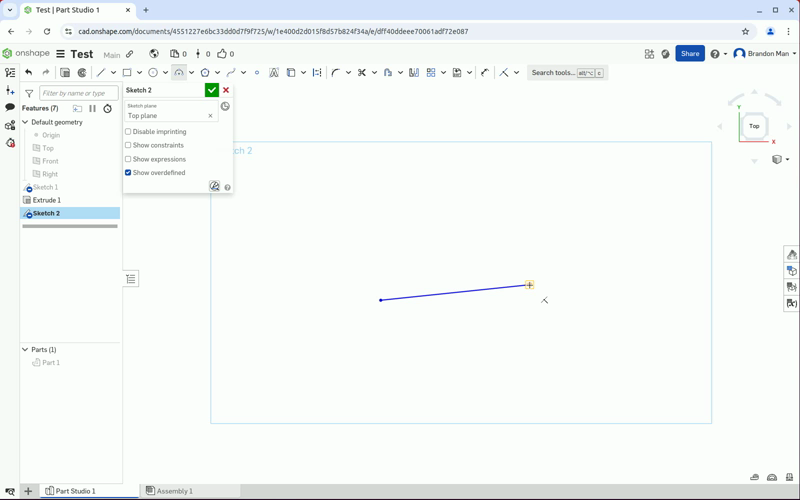
click(529, 284)
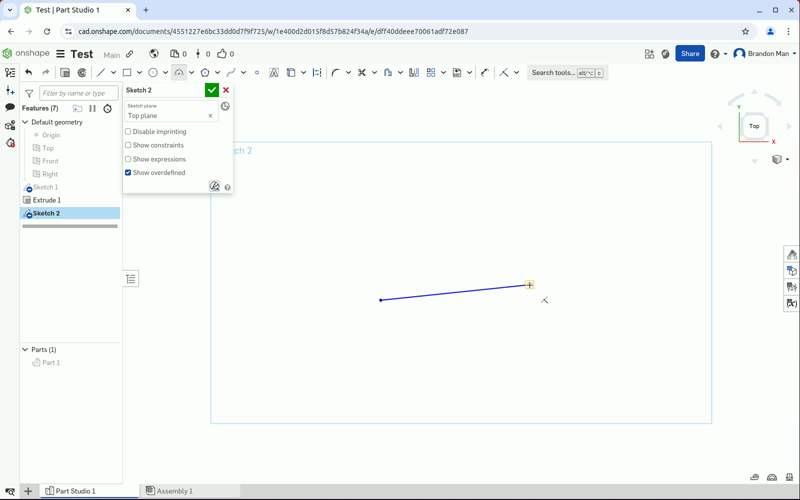
key_down(shift)
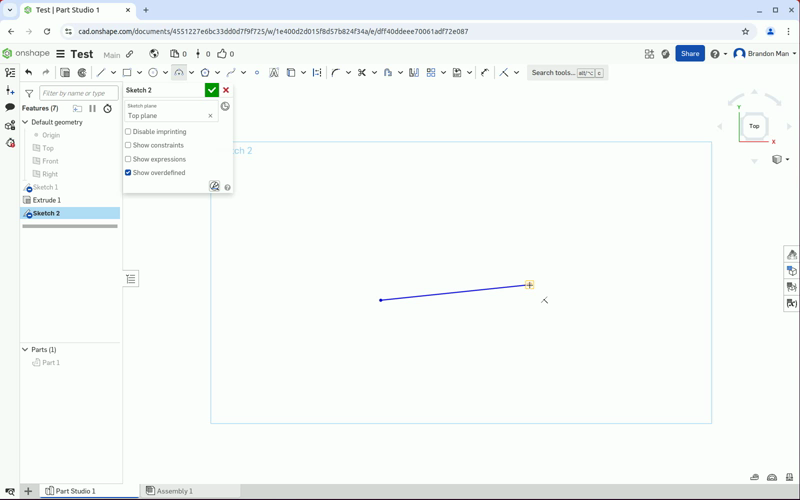
mouse_move(529, 255)
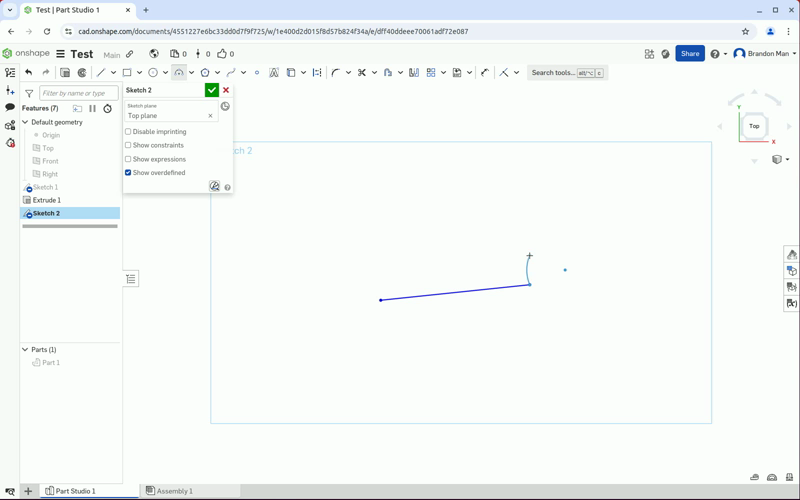
click(529, 255)
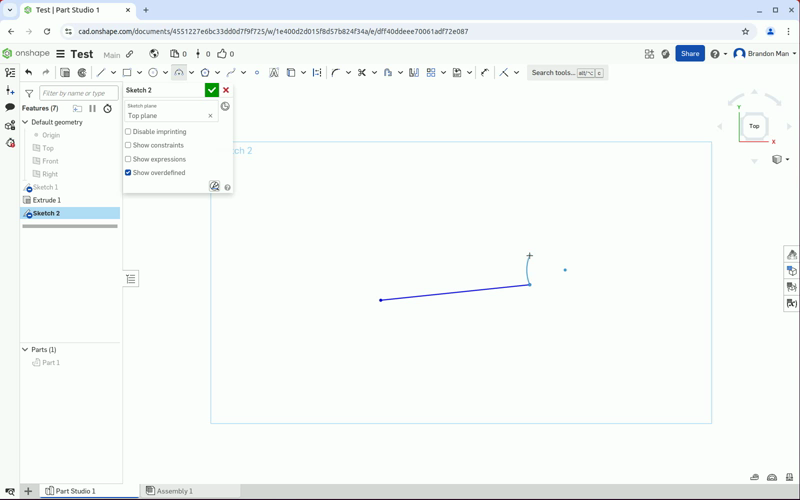
mouse_move(513, 270)
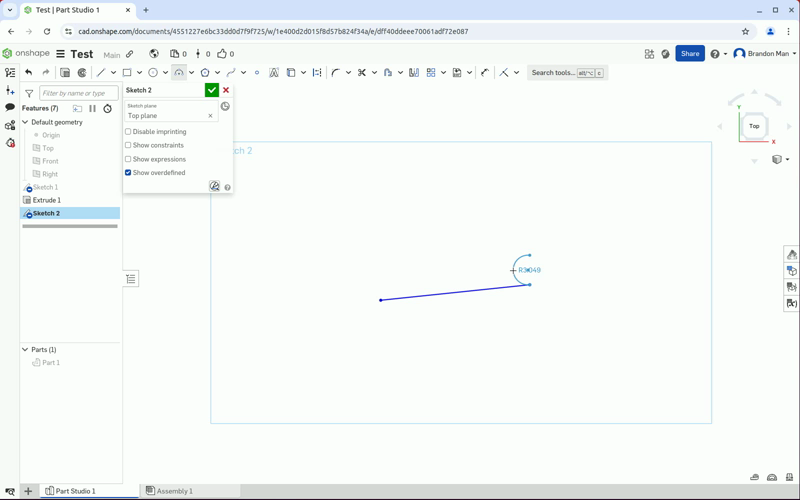
click(513, 270)
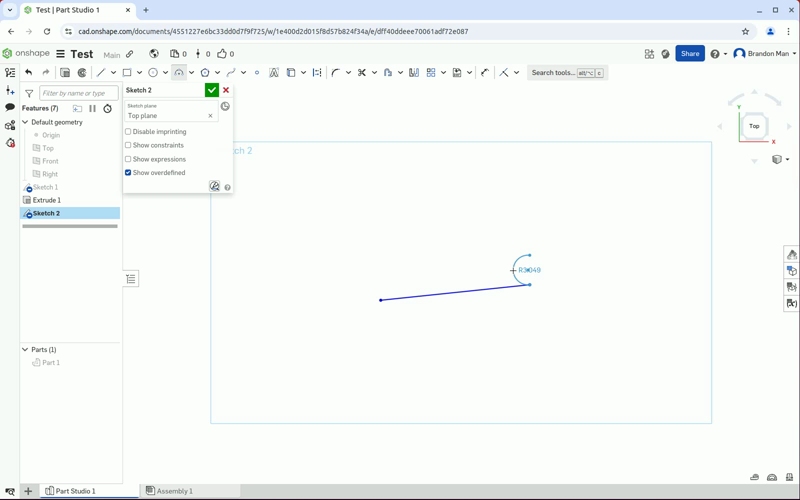
key_up(shift)
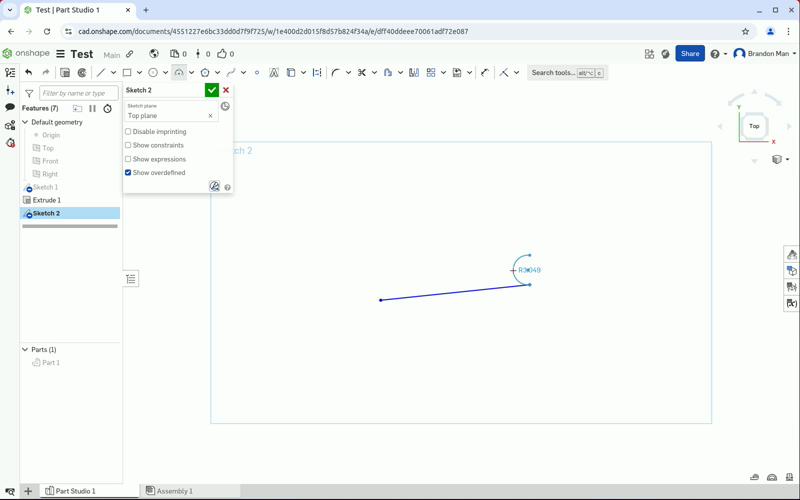
key(esc)
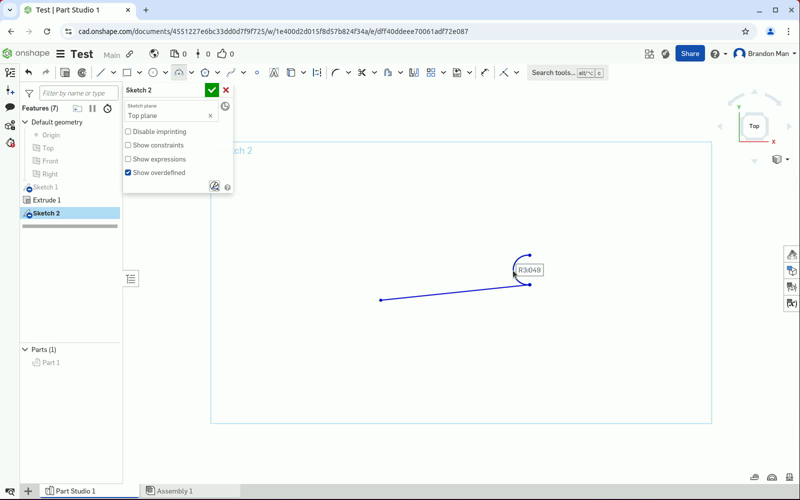
key(l)
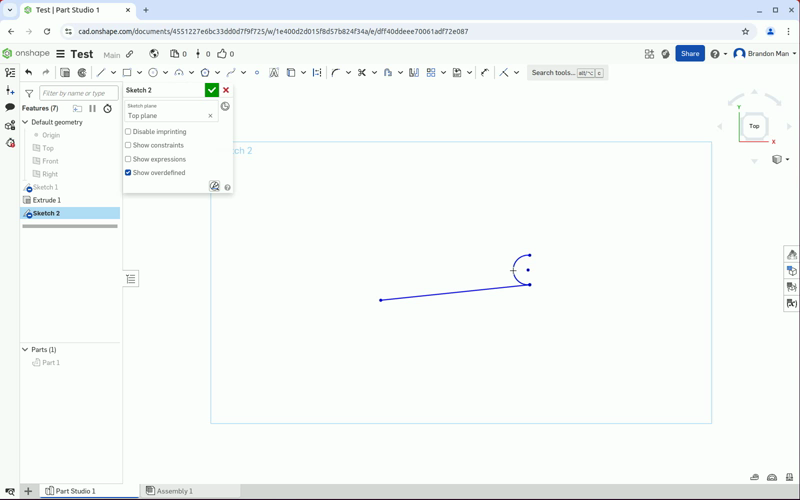
mouse_move(529, 255)
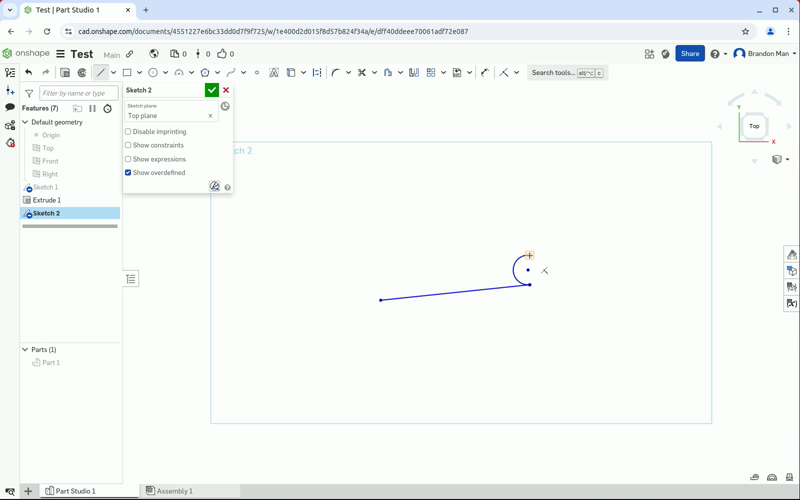
click(529, 255)
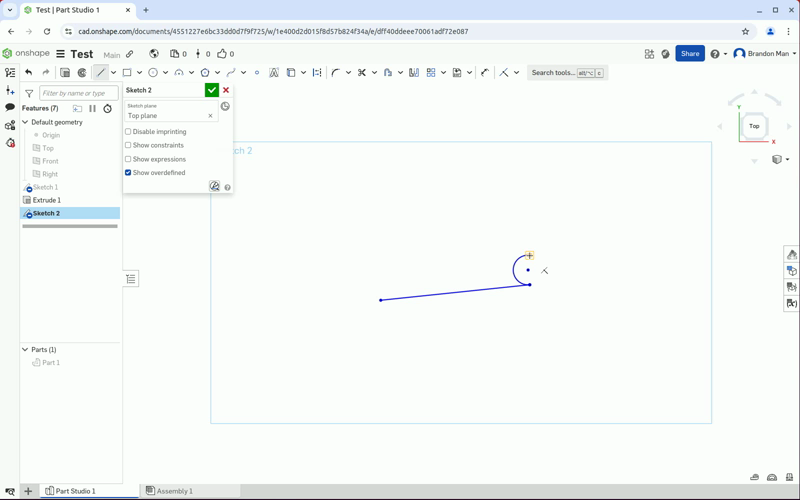
key_down(shift)
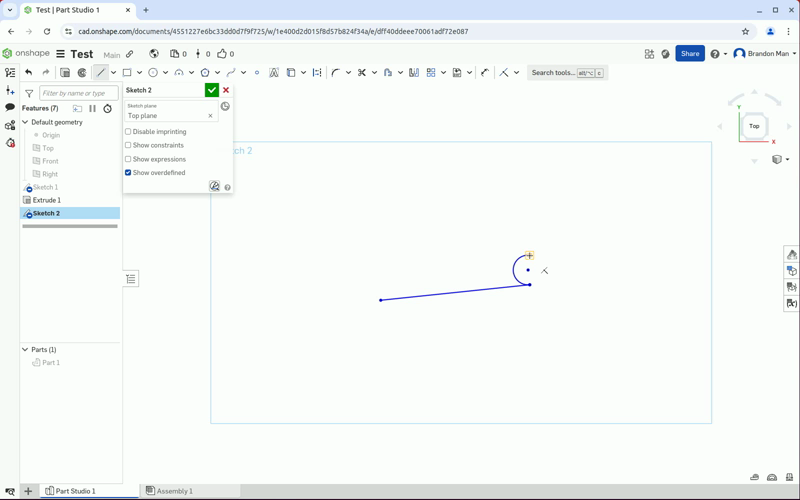
mouse_move(380, 241)
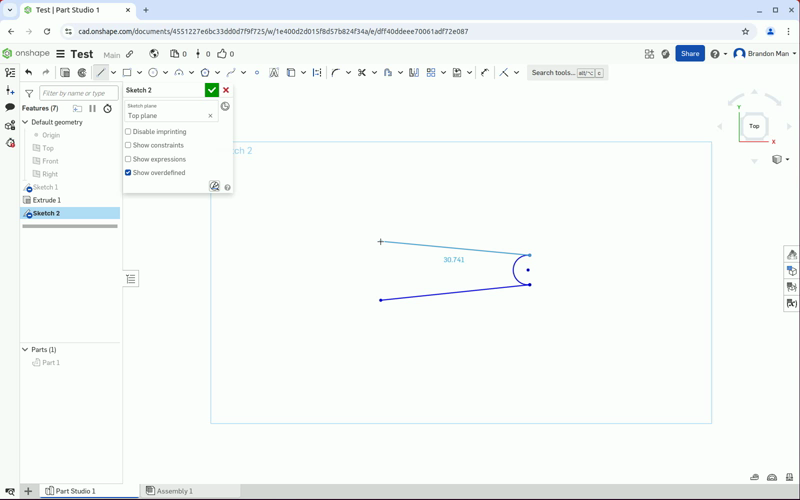
click(380, 241)
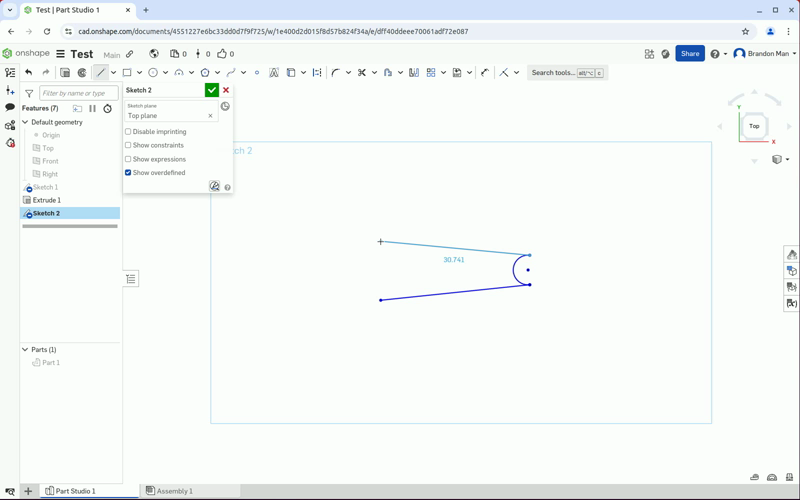
key_up(shift)
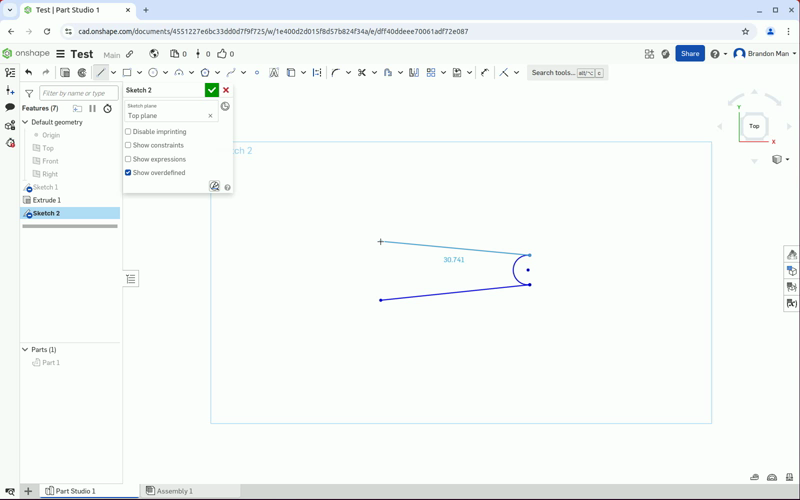
key(esc)
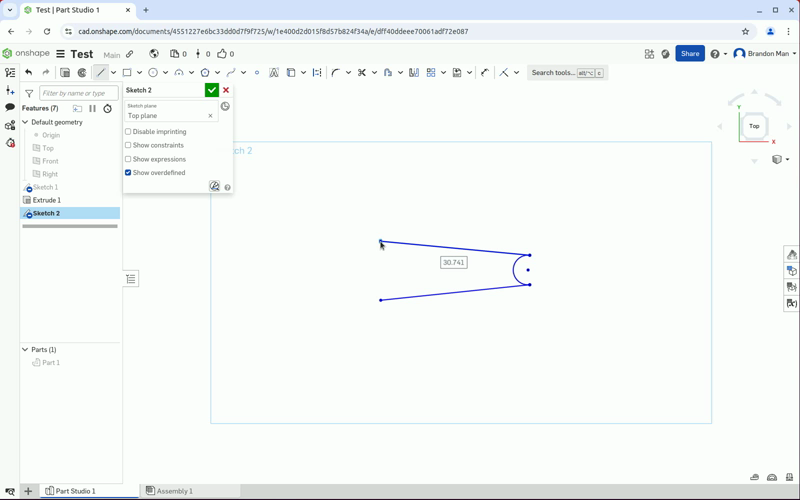
key(a)
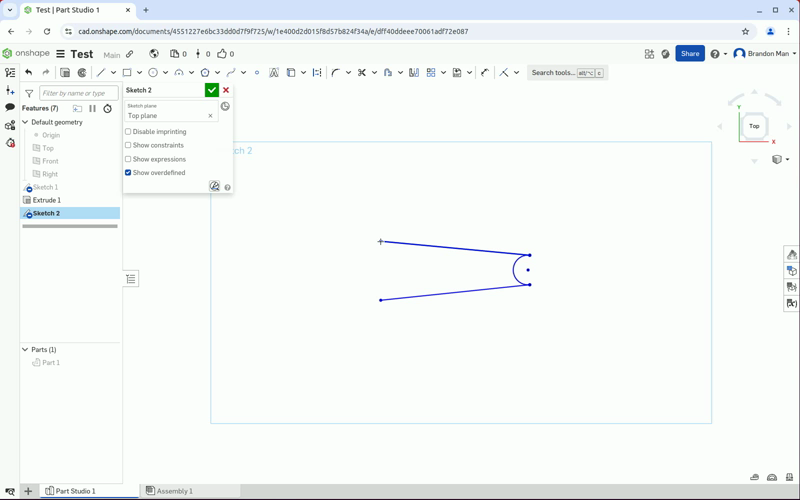
mouse_move(380, 241)
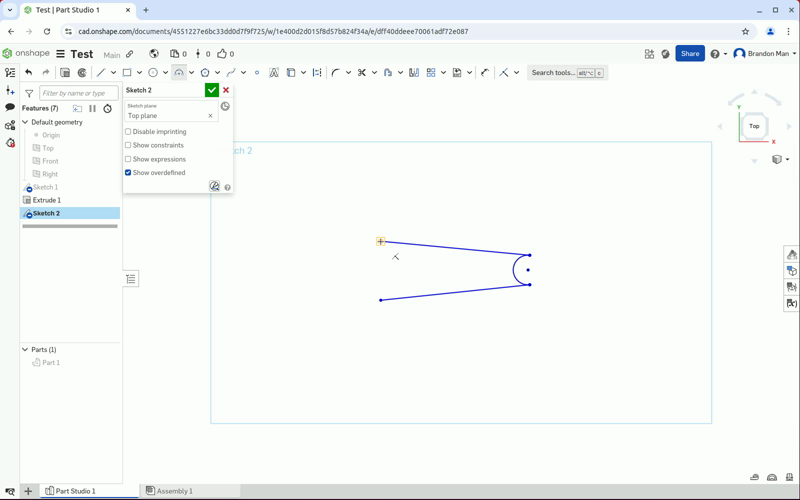
click(380, 241)
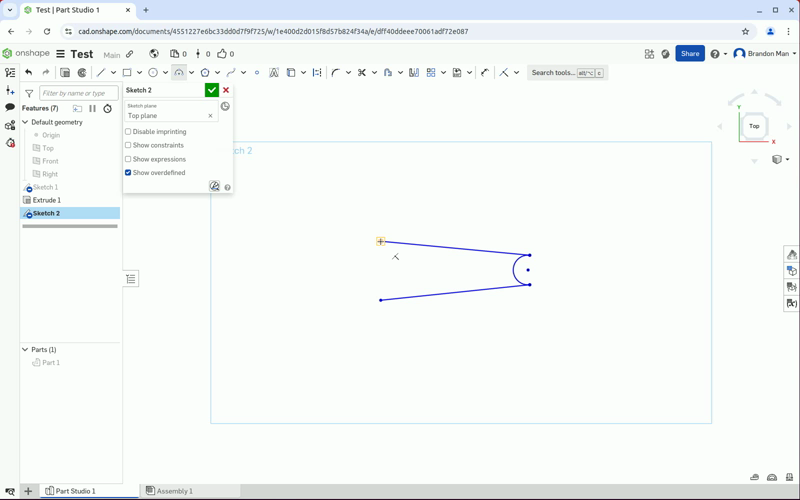
mouse_move(380, 300)
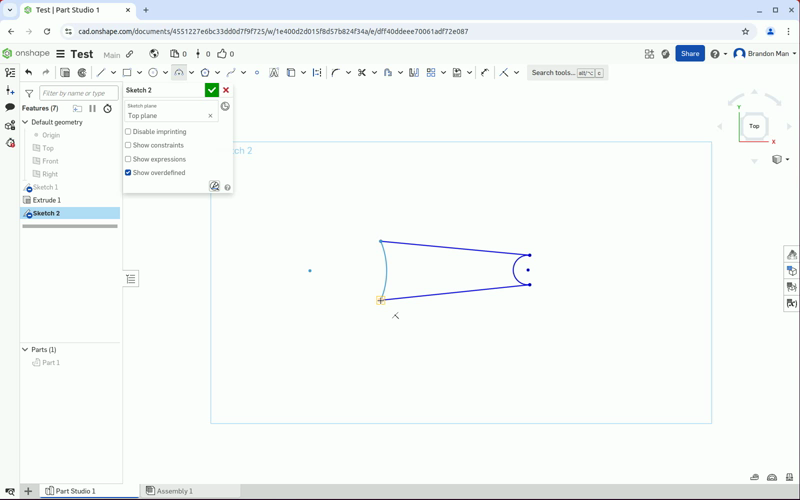
click(380, 300)
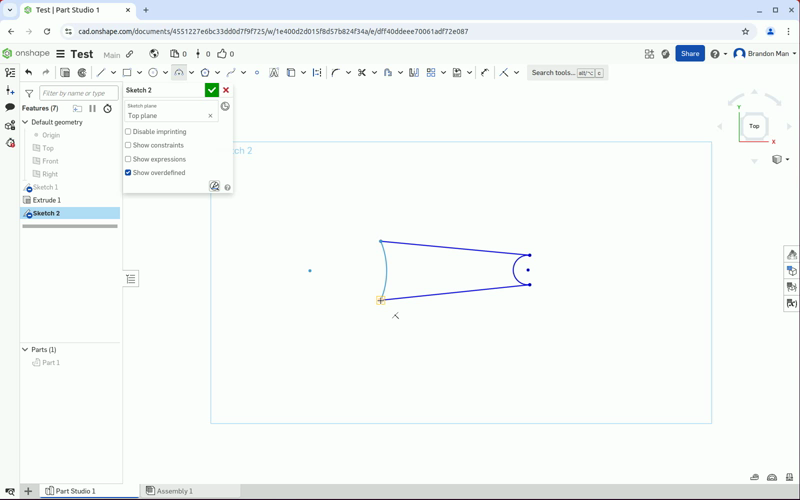
key_down(shift)
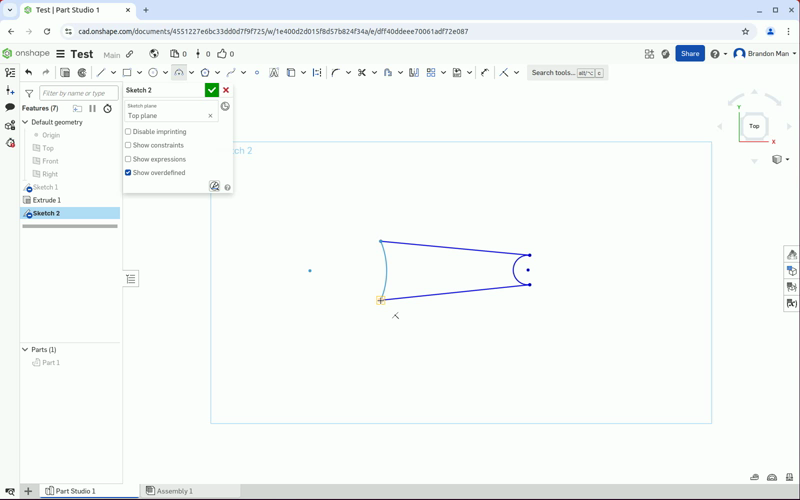
mouse_move(407, 270)
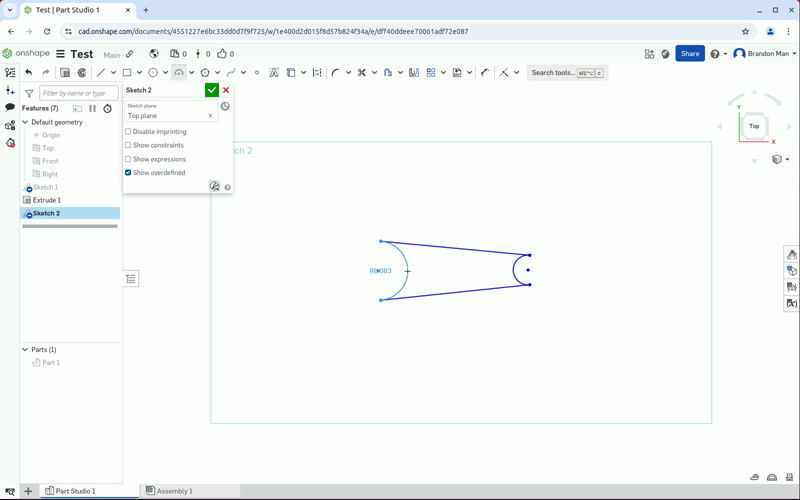
click(407, 270)
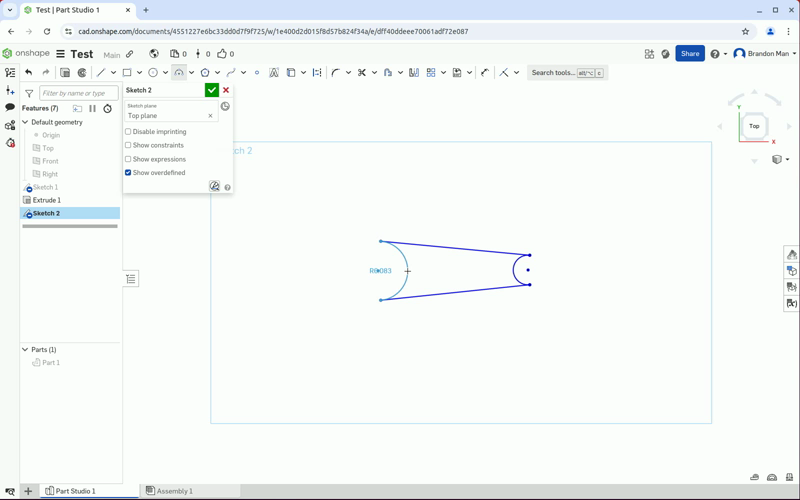
key_up(shift)
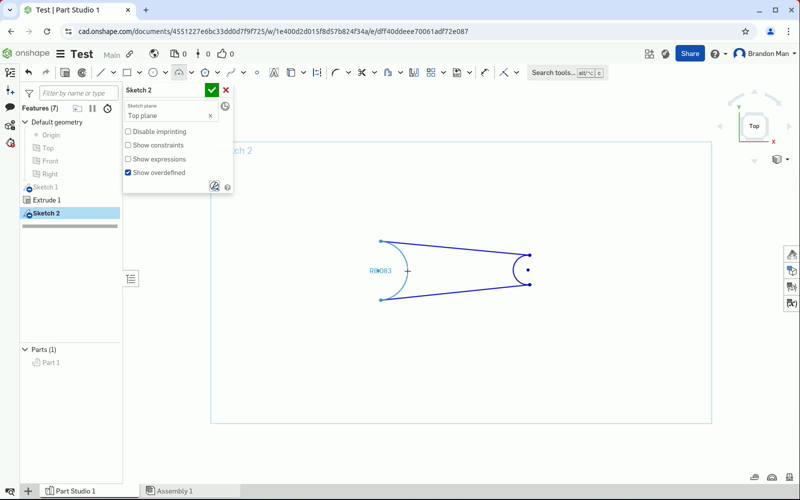
key(esc)
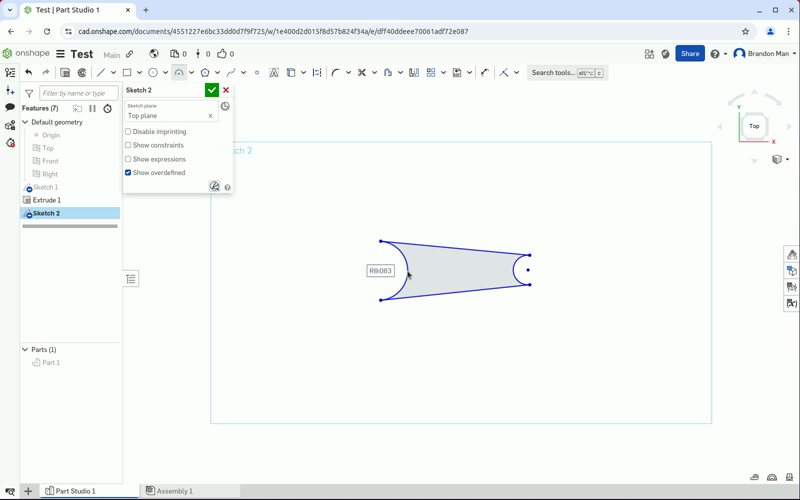
key(l)
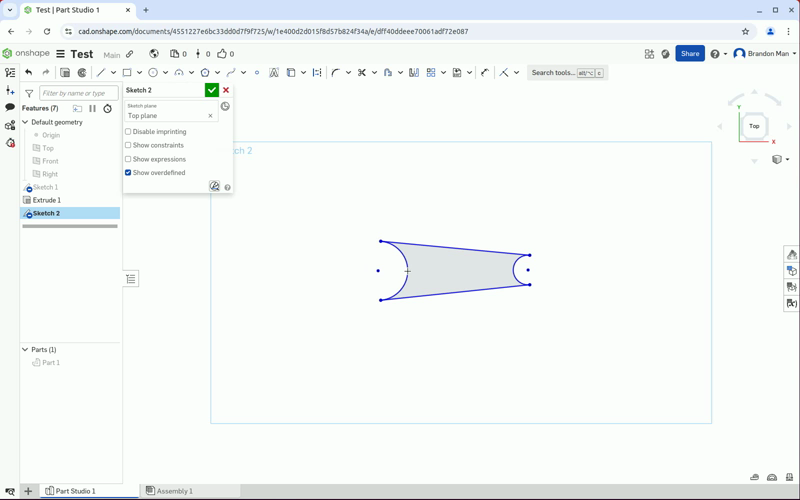
key_down(shift)
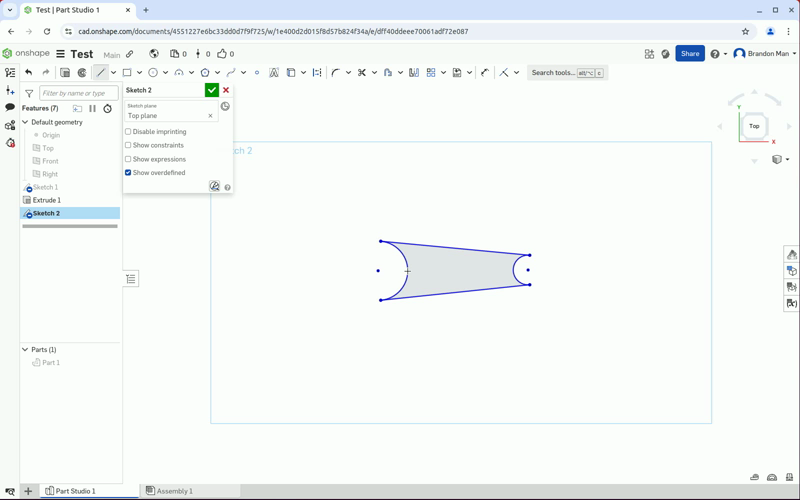
mouse_move(423, 278)
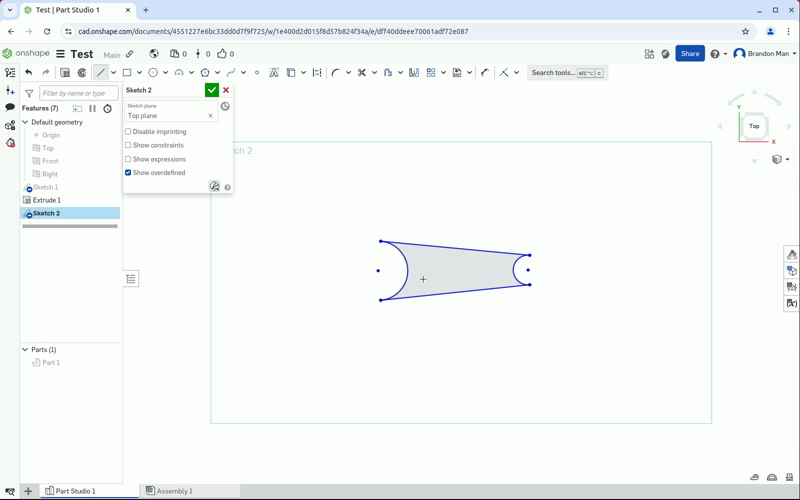
click(423, 278)
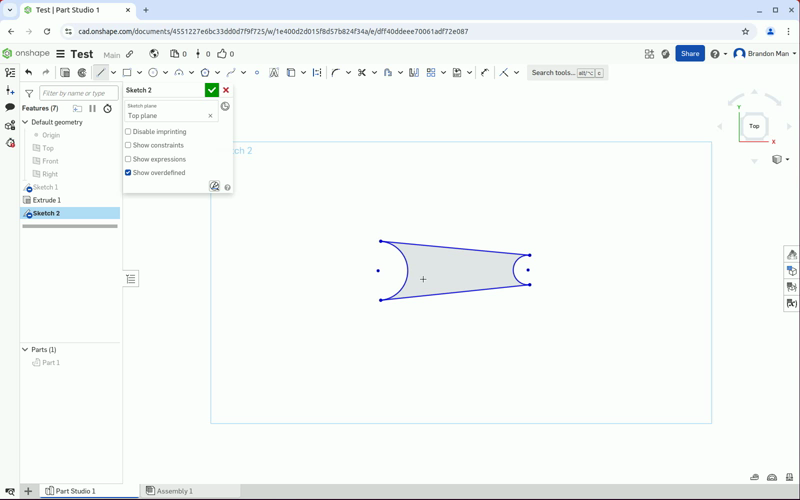
key_up(shift)
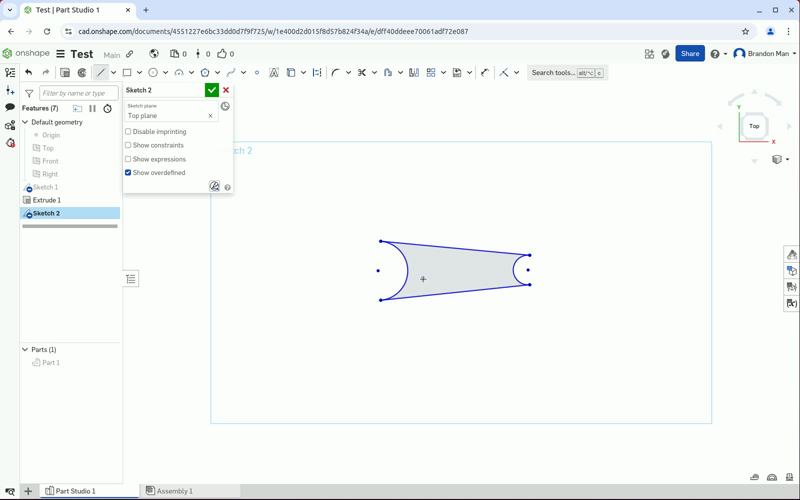
key_down(shift)
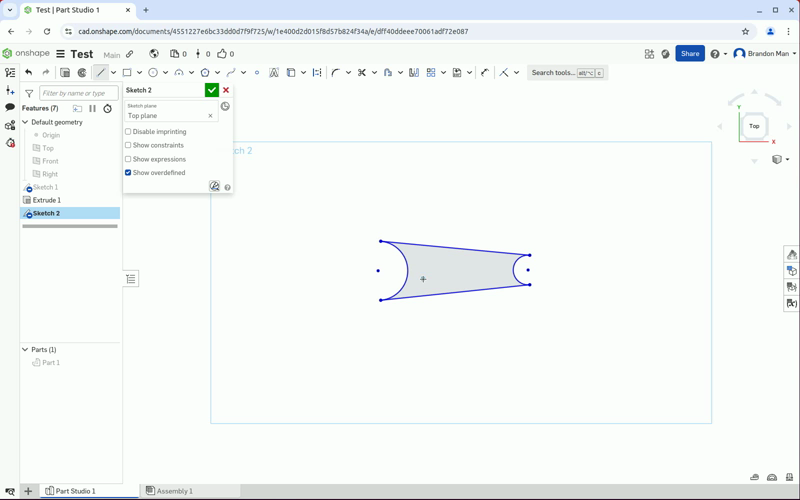
mouse_move(453, 278)
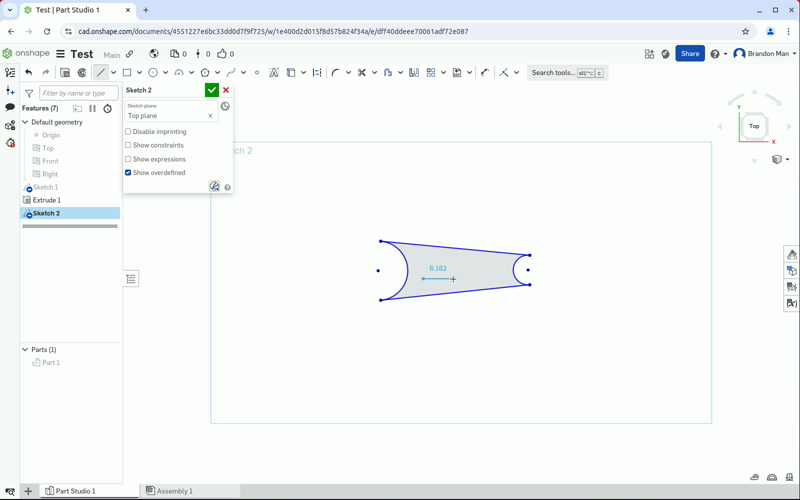
mouse_move(482, 278)
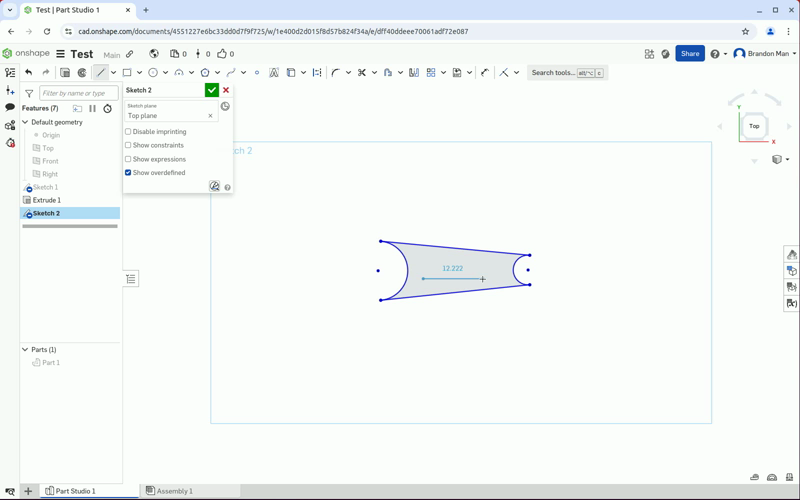
click(482, 278)
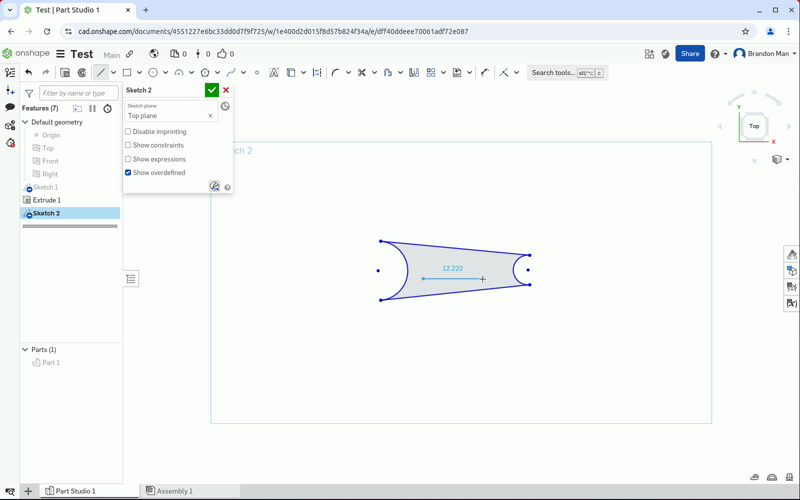
key_up(shift)
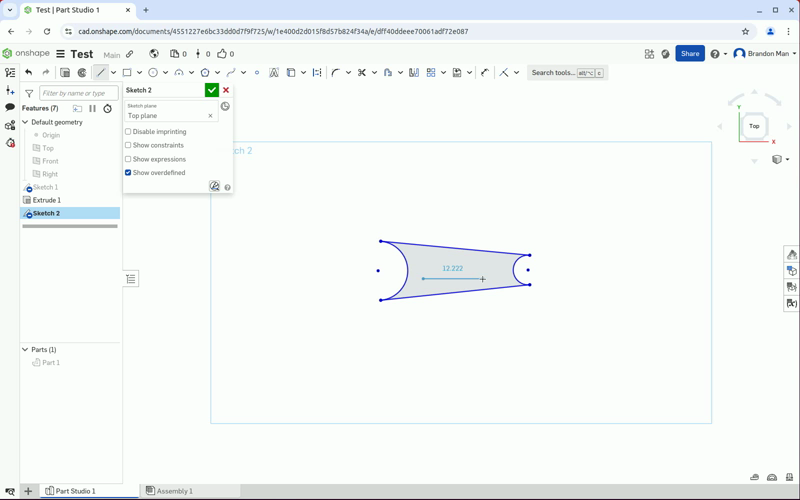
key(esc)
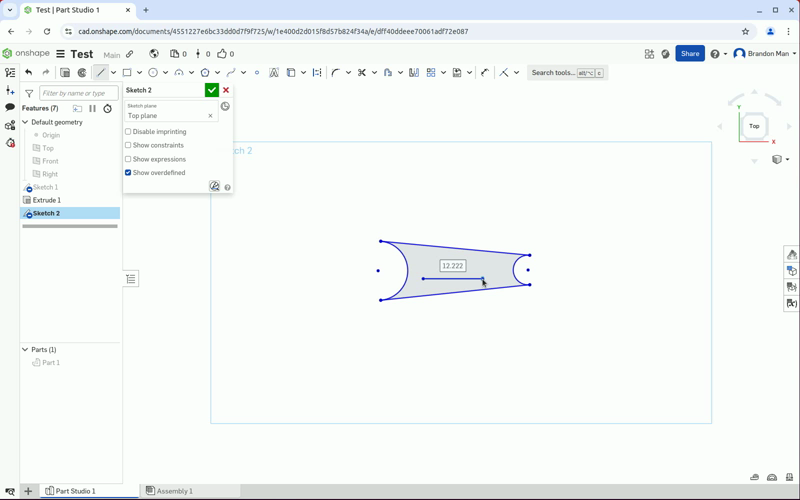
key(a)
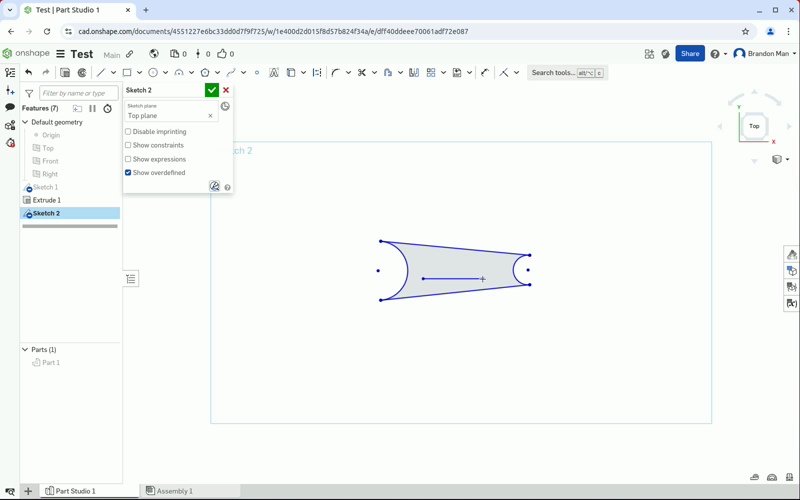
mouse_move(482, 278)
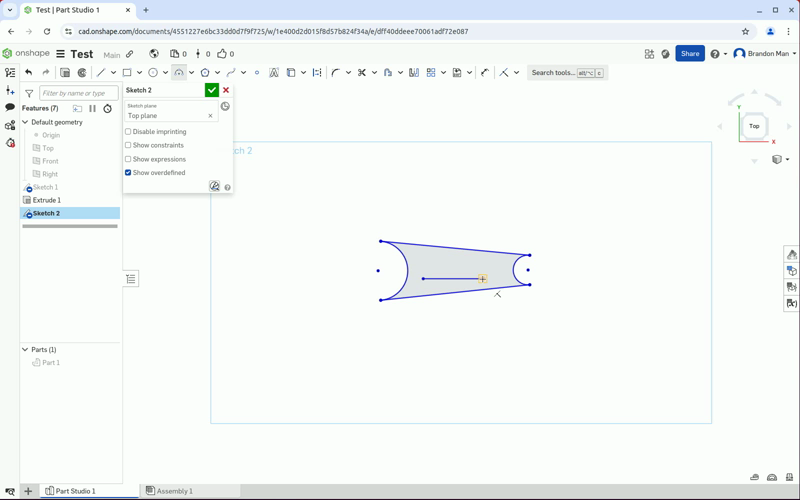
click(482, 278)
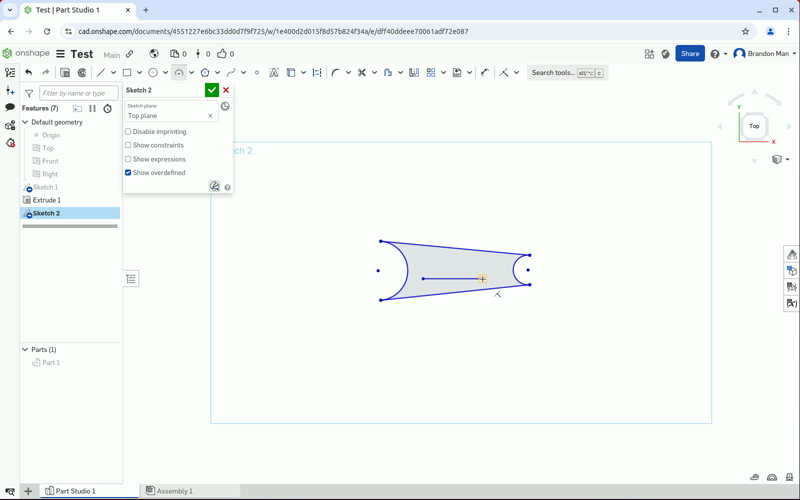
key_down(shift)
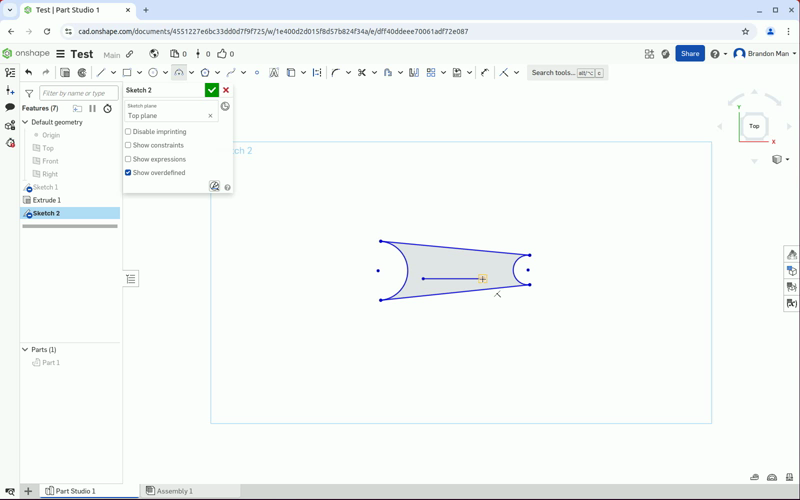
mouse_move(482, 262)
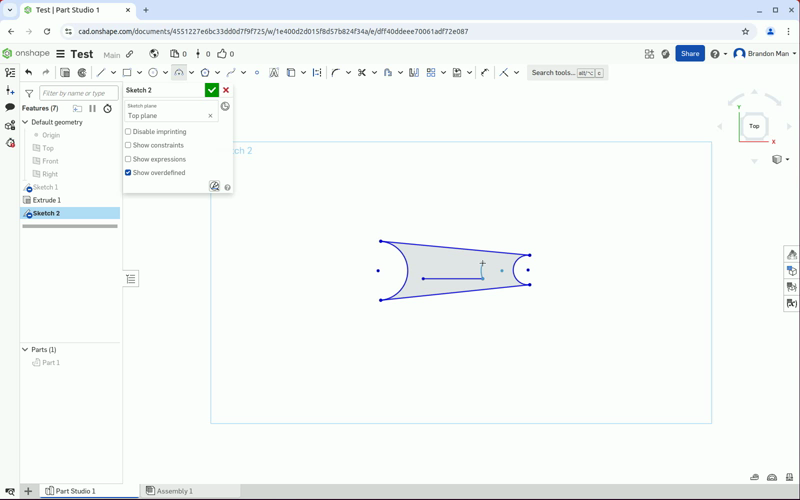
click(482, 262)
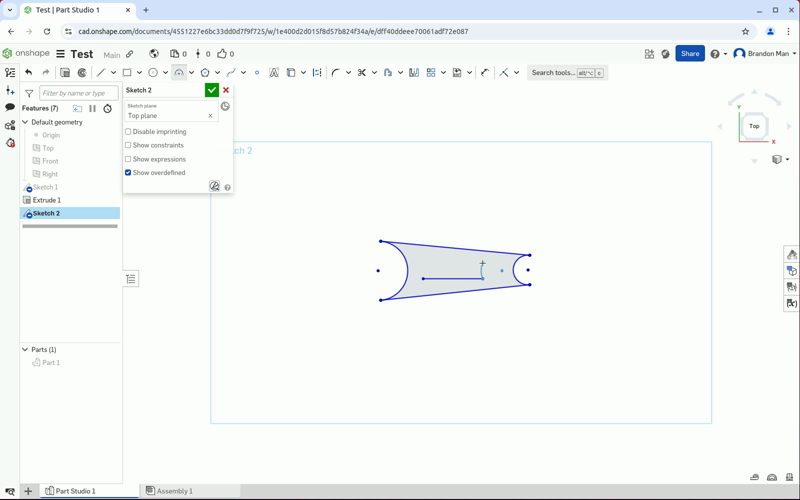
mouse_move(474, 270)
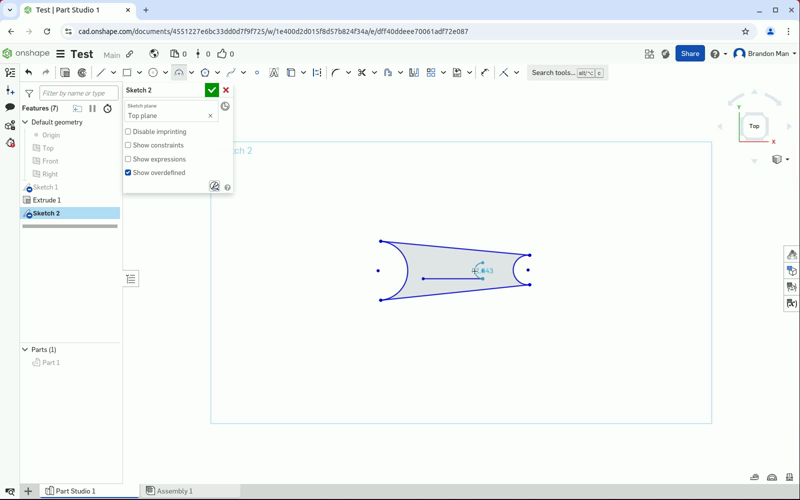
click(474, 270)
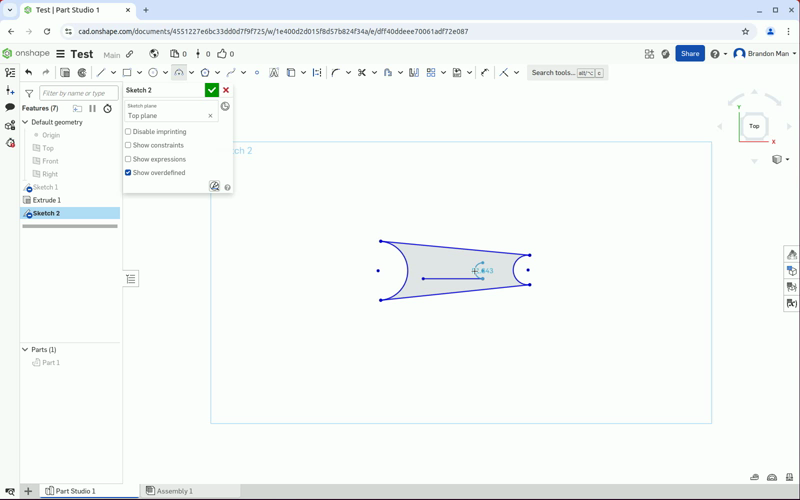
key_up(shift)
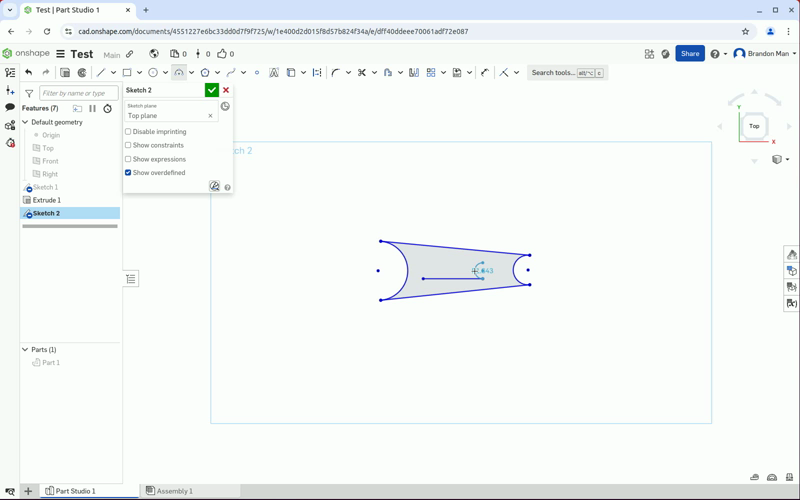
key(esc)
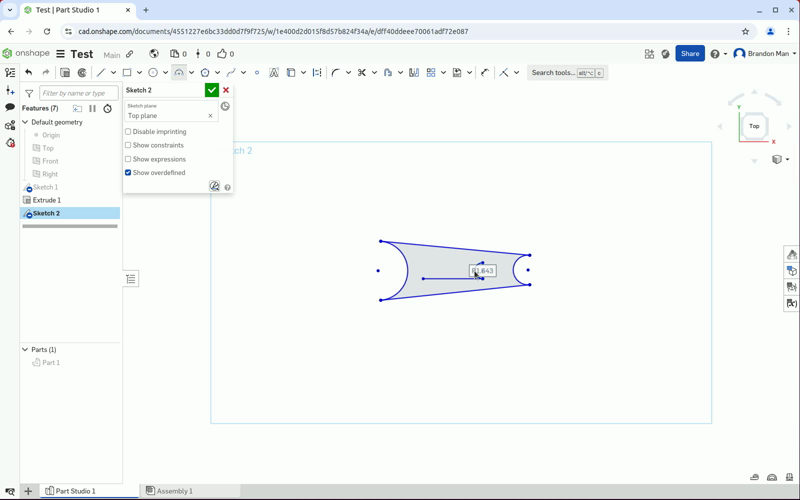
key(l)
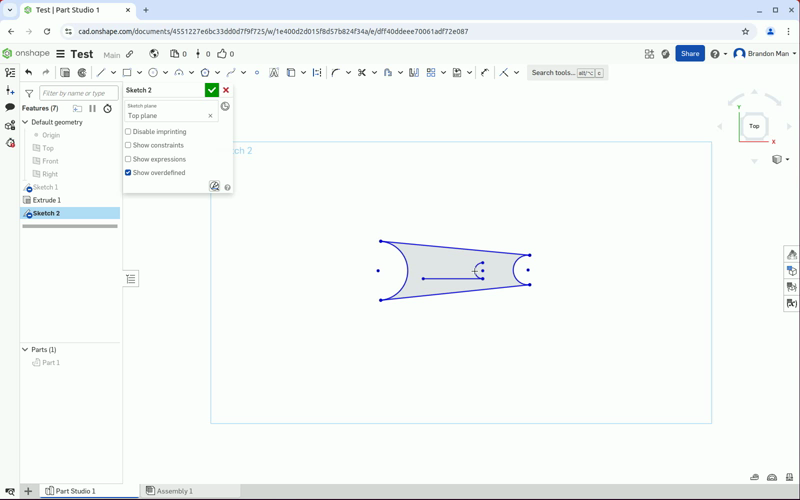
mouse_move(482, 262)
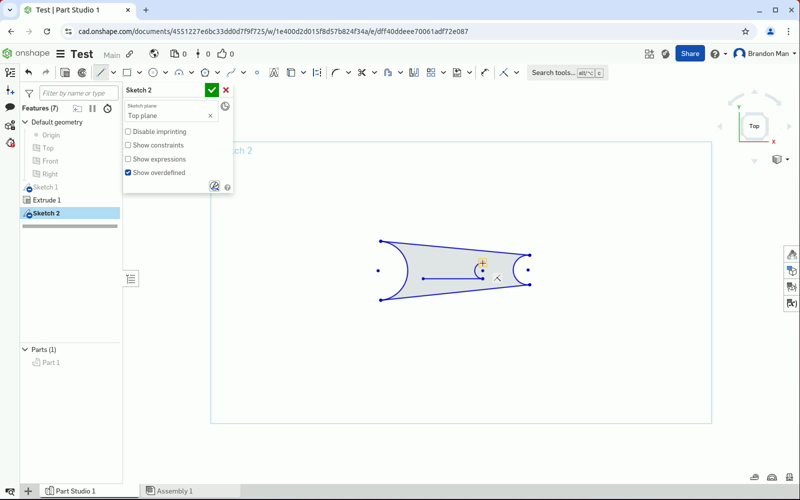
click(482, 262)
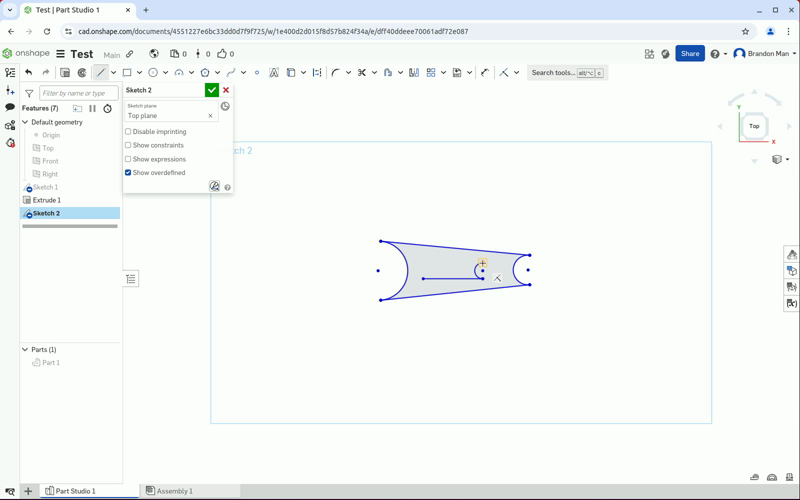
key_down(shift)
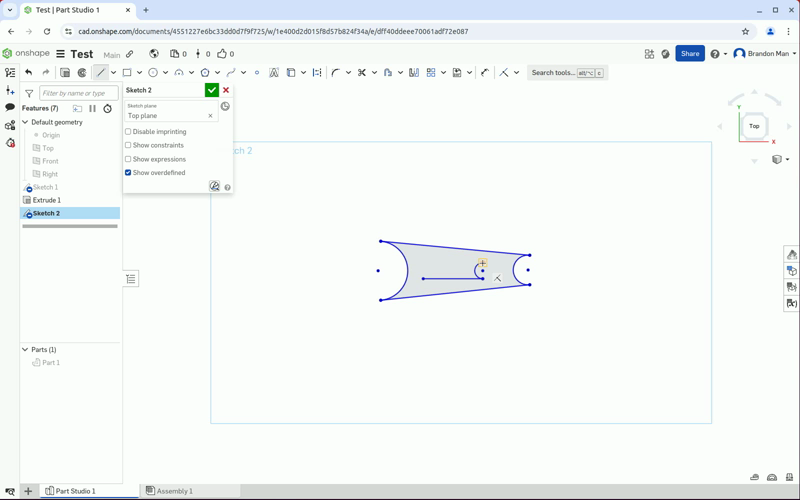
mouse_move(512, 262)
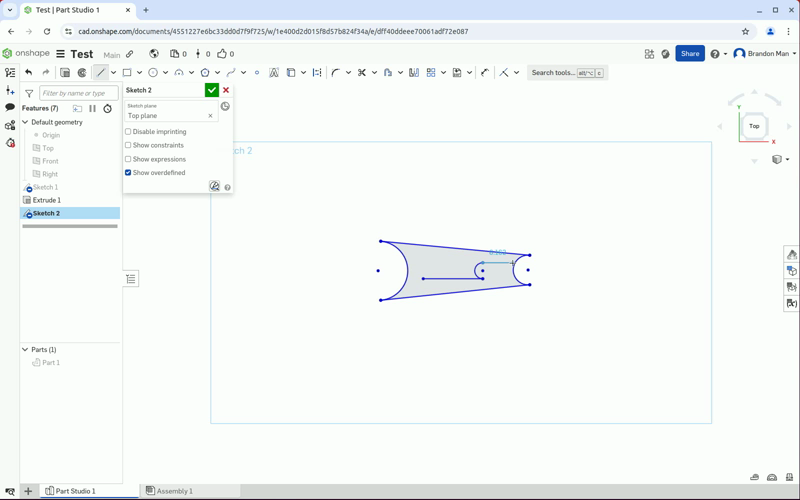
mouse_move(423, 262)
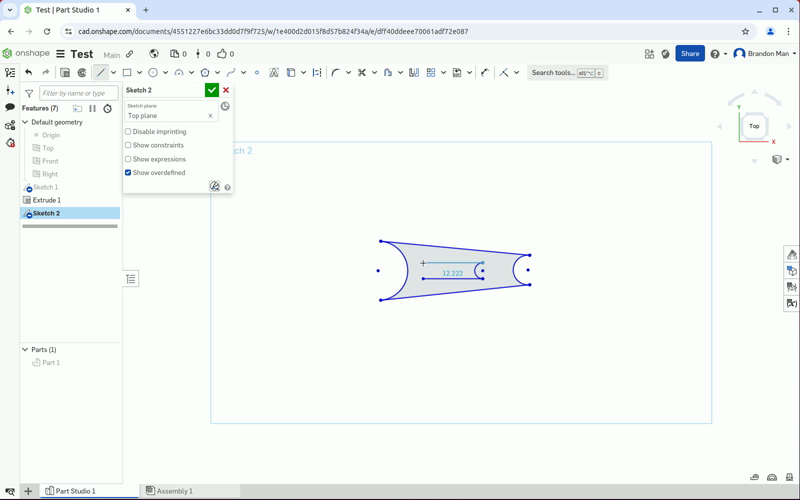
click(423, 262)
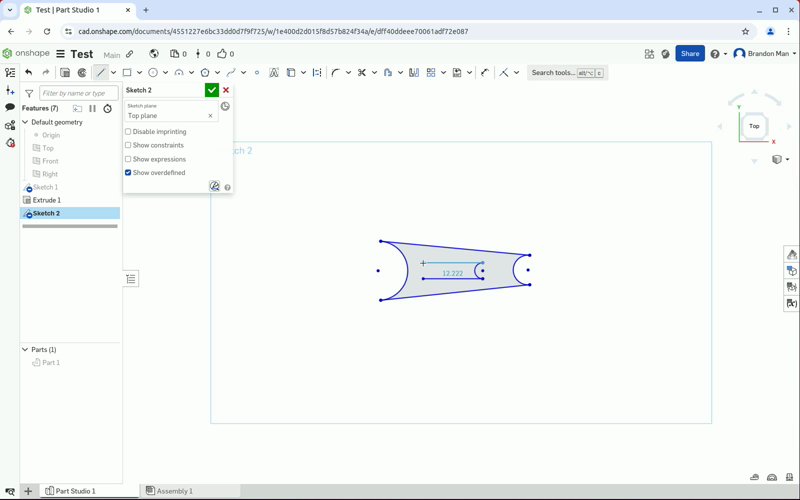
key_up(shift)
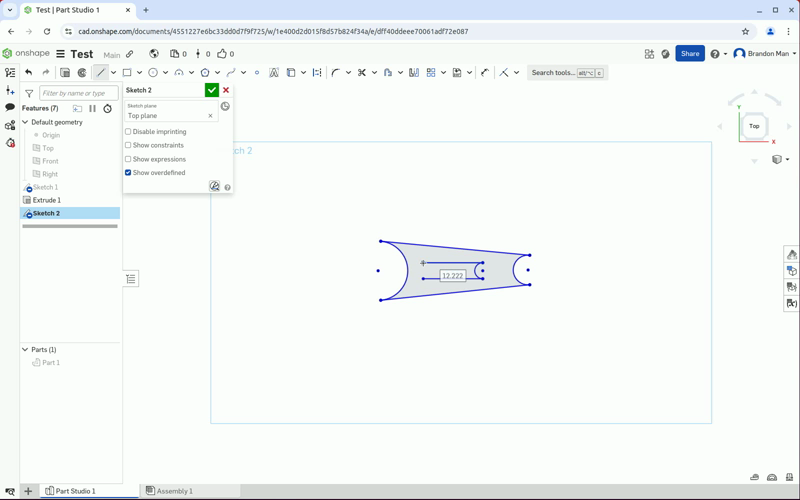
key(esc)
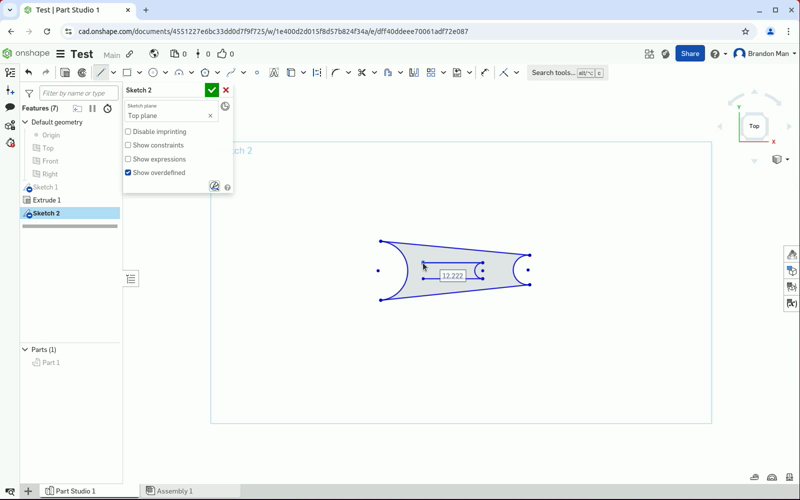
key(a)
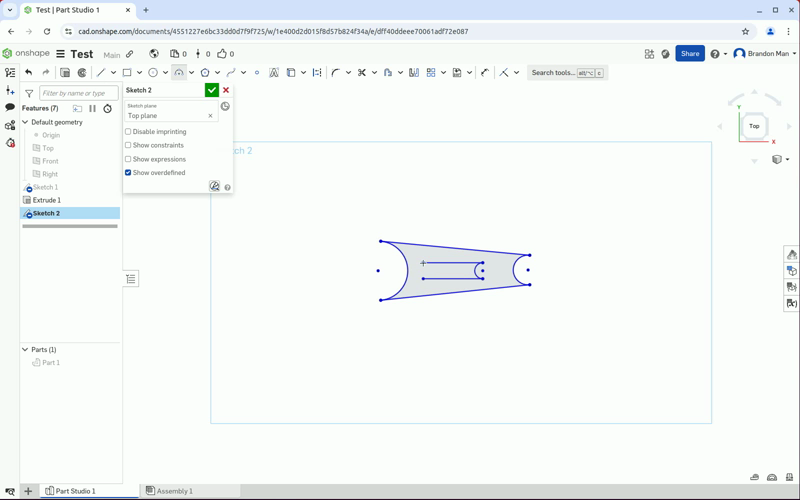
mouse_move(423, 262)
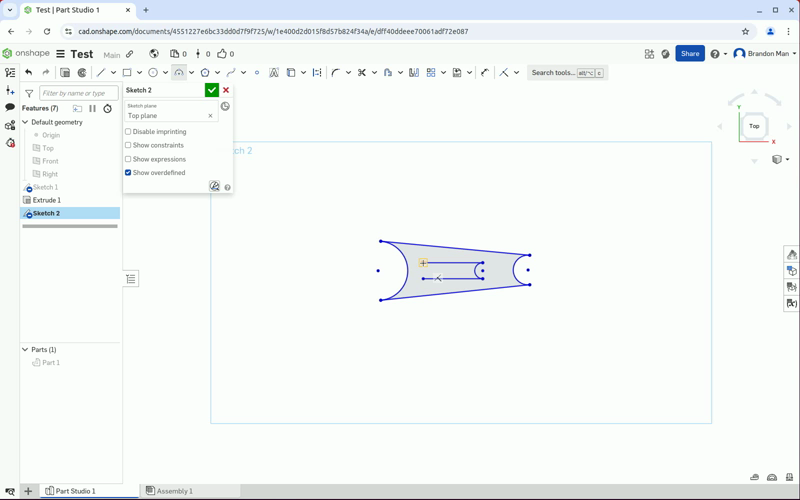
click(423, 262)
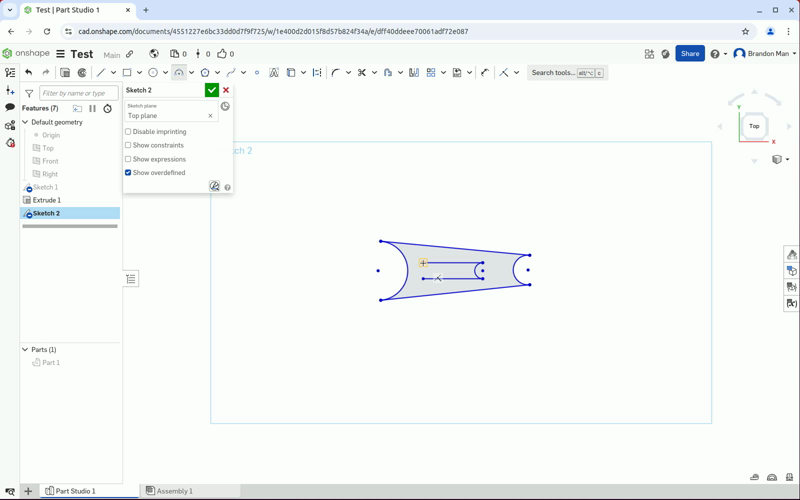
mouse_move(423, 278)
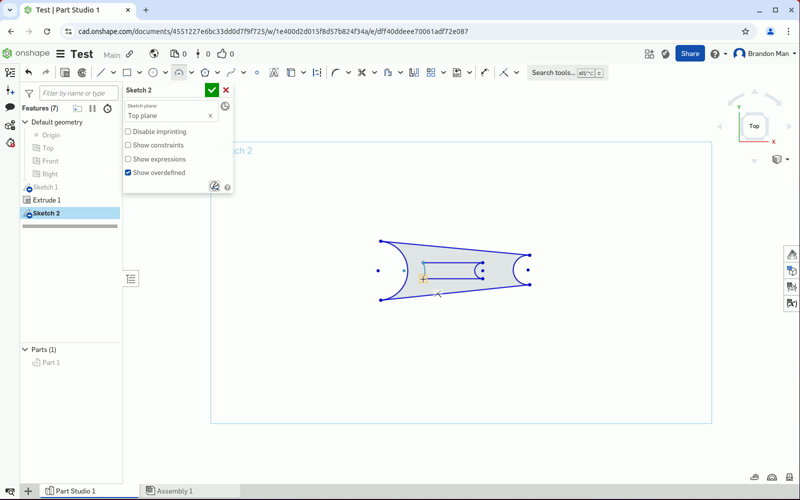
click(423, 278)
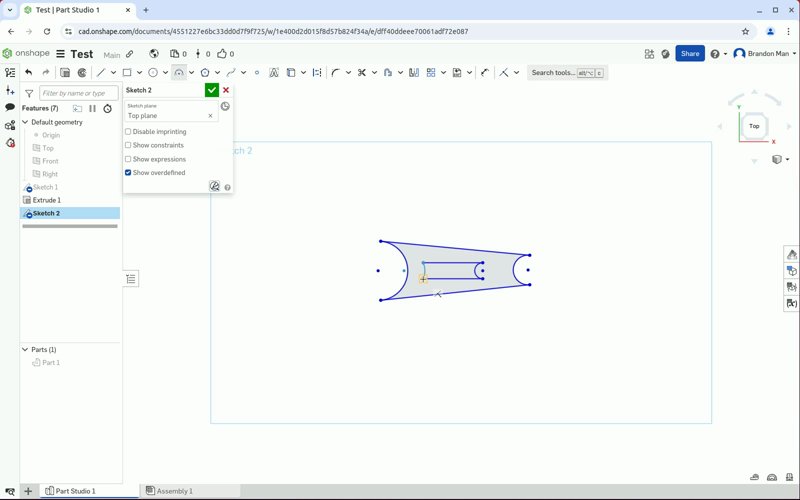
key_down(shift)
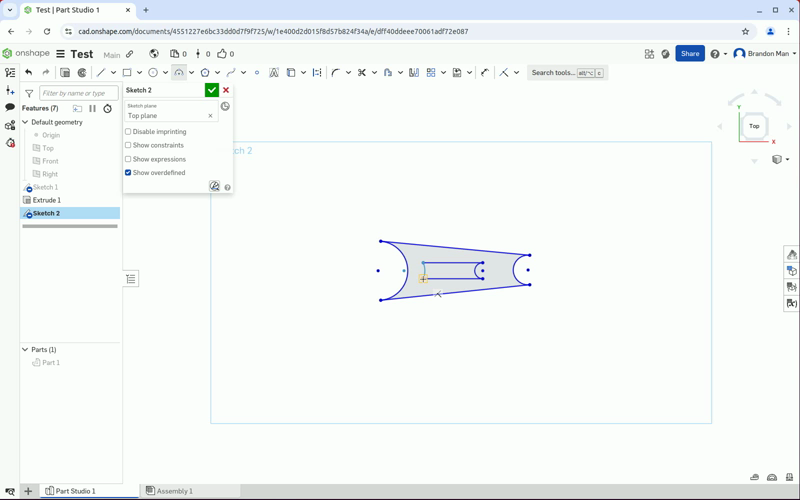
mouse_move(415, 270)
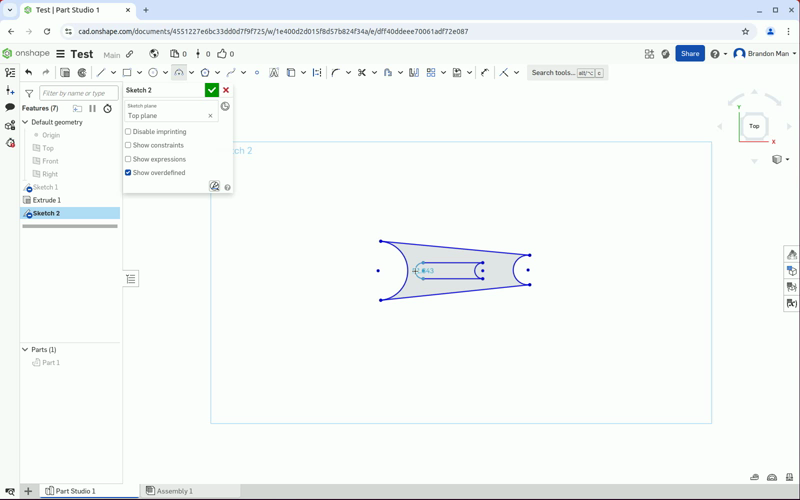
click(415, 270)
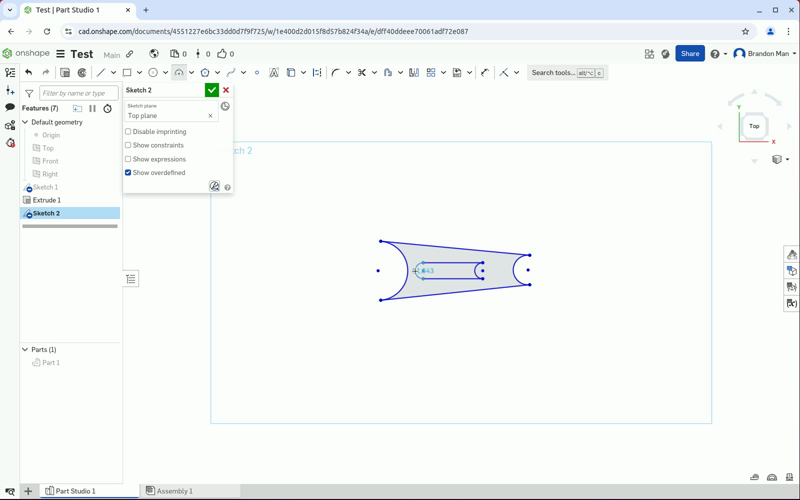
key_up(shift)
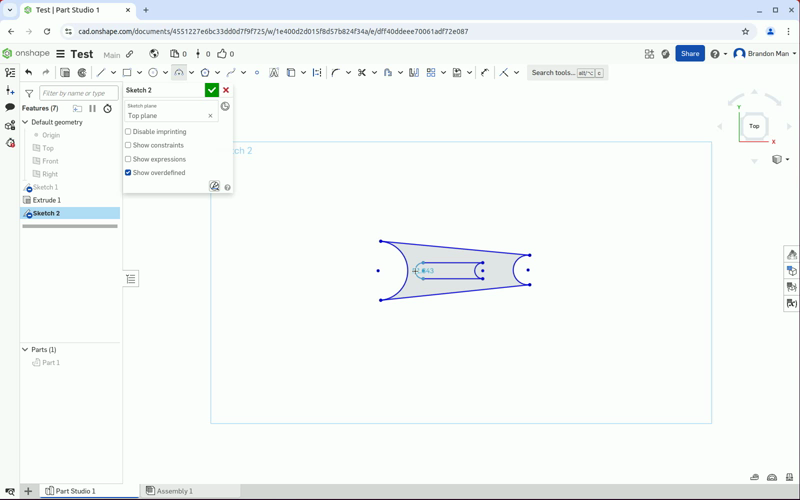
key(esc)
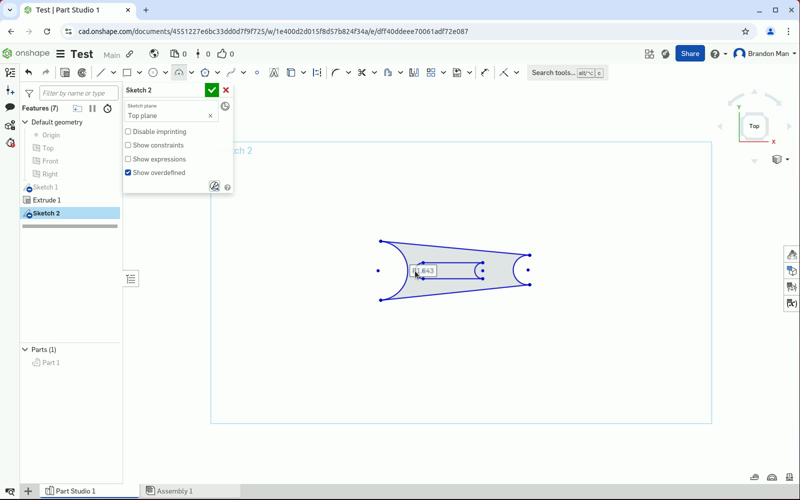
mouse_move(421, 249)
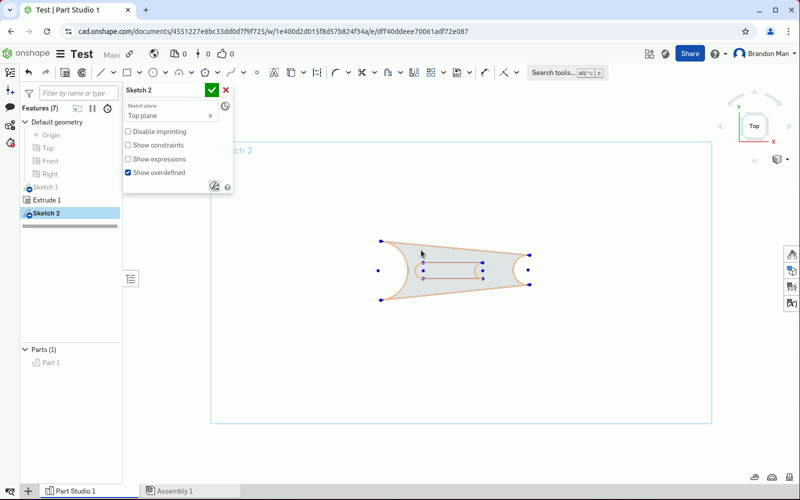
click(421, 249)
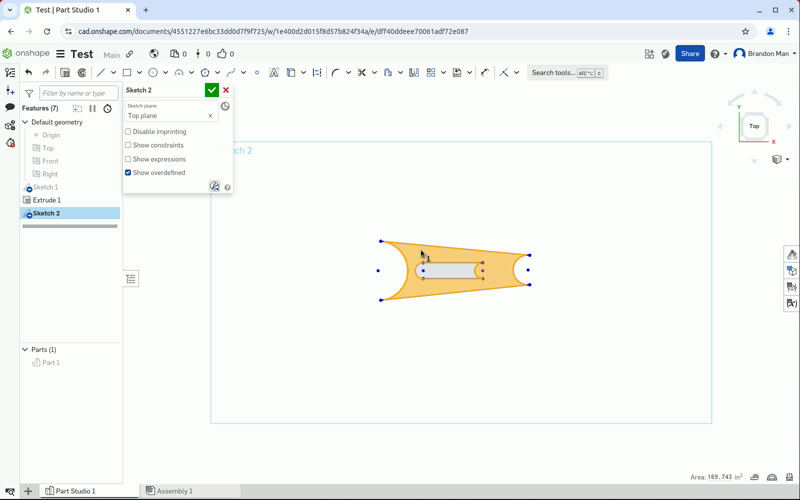
mouse_move(73, 352)
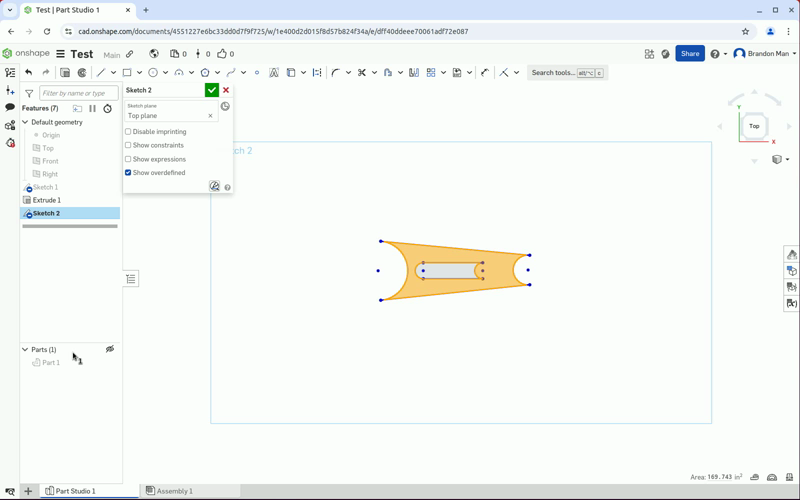
key(shift+y)
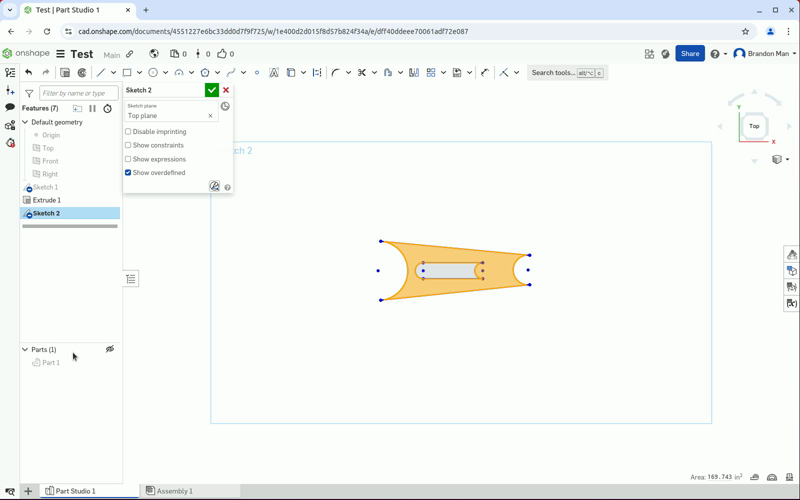
key(shift+e)
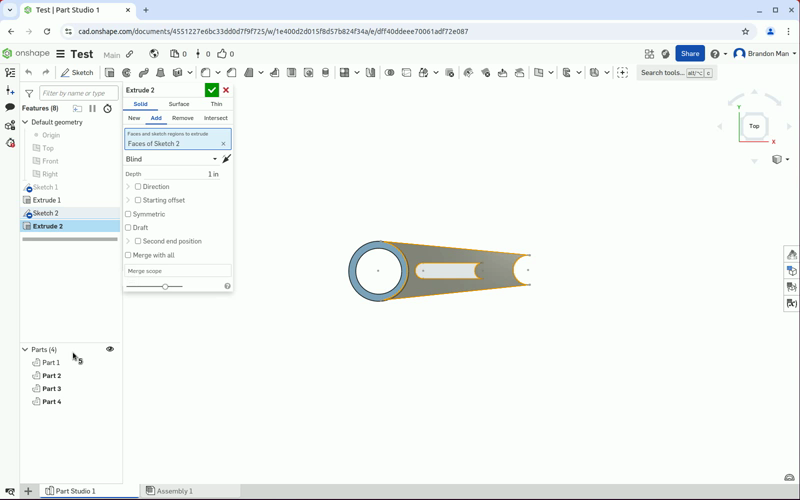
mouse_move(143, 106)
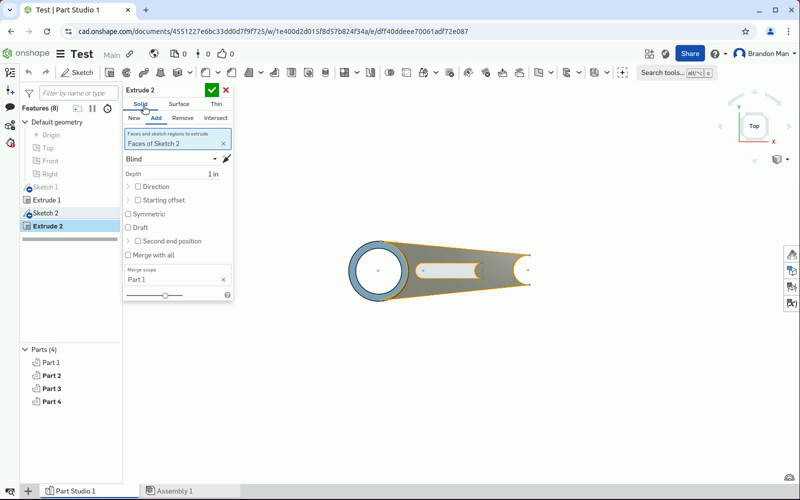
click(143, 106)
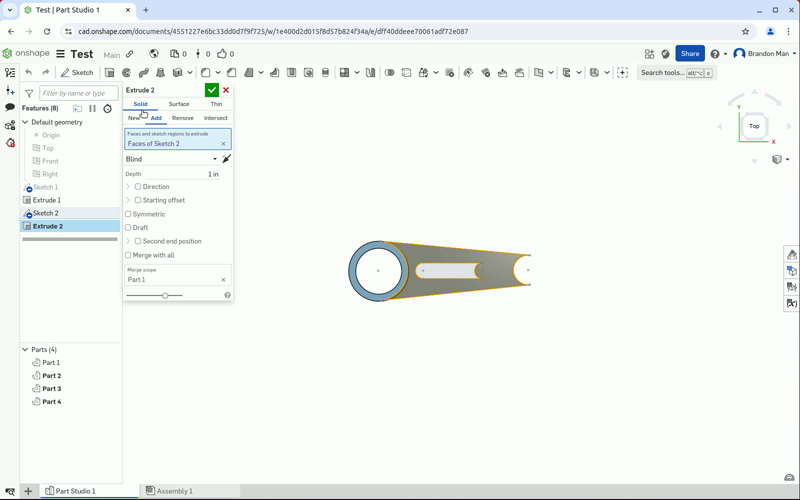
mouse_move(137, 120)
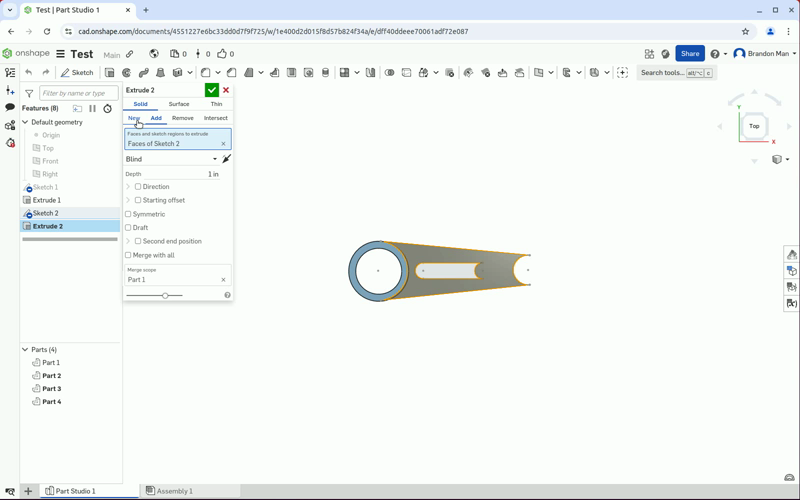
click(137, 120)
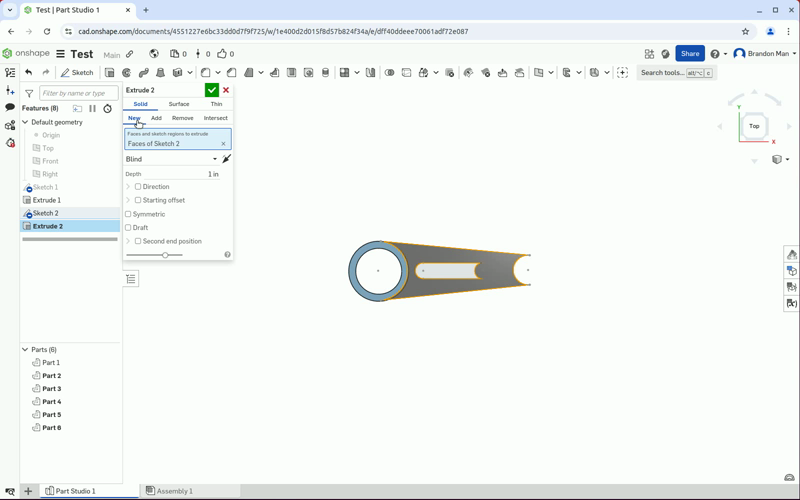
key(tab, 4)
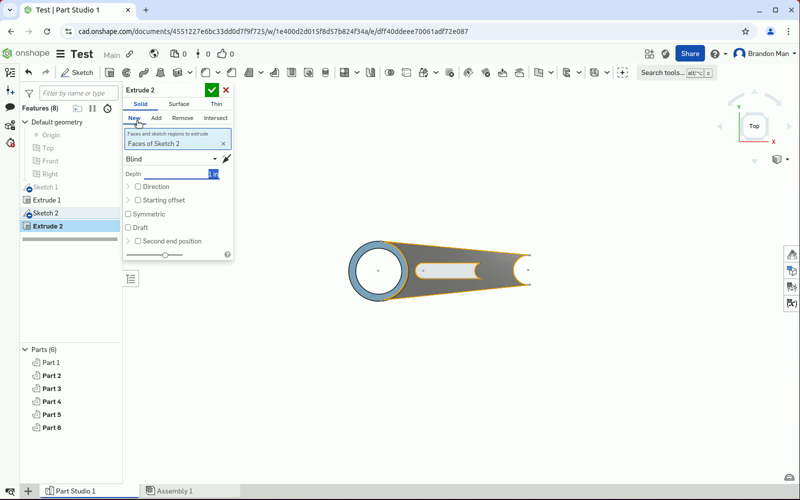
text(6.258)
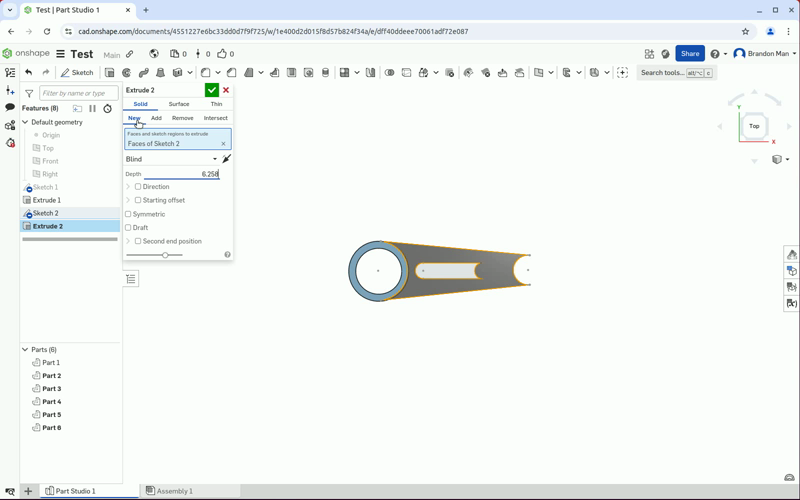
key(enter)
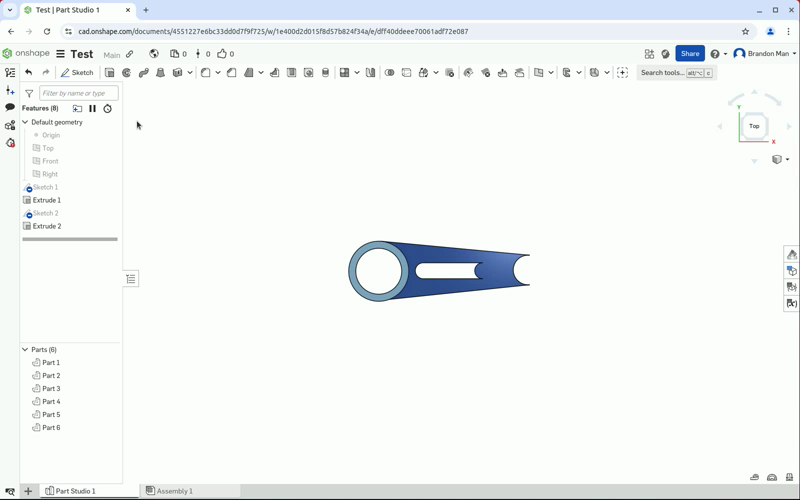
key(shift+h)
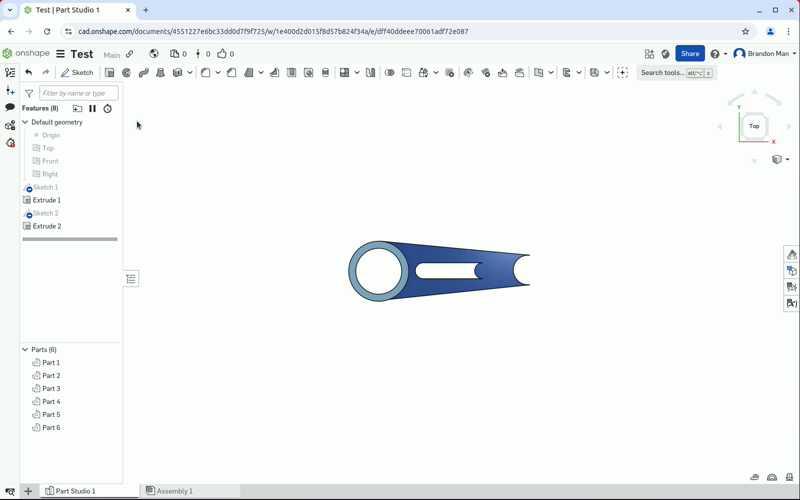
key(shift+h)
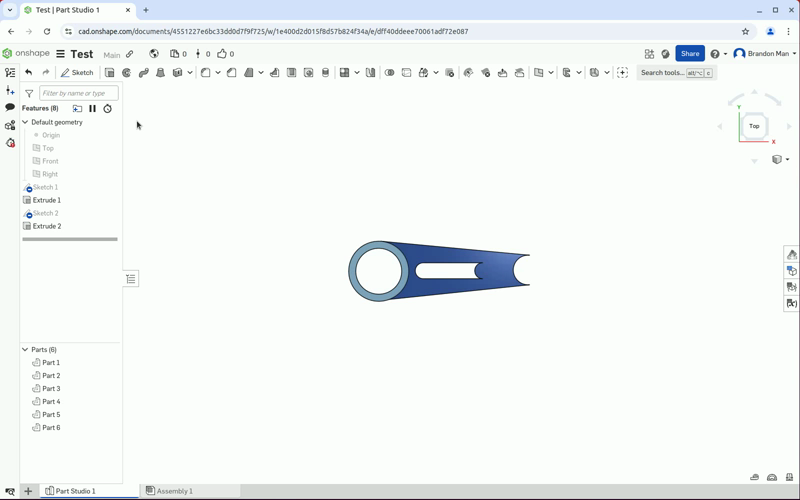
mouse_move(73, 189)
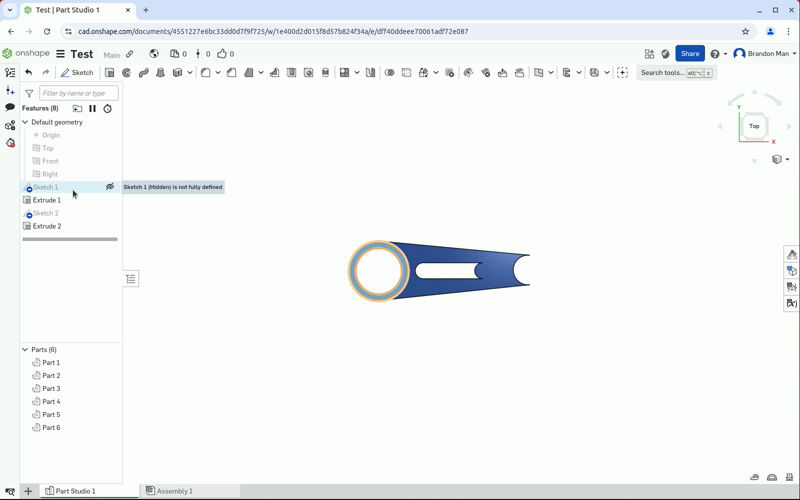
click(73, 189)
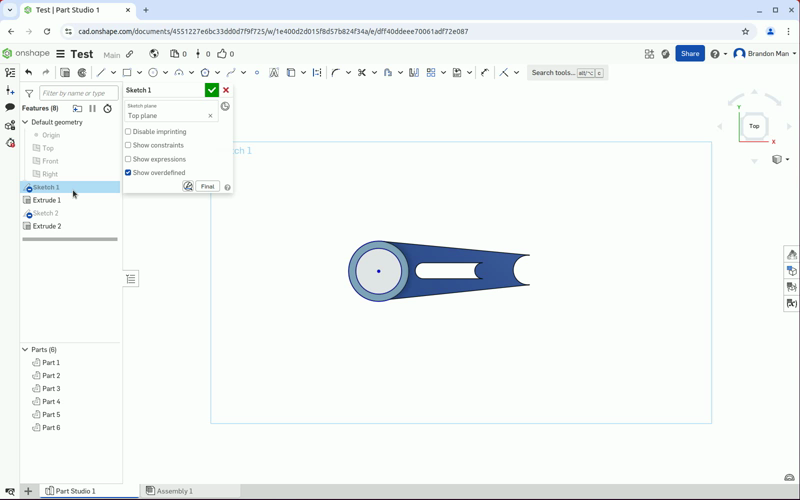
mouse_move(229, 92)
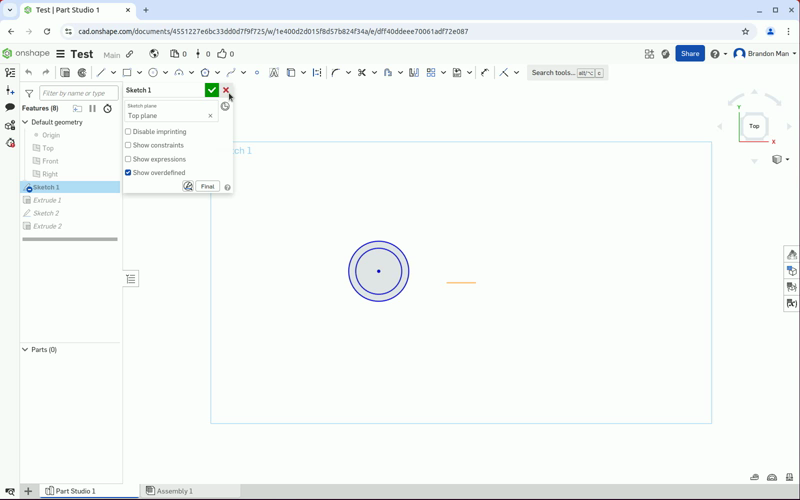
click(229, 92)
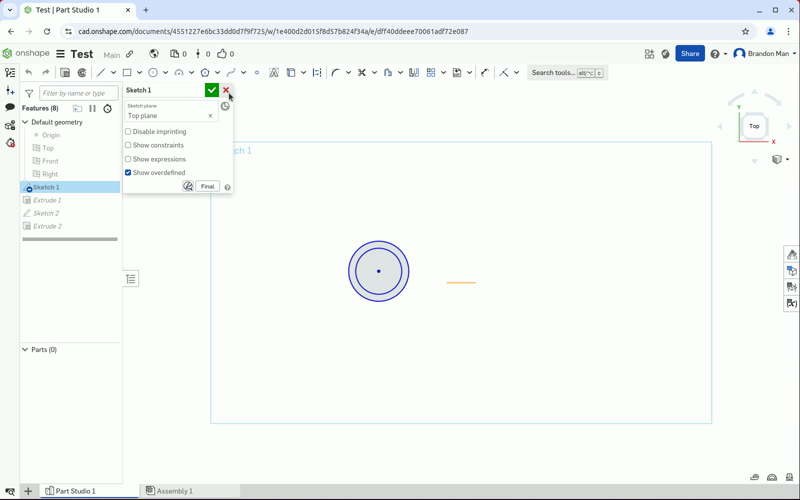
key(shift+s)
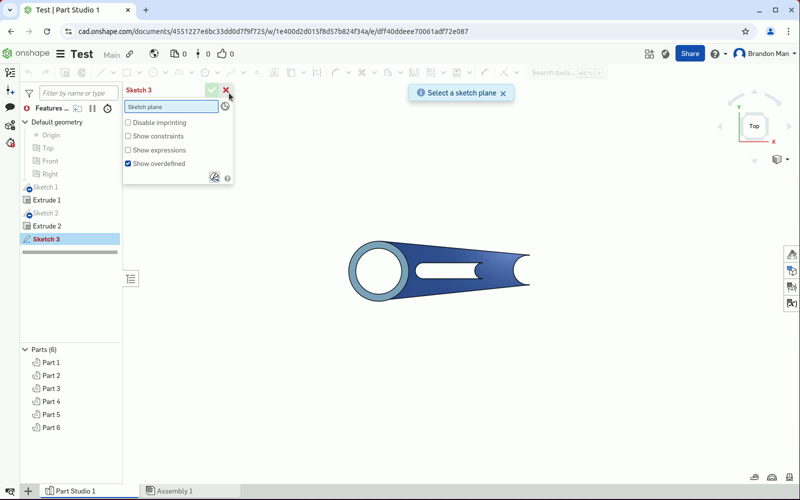
mouse_move(73, 150)
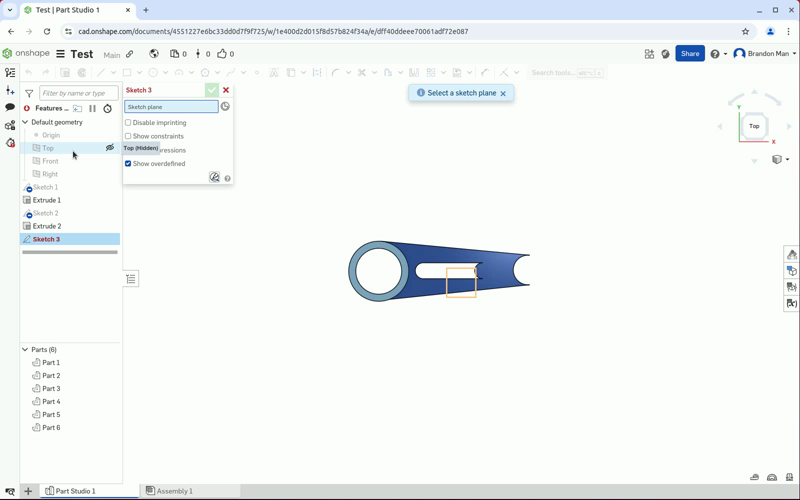
click(73, 150)
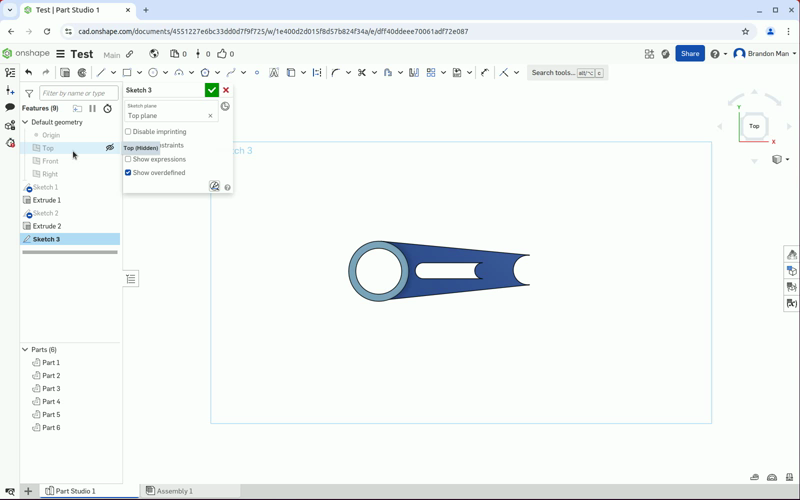
mouse_move(73, 352)
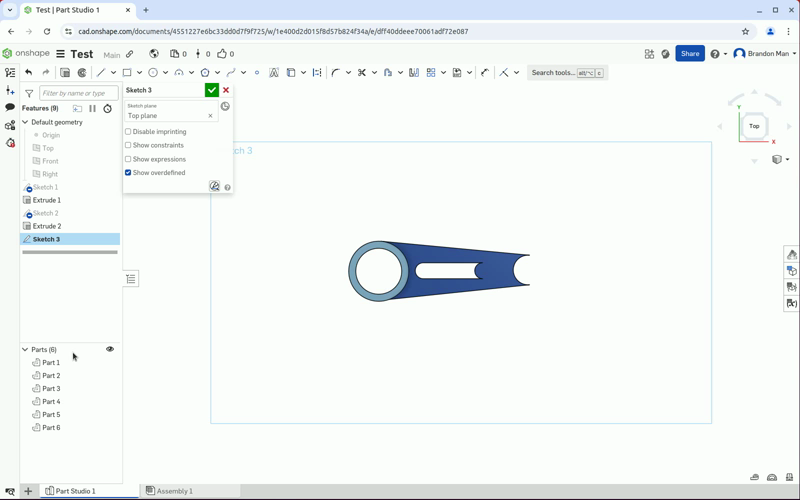
key(y)
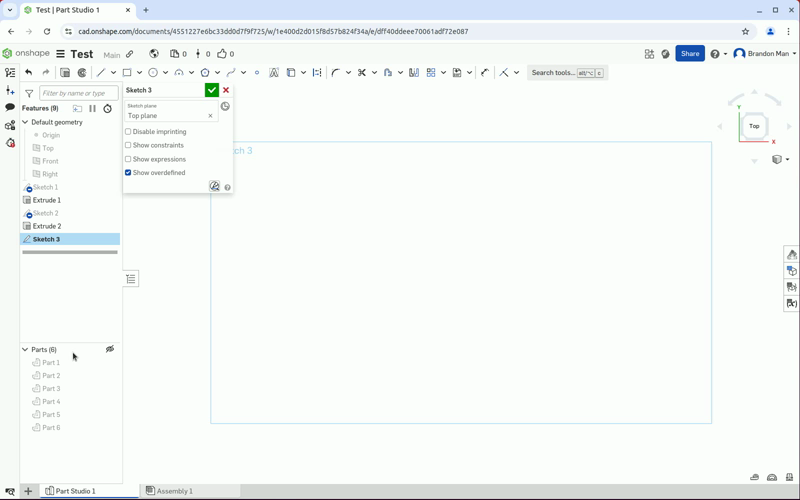
key(c)
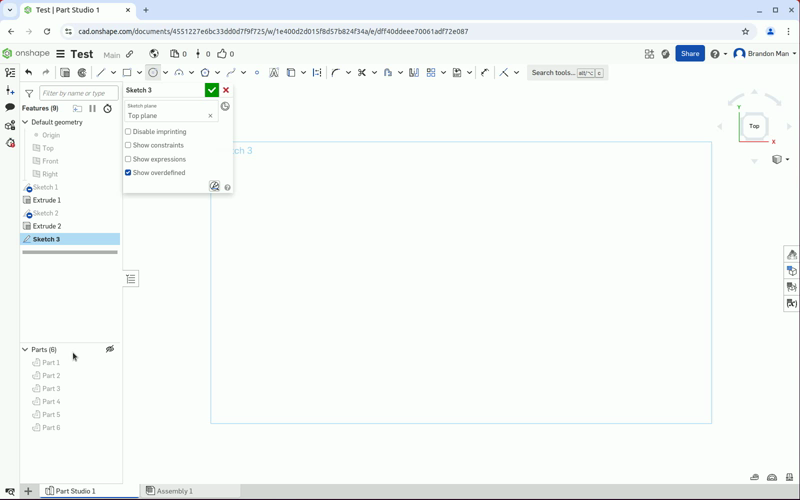
key_down(shift)
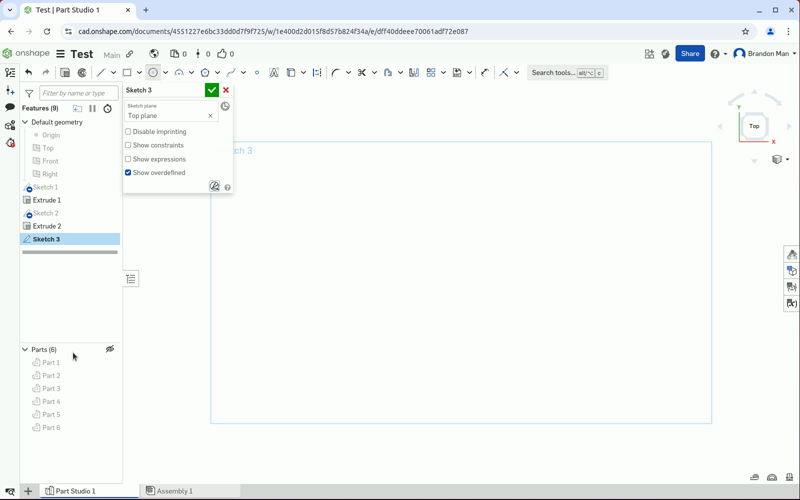
mouse_move(529, 271)
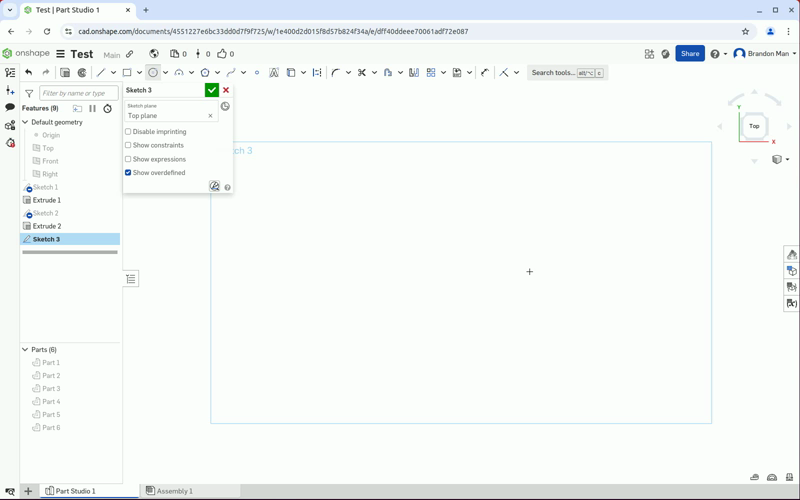
click(529, 271)
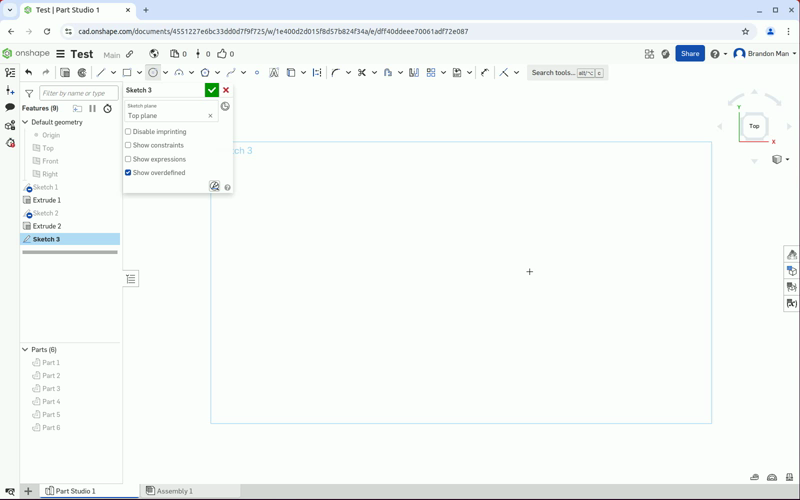
key_up(shift)
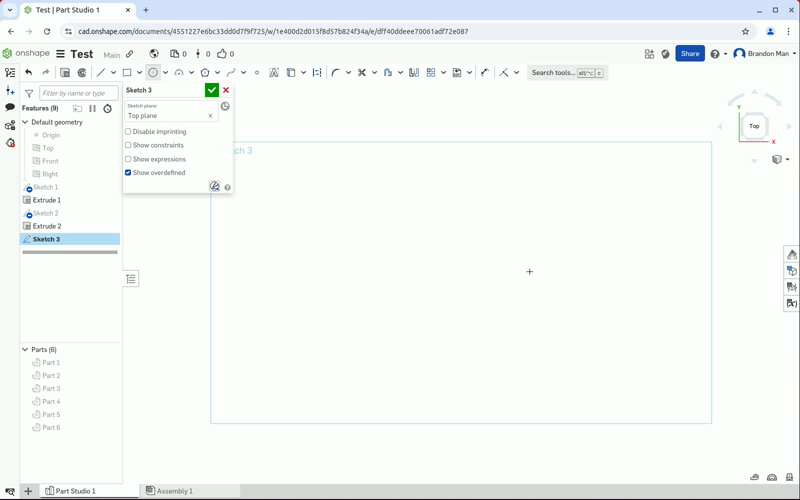
mouse_move(545, 271)
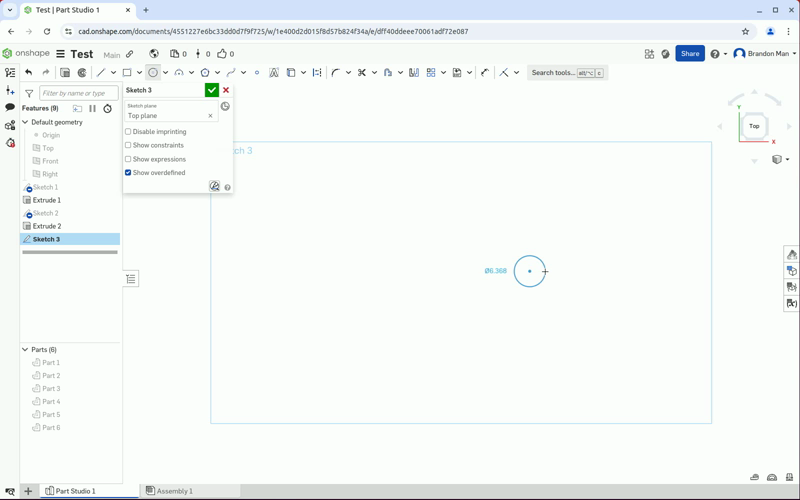
click(545, 271)
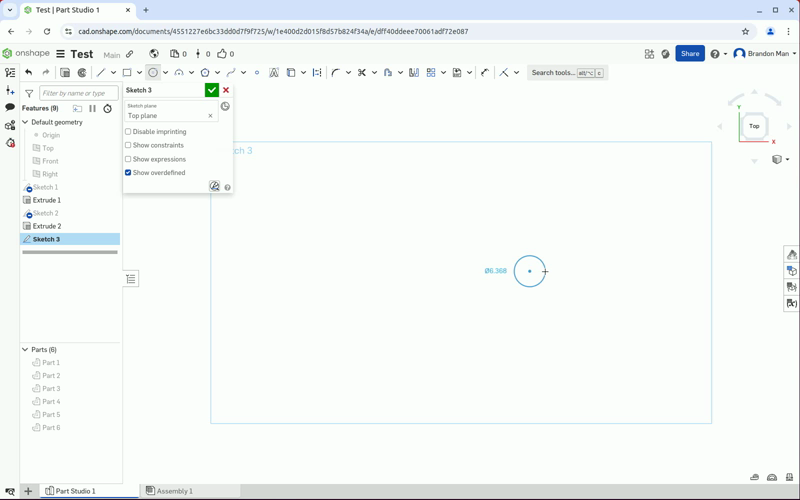
key(esc)
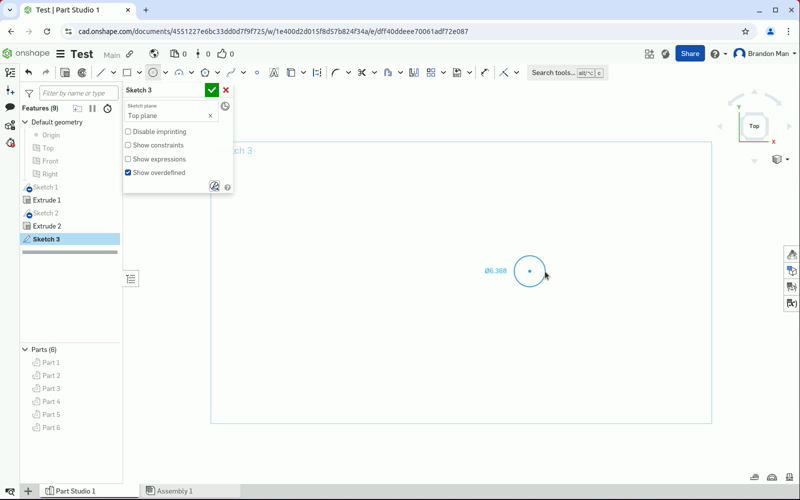
key(c)
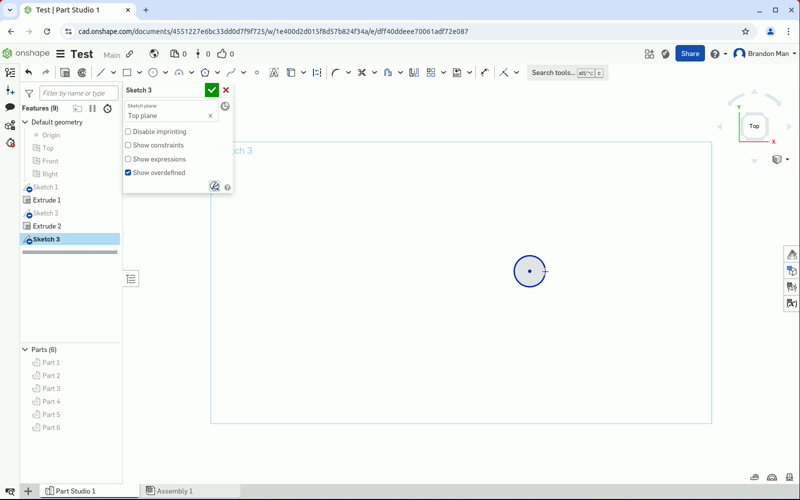
key_down(shift)
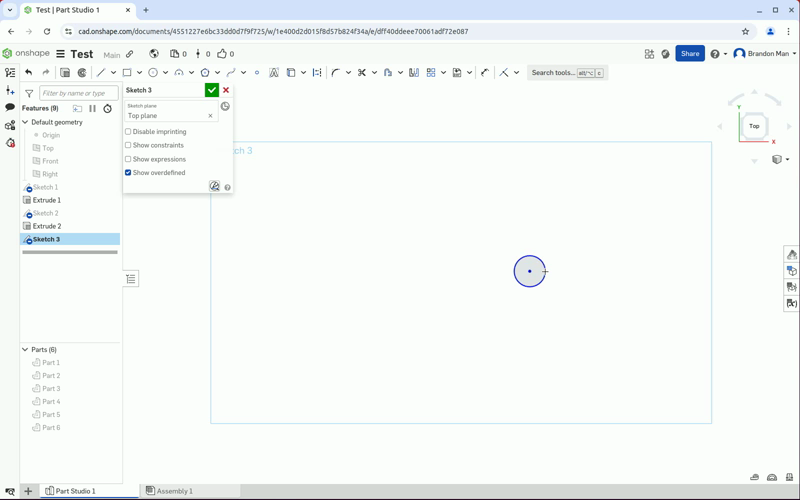
mouse_move(529, 271)
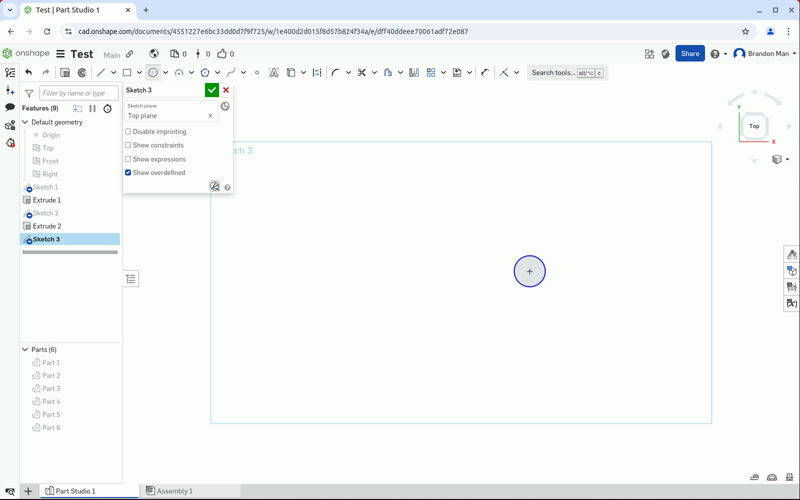
click(529, 271)
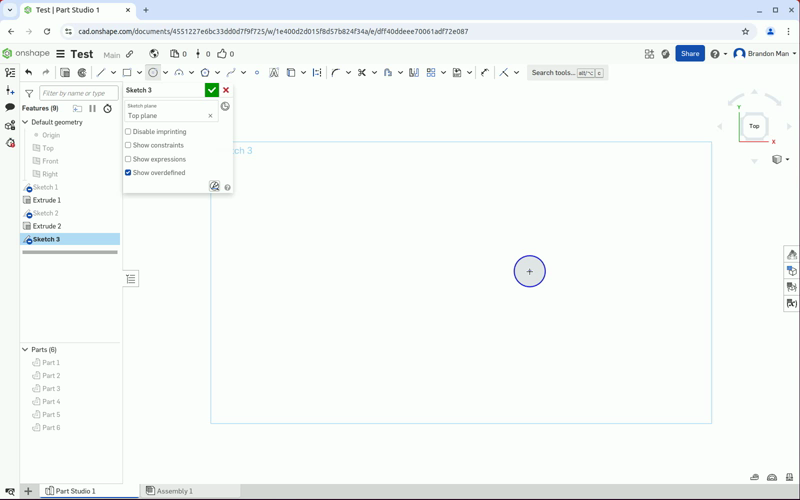
key_up(shift)
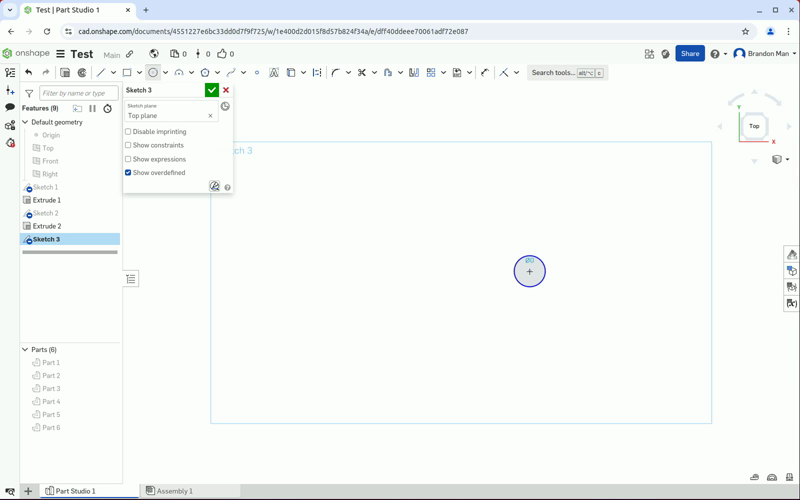
mouse_move(537, 271)
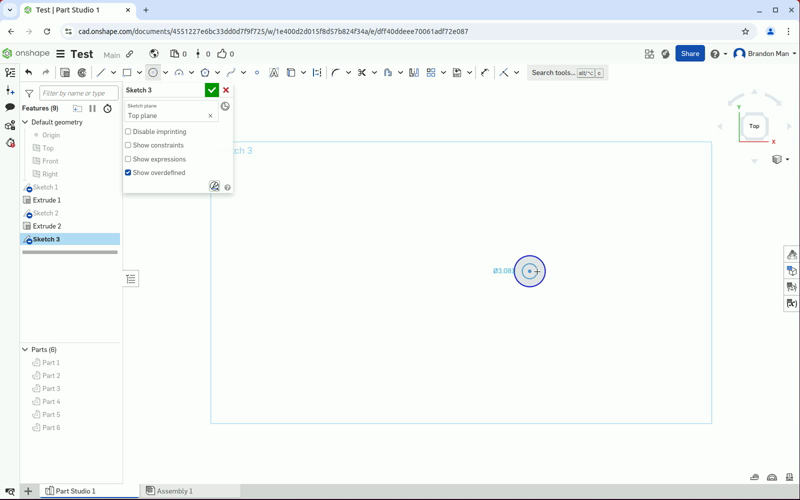
click(537, 271)
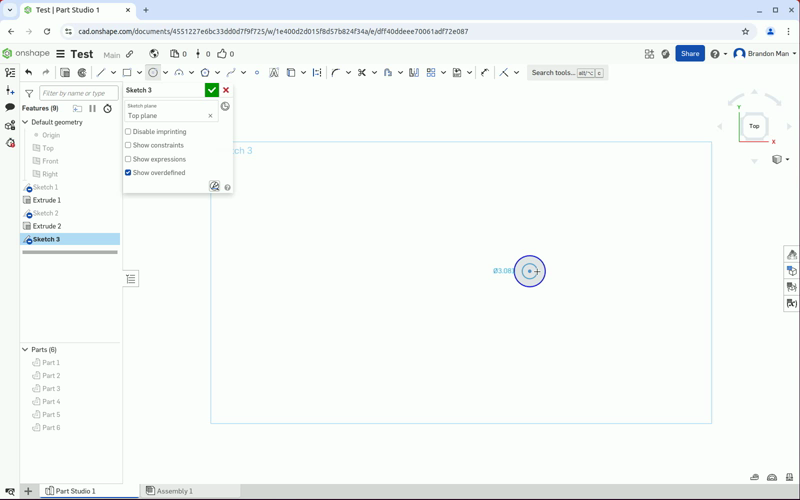
key(esc)
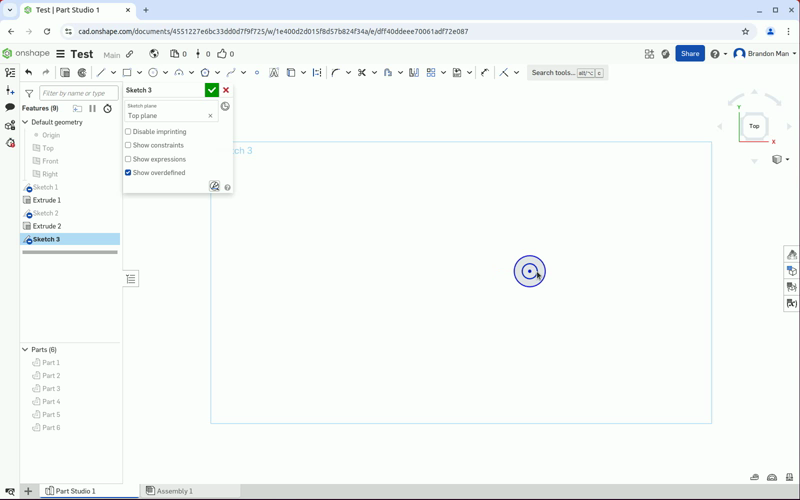
mouse_move(524, 259)
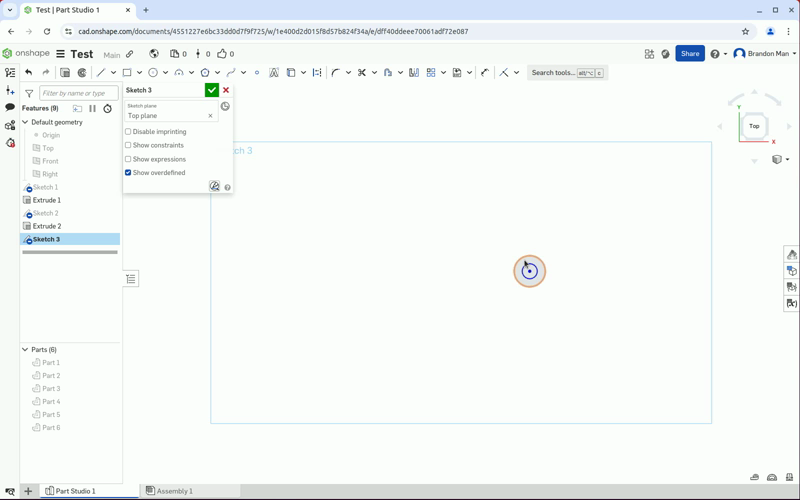
scroll(6)
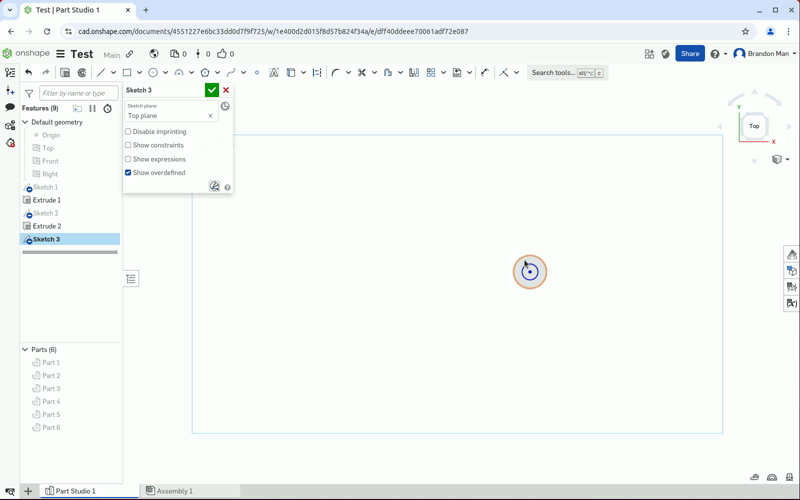
scroll(6)
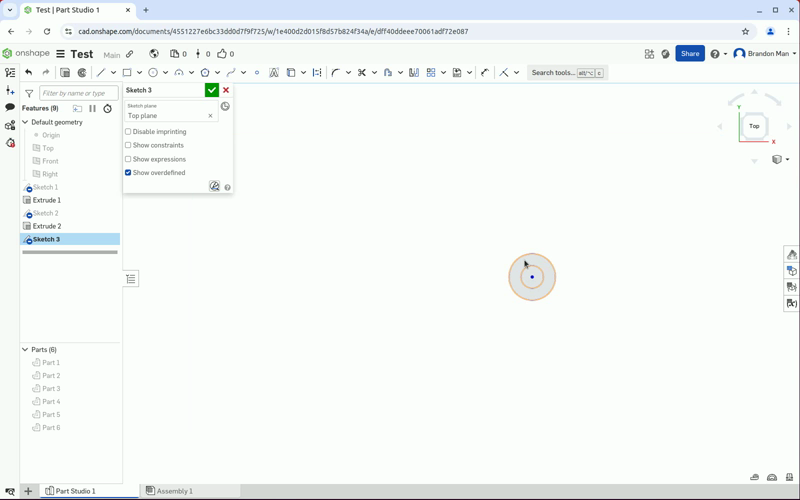
scroll(6)
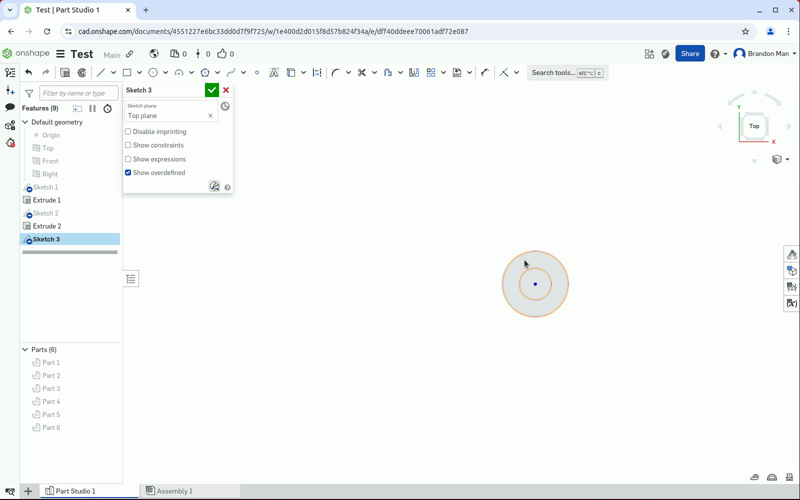
scroll(6)
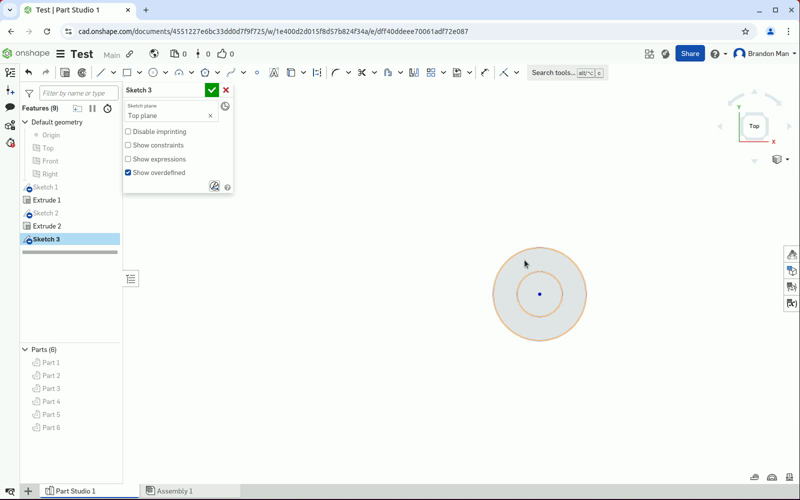
scroll(6)
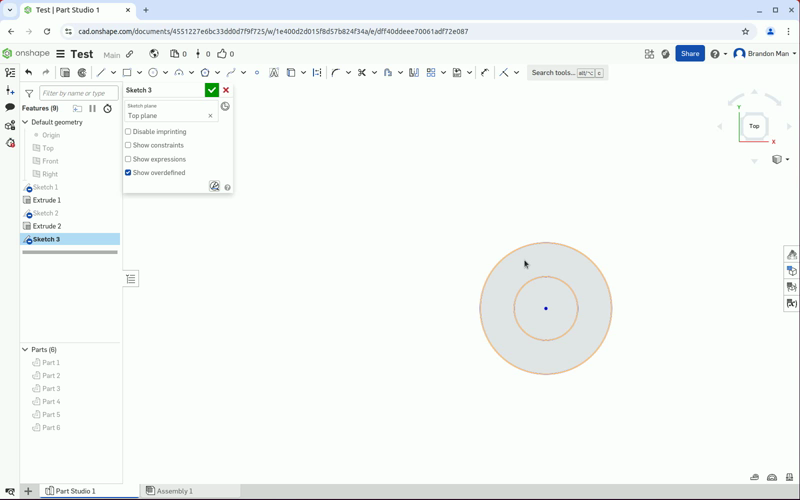
scroll(6)
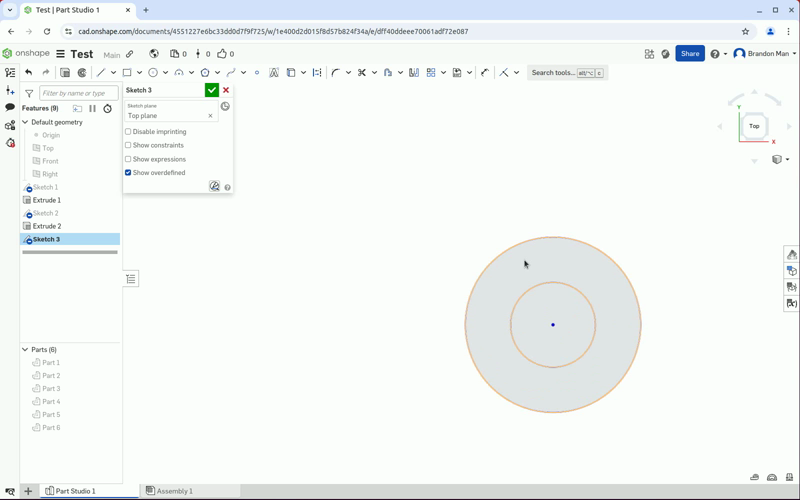
scroll(6)
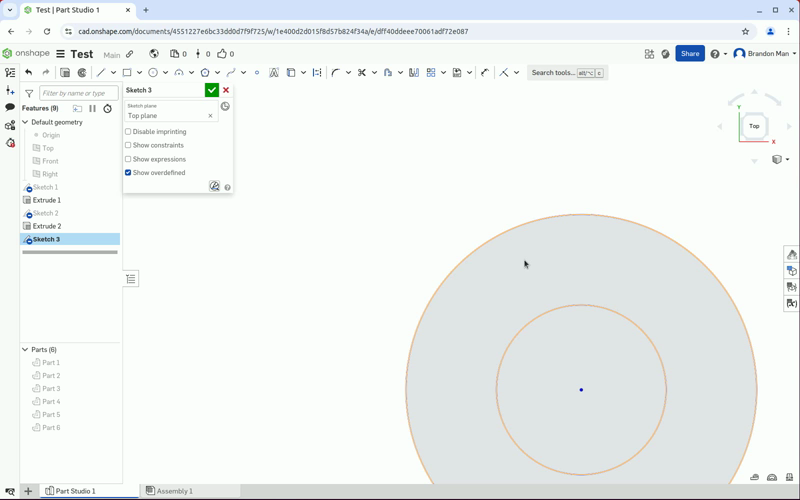
click(524, 259)
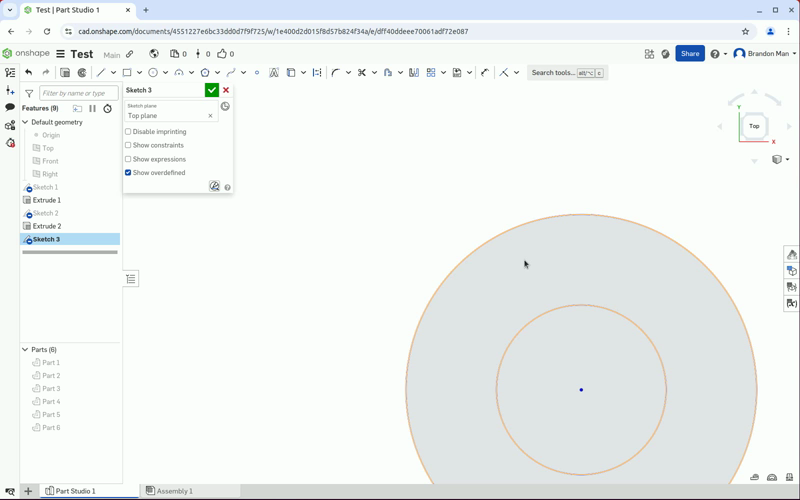
scroll(-6)
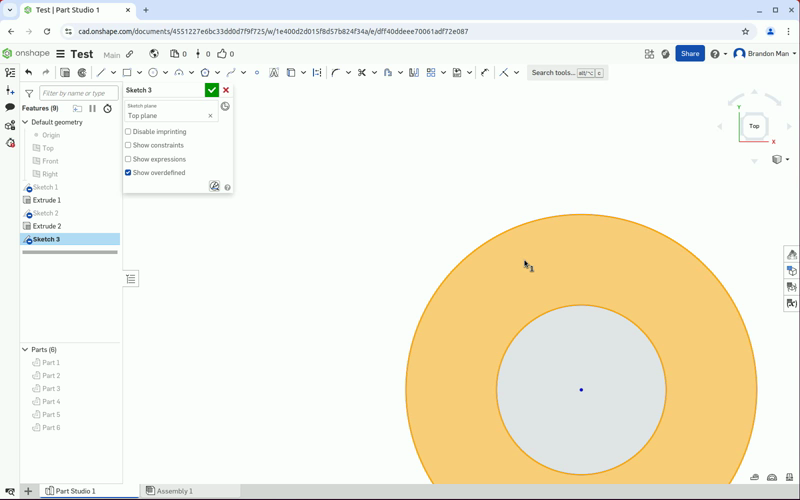
scroll(-6)
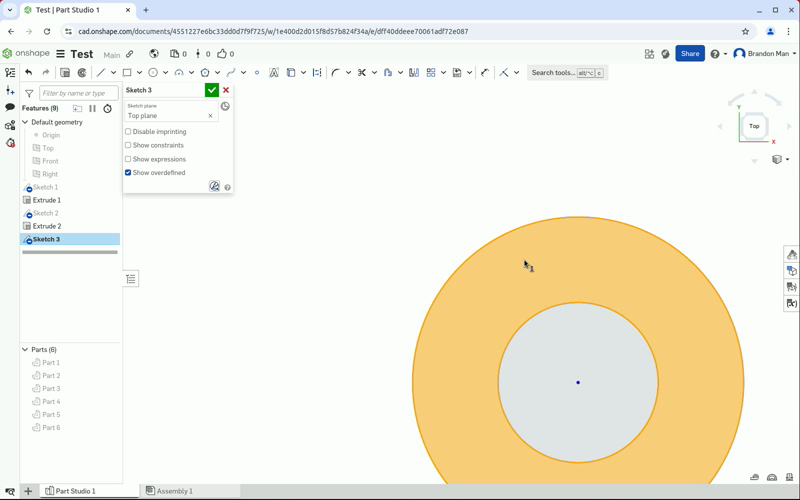
scroll(-6)
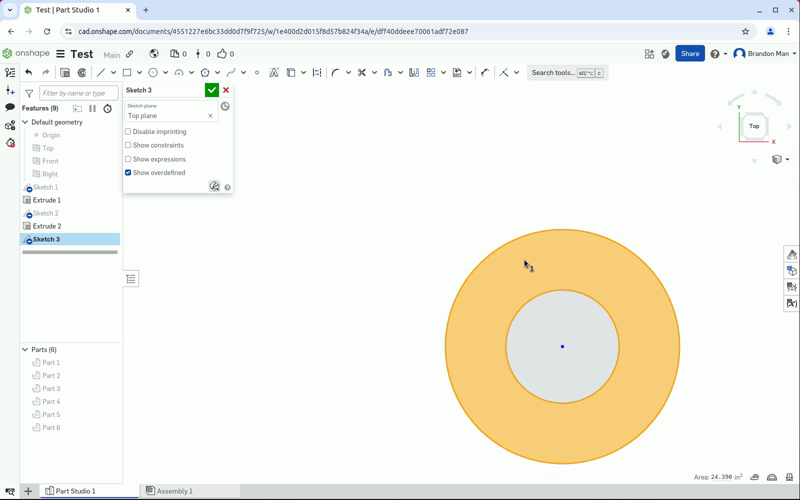
scroll(-6)
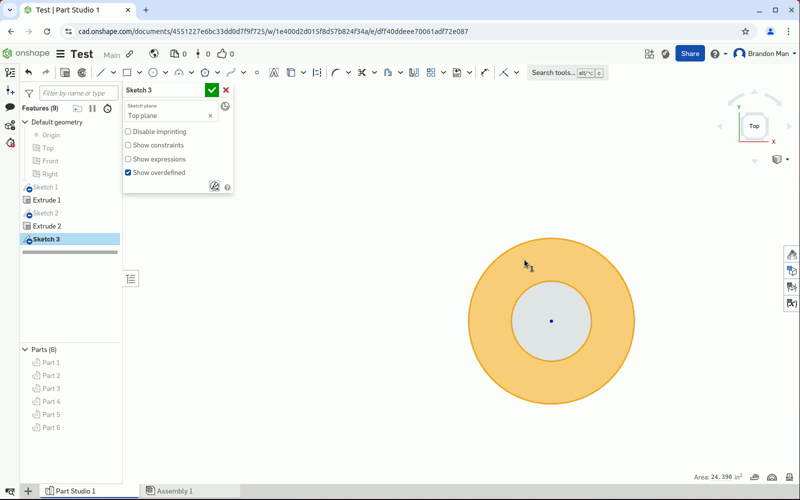
scroll(-6)
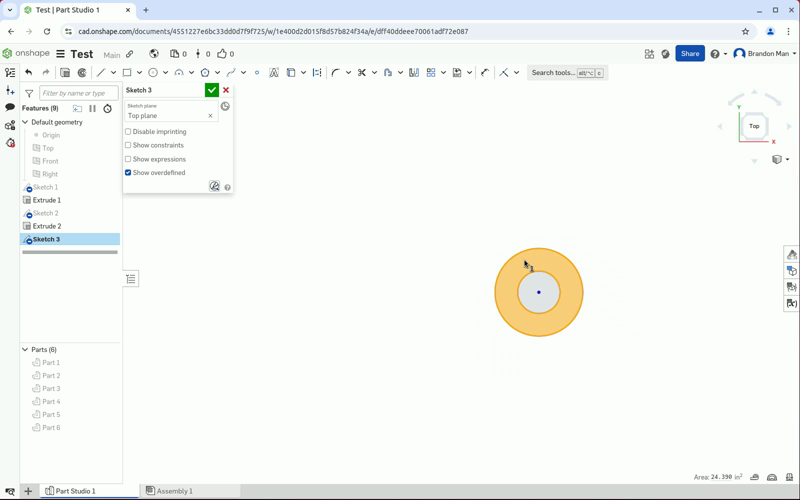
scroll(-6)
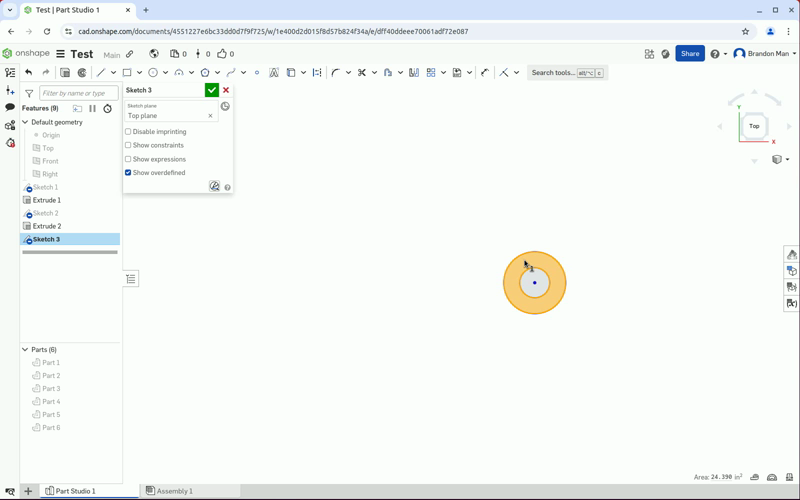
scroll(-6)
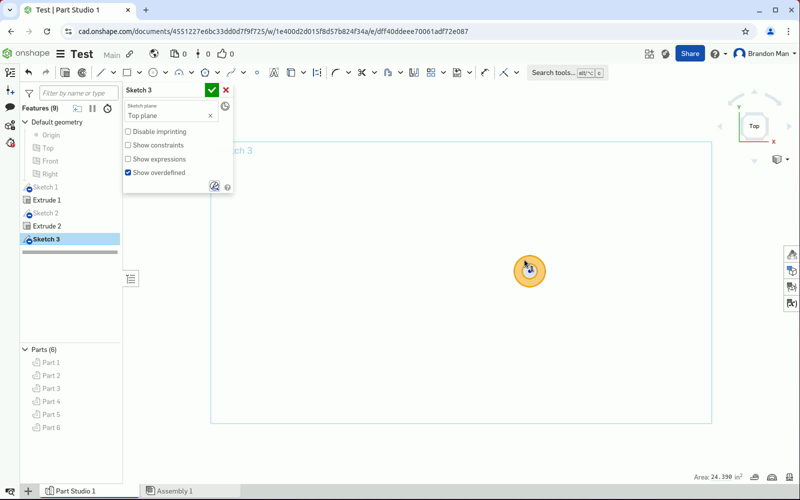
mouse_move(73, 352)
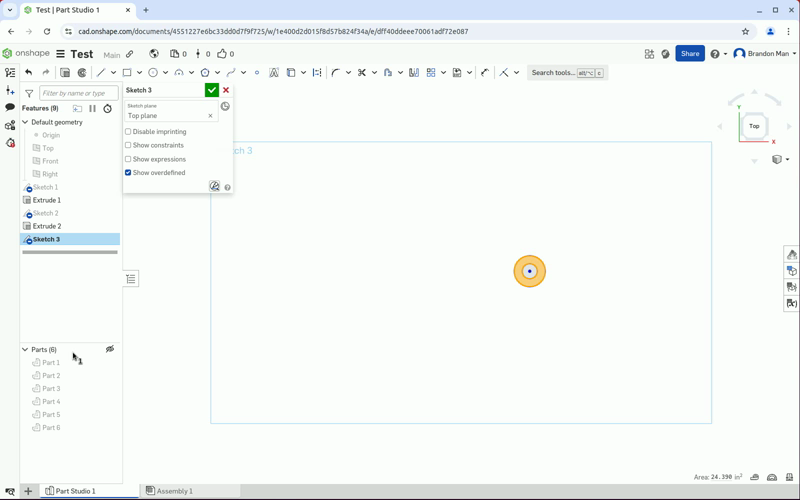
key(shift+y)
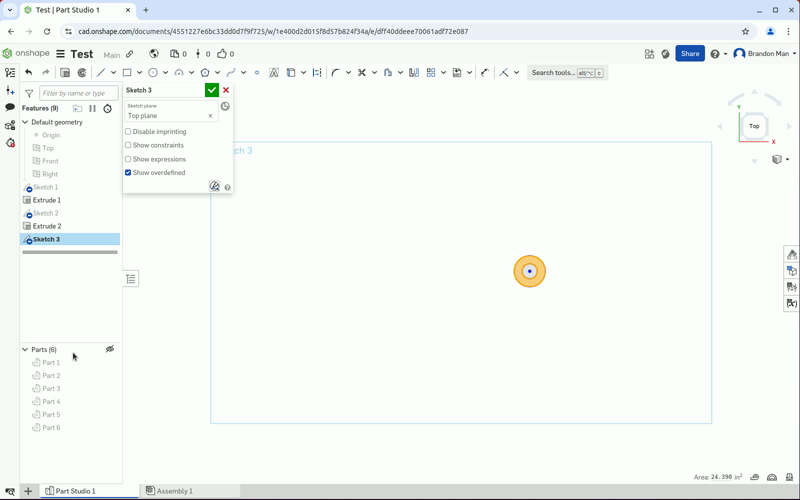
key(shift+e)
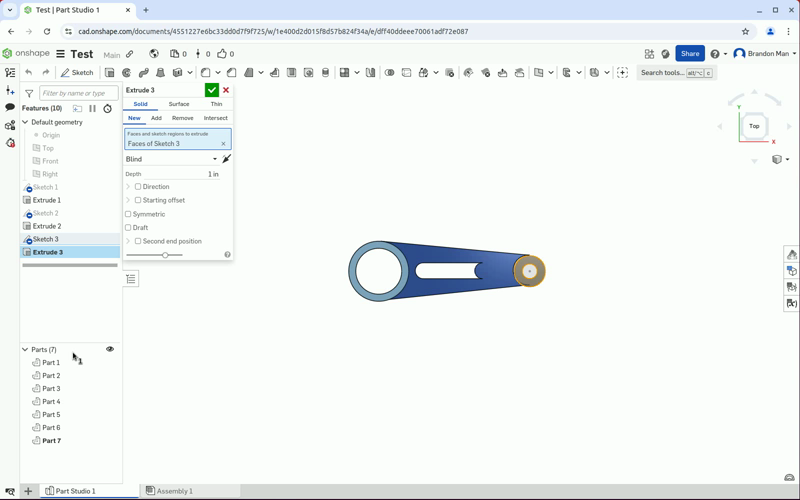
mouse_move(143, 106)
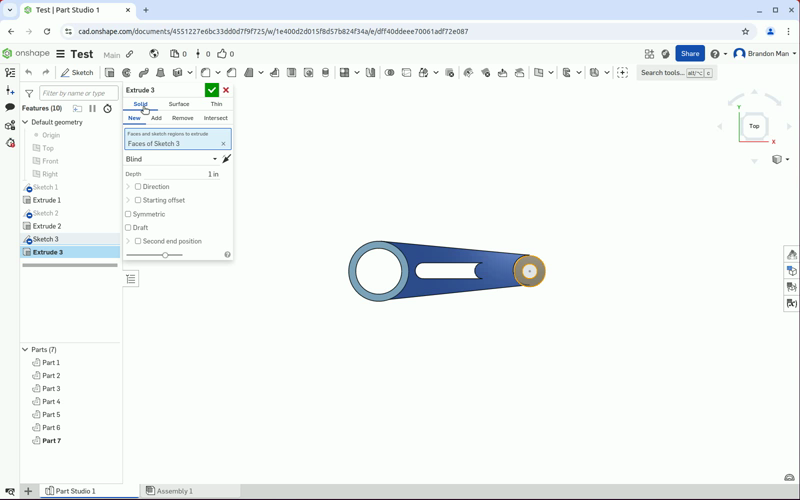
click(143, 106)
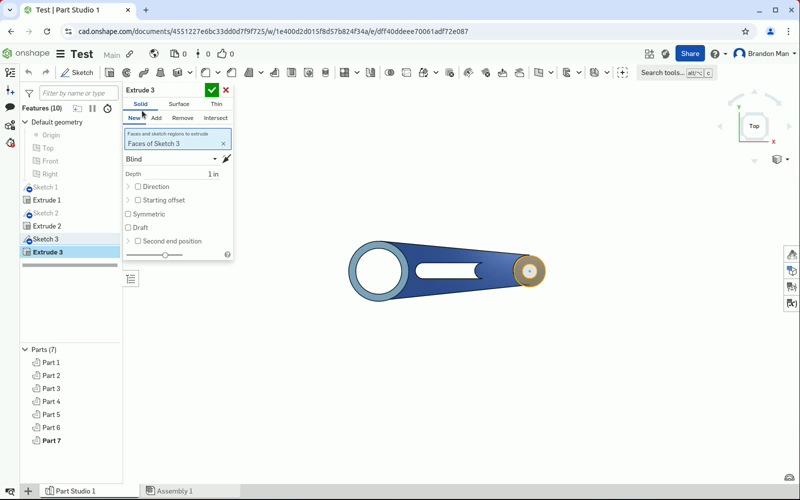
mouse_move(137, 120)
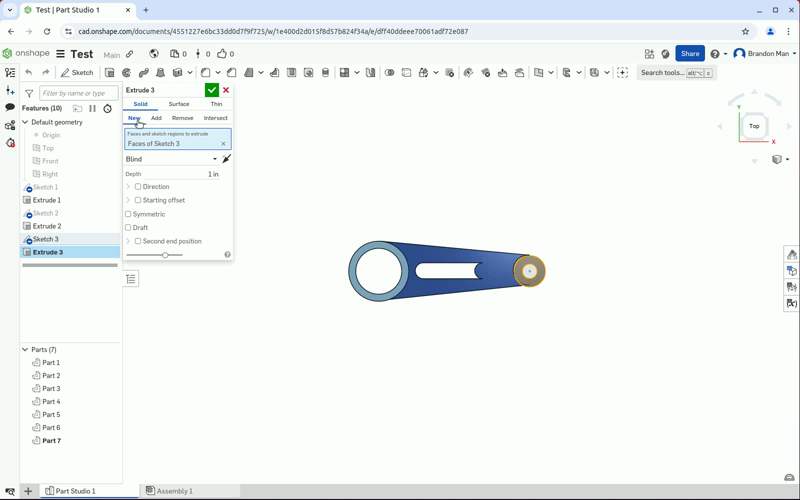
click(137, 120)
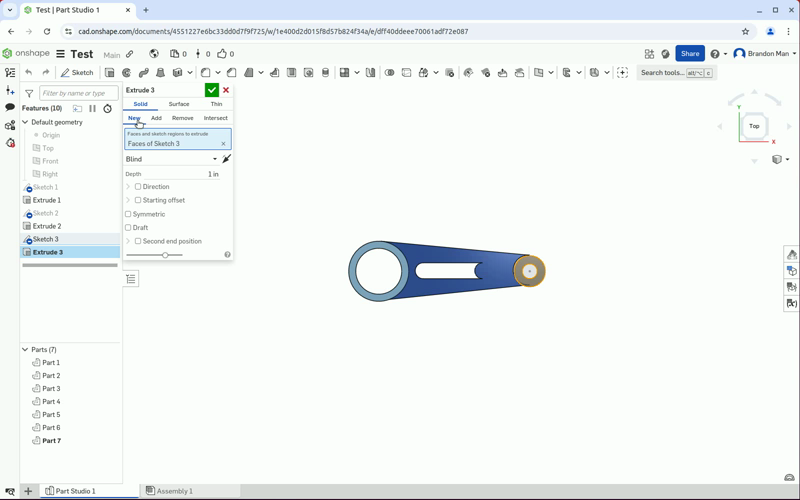
key(tab, 4)
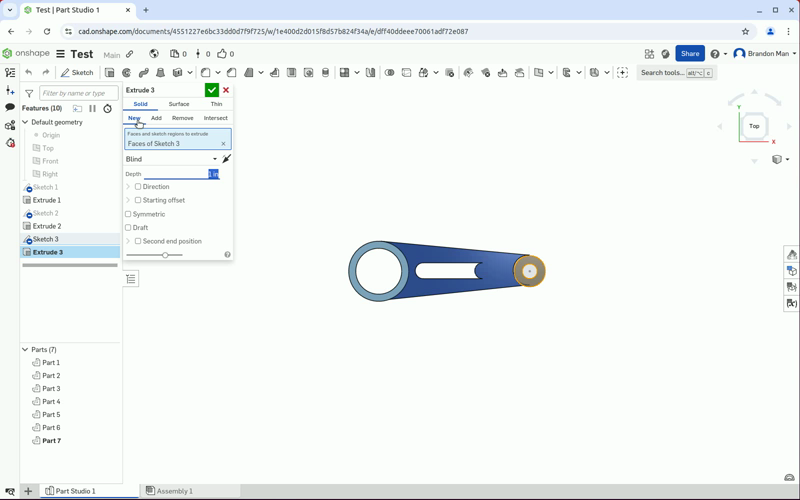
text(7.703)
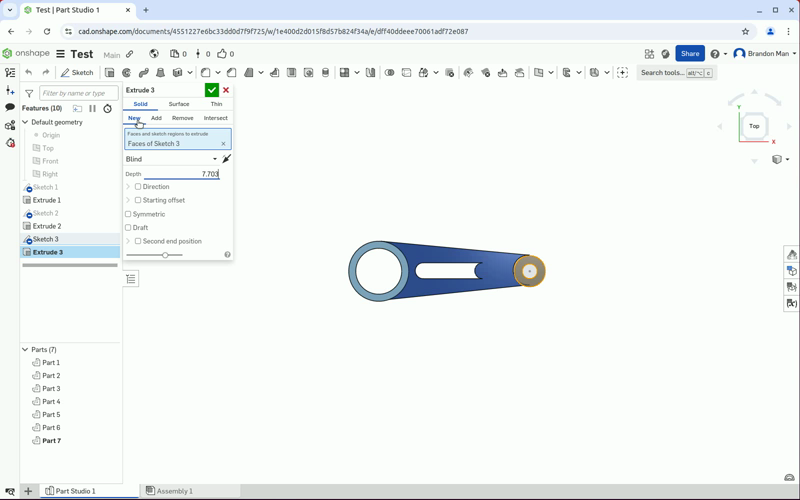
key(enter)
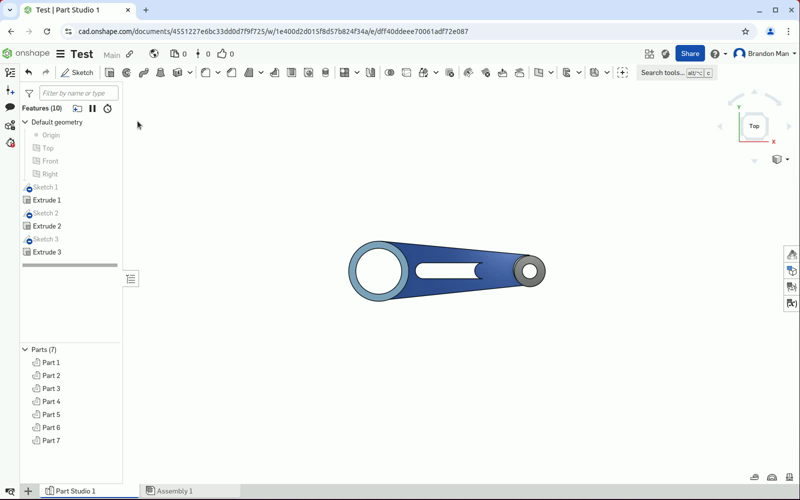
key(shift+h)
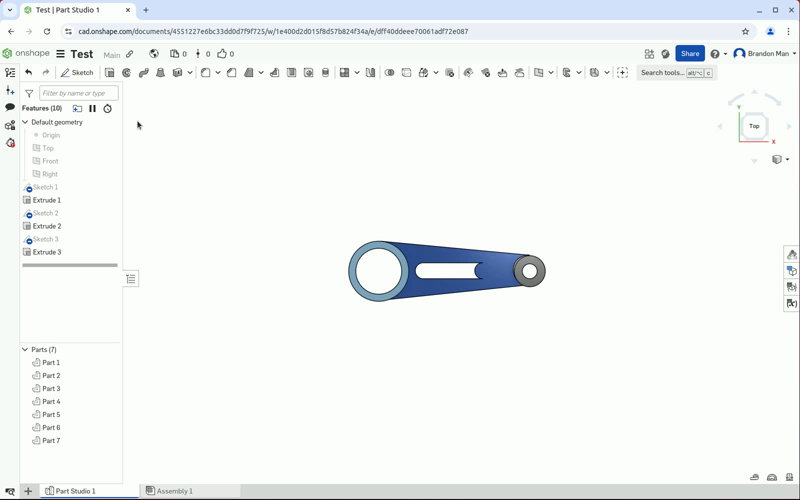
key(shift+h)
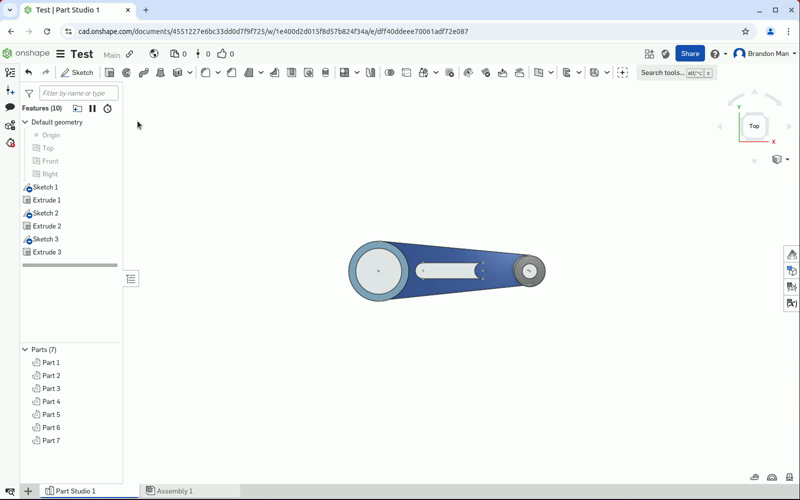
key(shift+7)
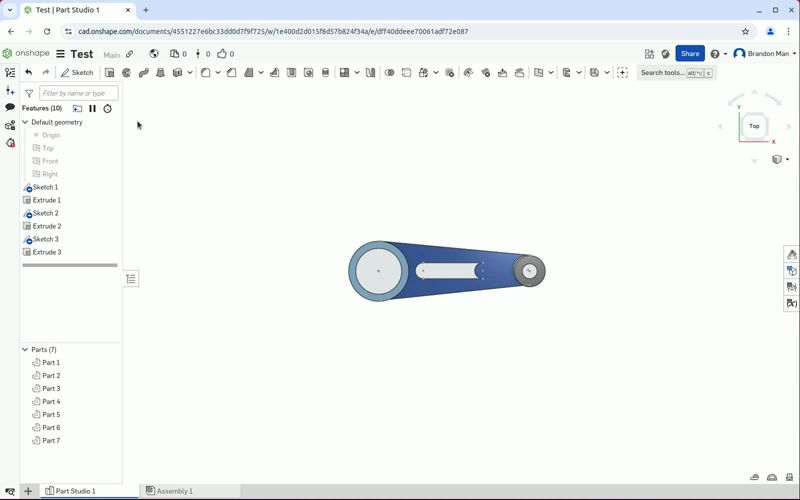
key(up, 3)
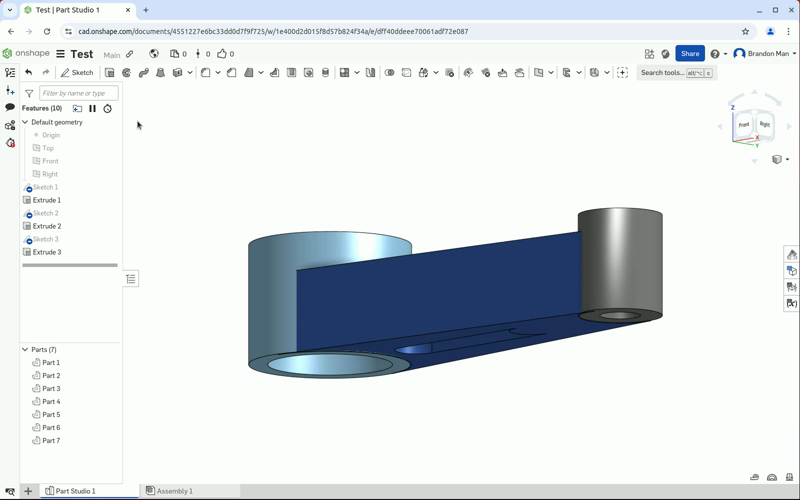
key(left, 3)
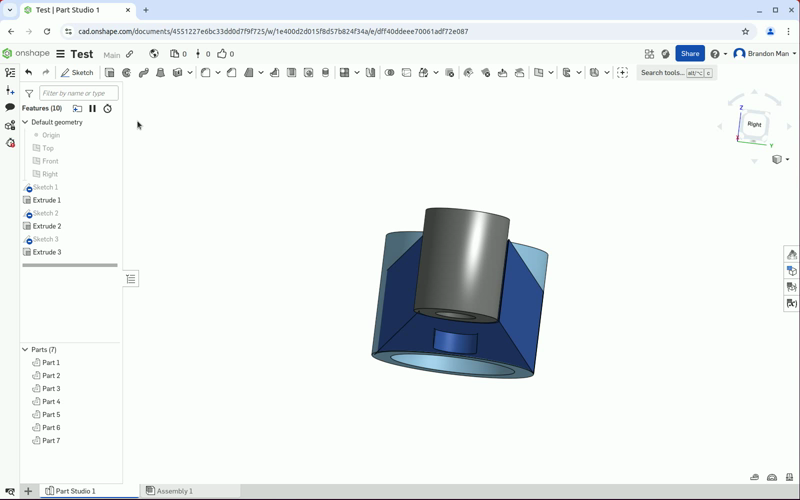
key(right, 3)
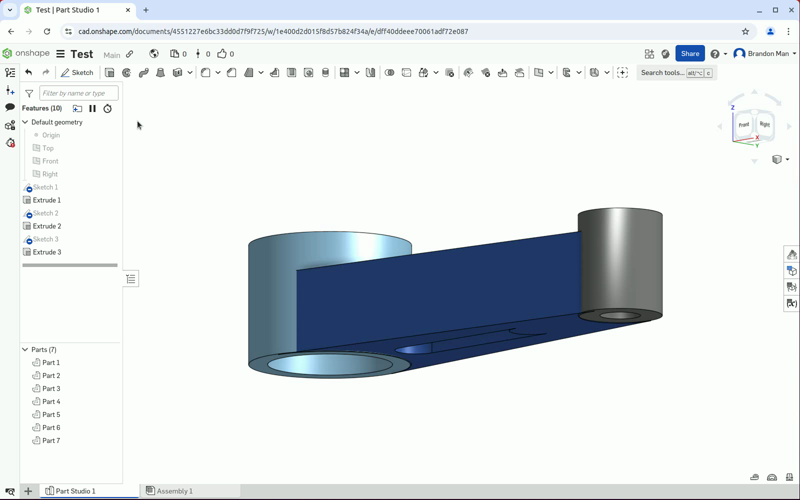
key(down, 3)
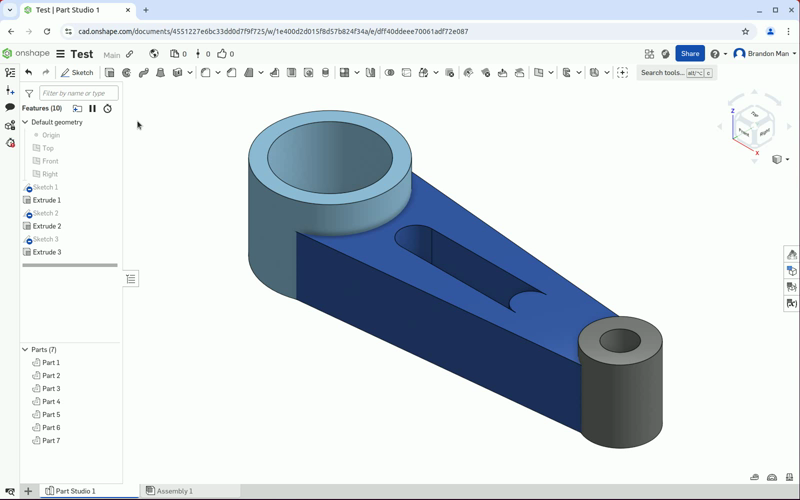
mouse_move(73, 189)
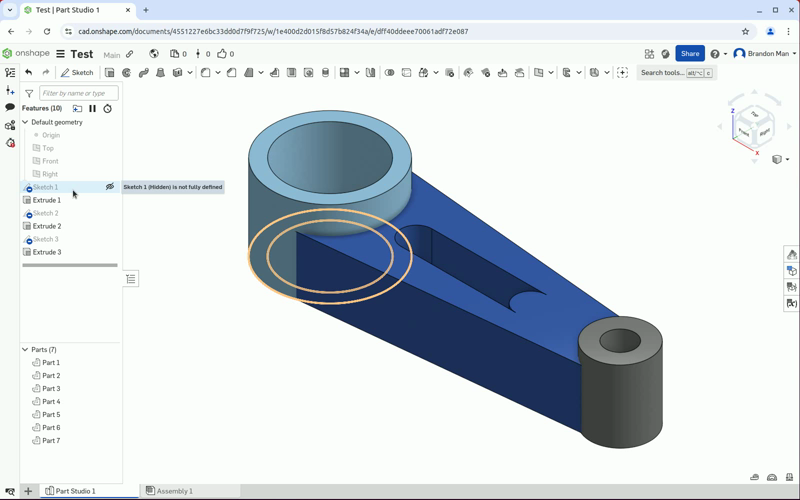
click(73, 189)